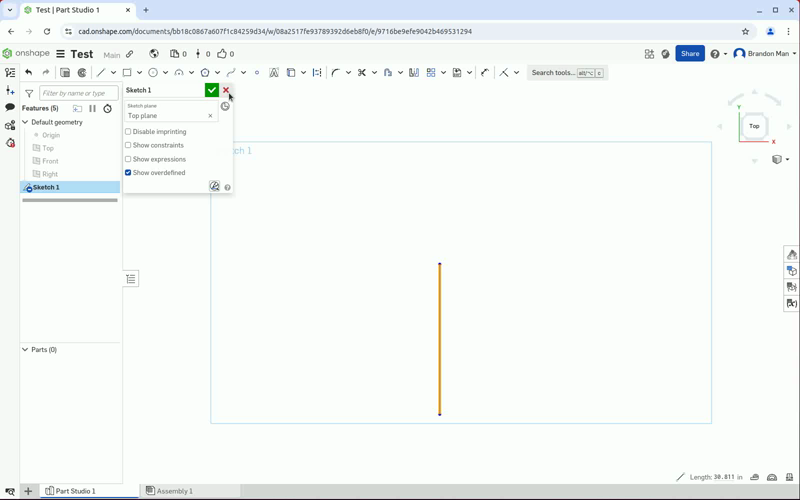
key(shift+h)
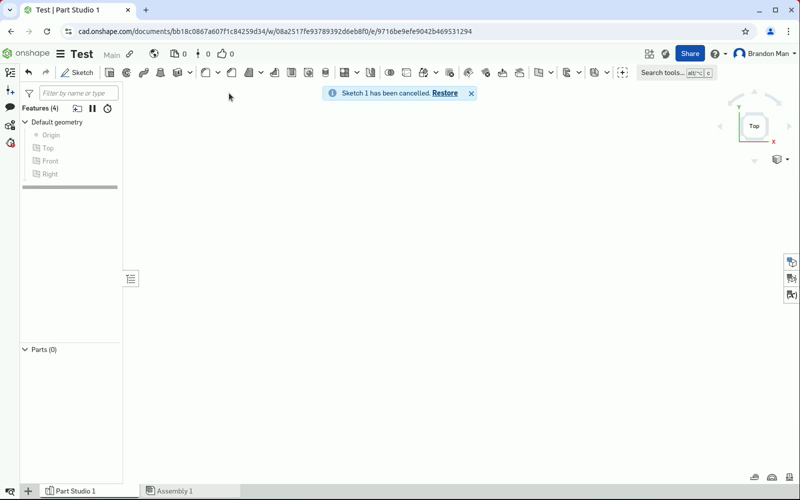
mouse_move(73, 352)
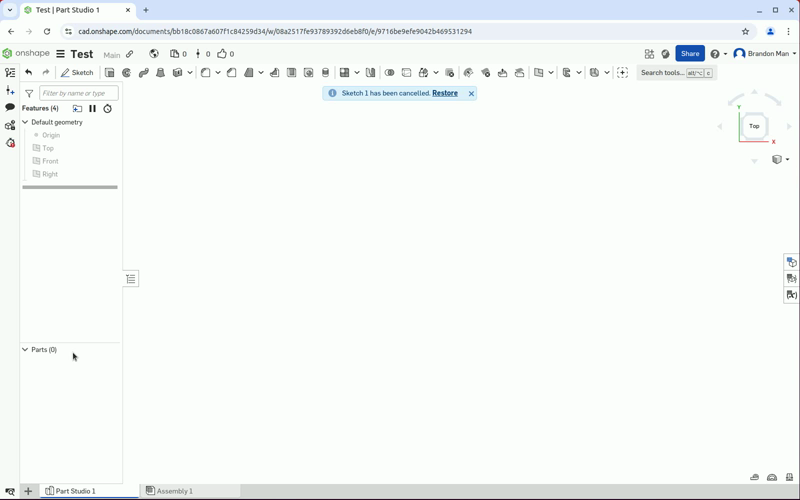
key(y)
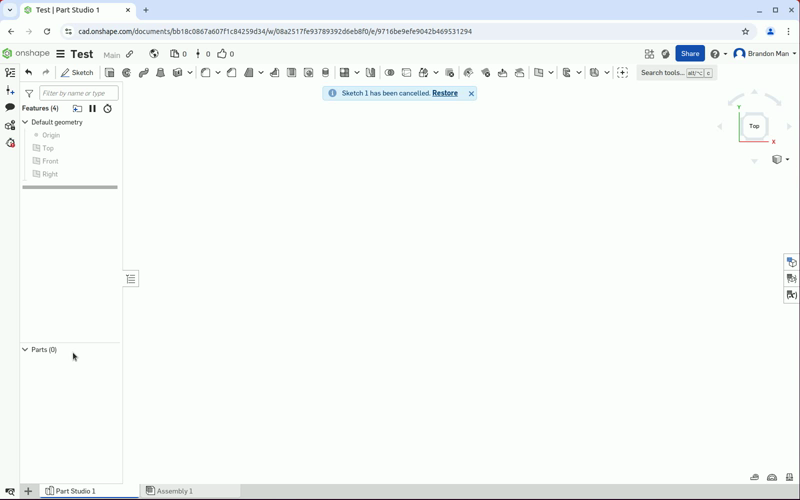
key(shift+p)
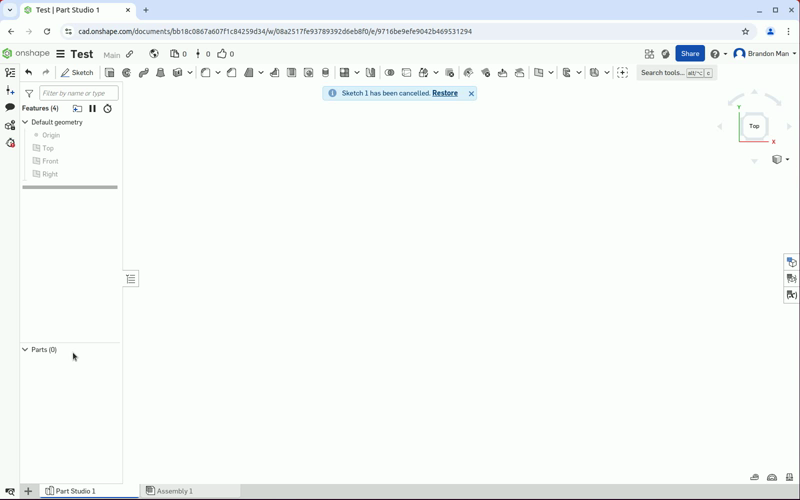
key(space)
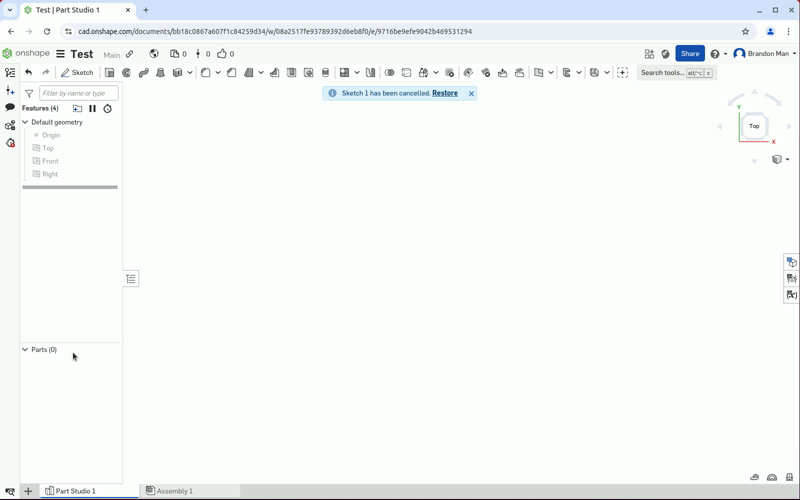
key_down(shift)
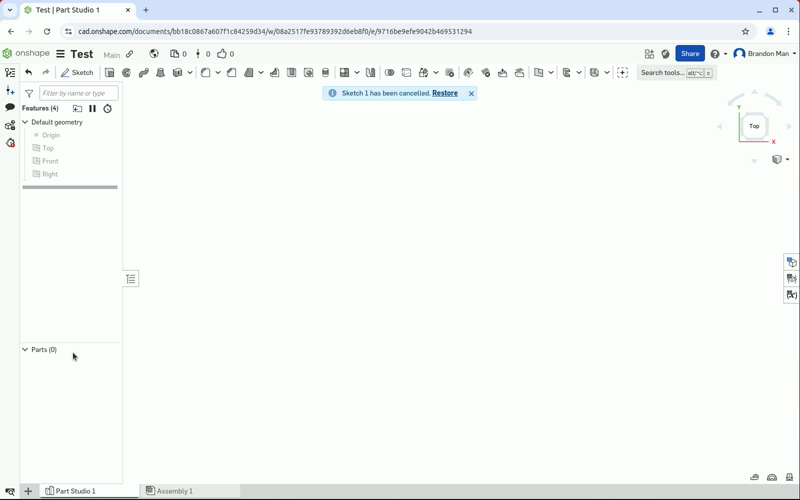
key(up)
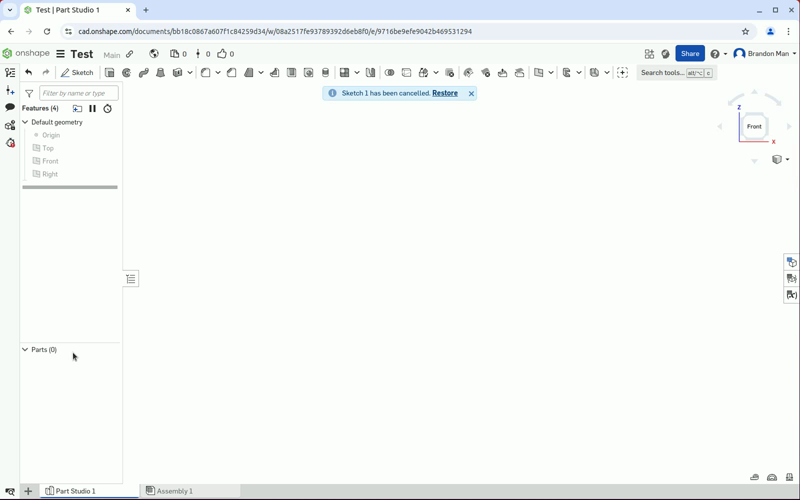
key_up(shift)
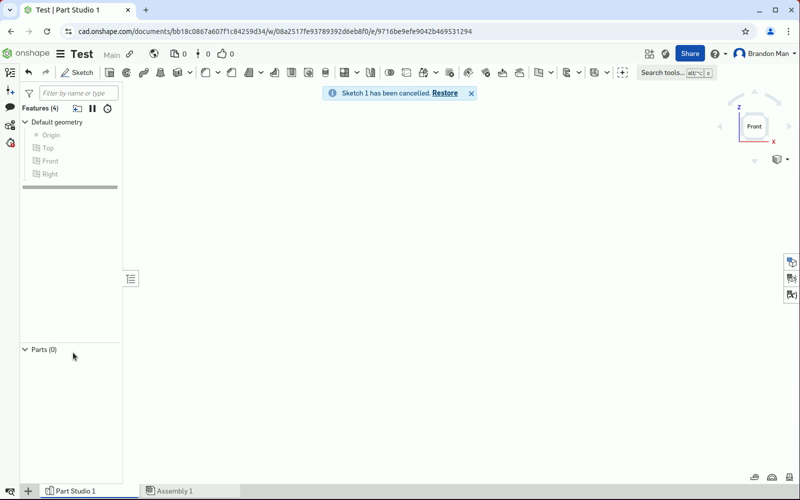
mouse_move(73, 352)
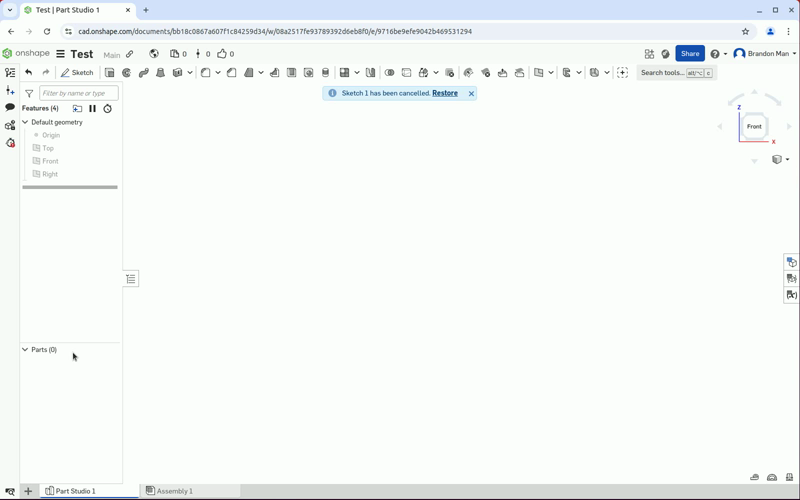
key(shift+y)
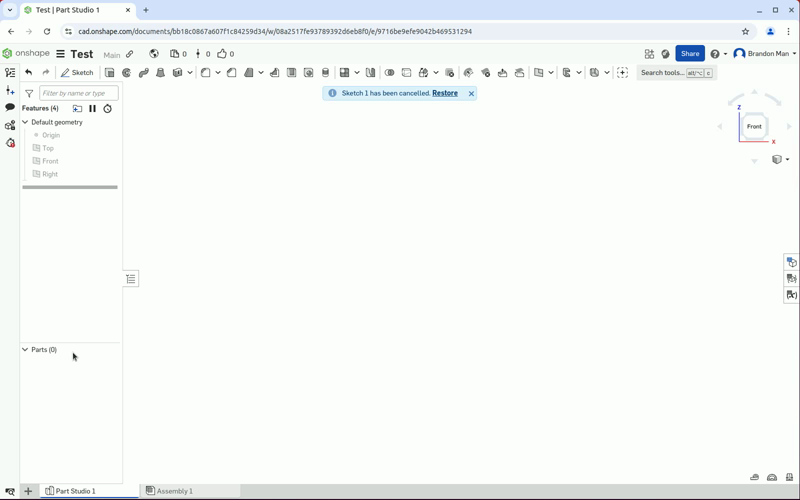
key(shift+s)
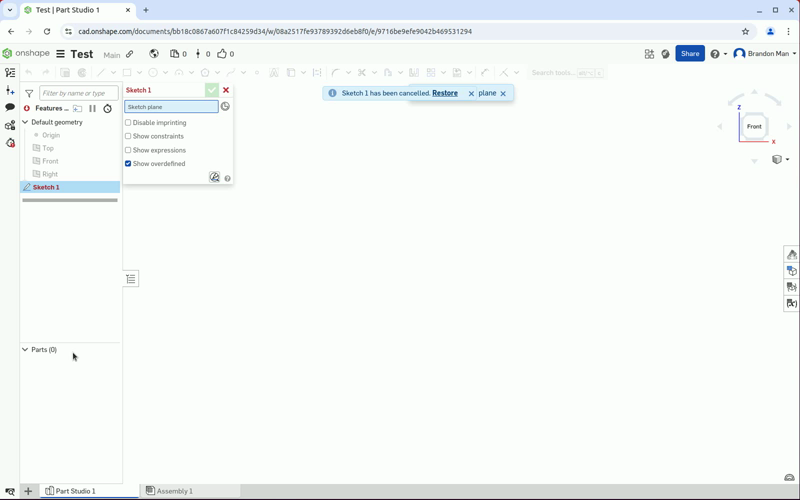
mouse_move(73, 163)
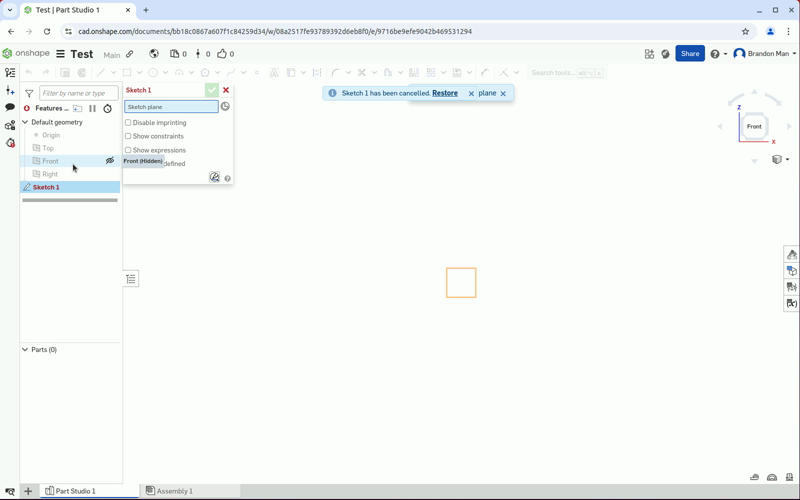
click(73, 163)
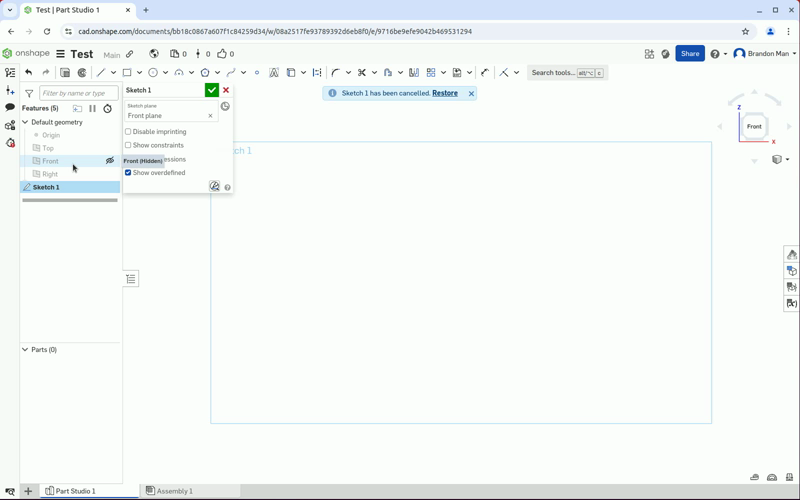
mouse_move(73, 352)
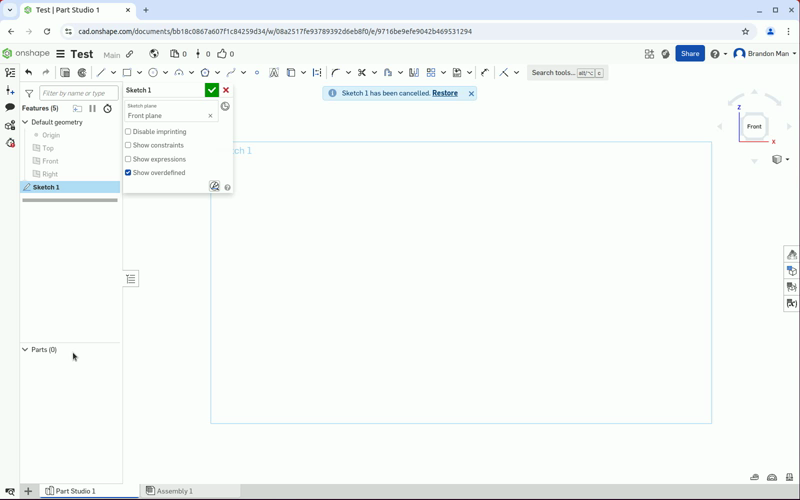
key(y)
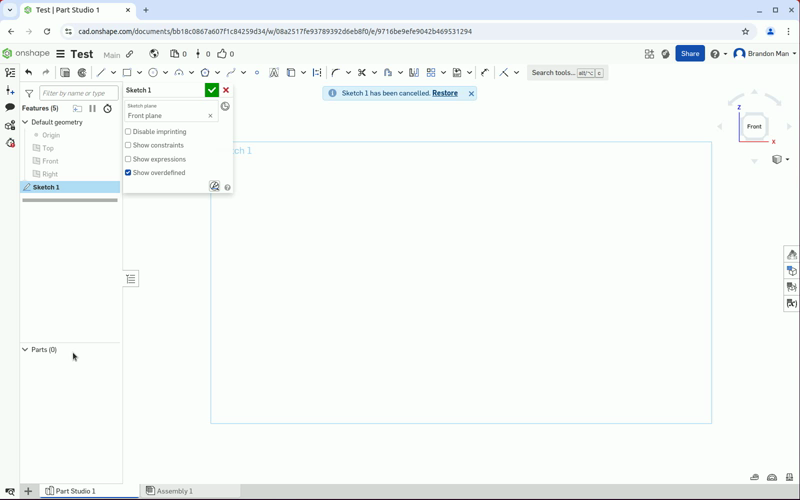
key(l)
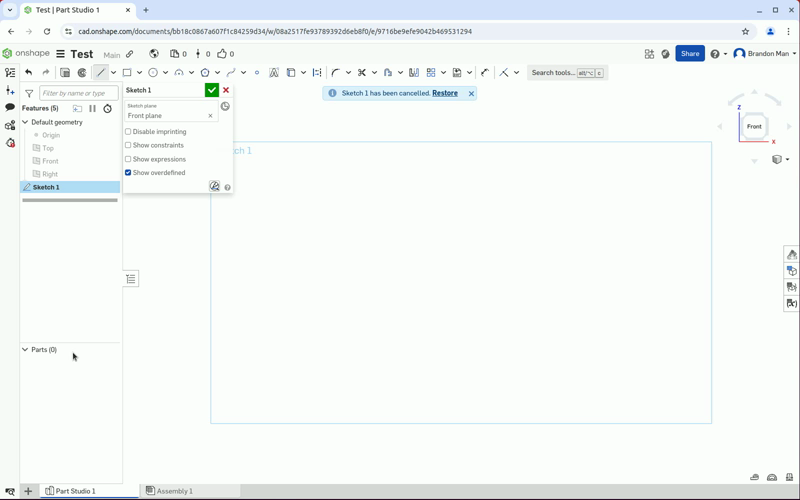
key_down(shift)
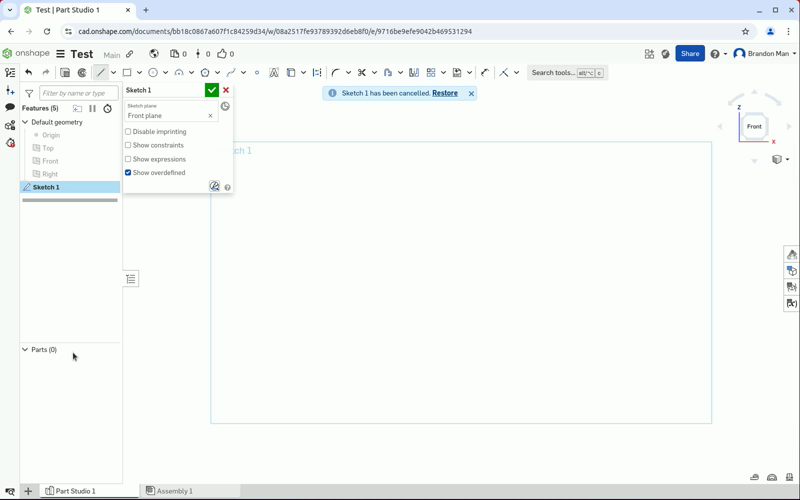
mouse_move(427, 255)
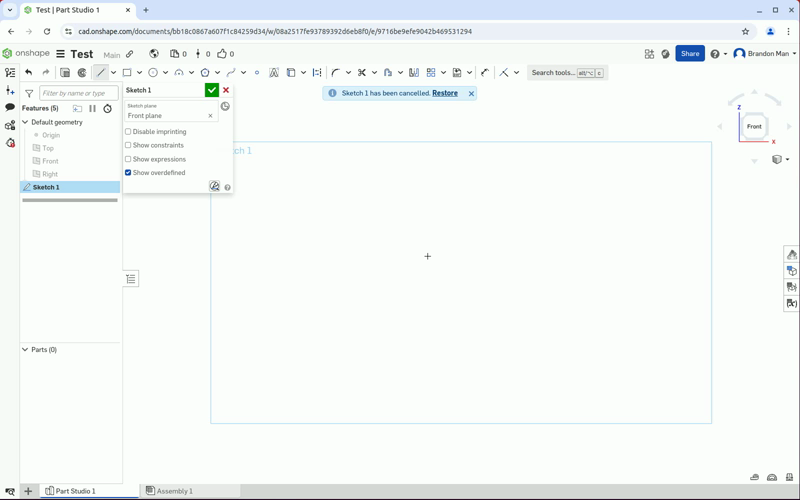
click(427, 255)
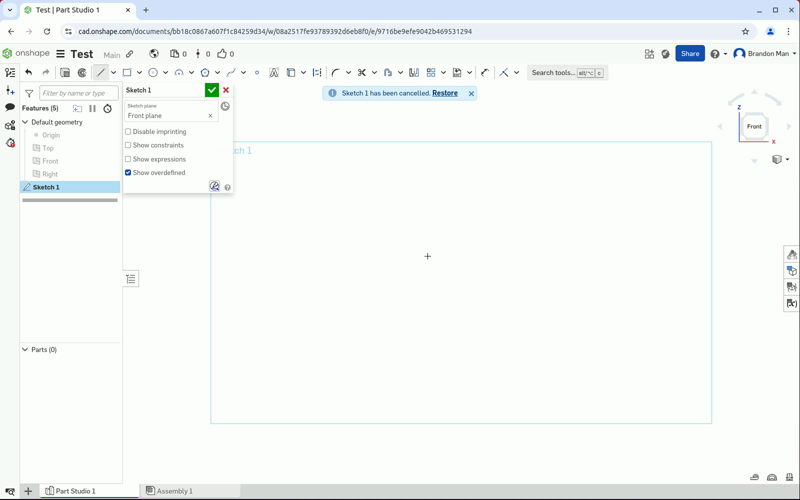
key_up(shift)
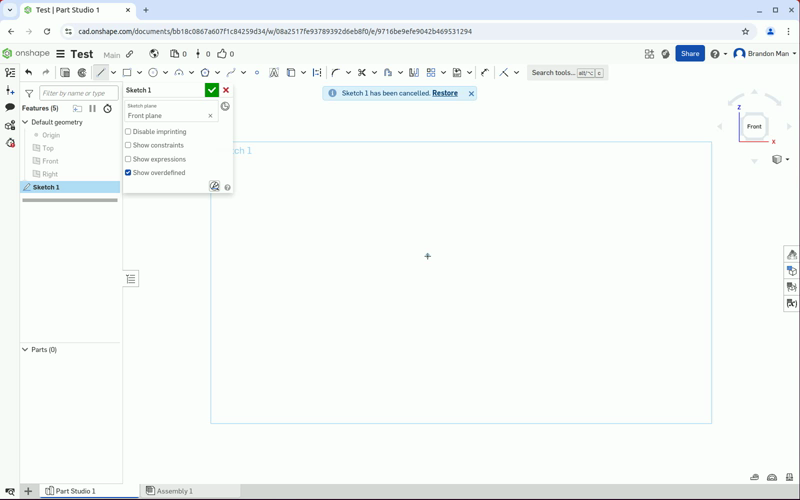
key_down(shift)
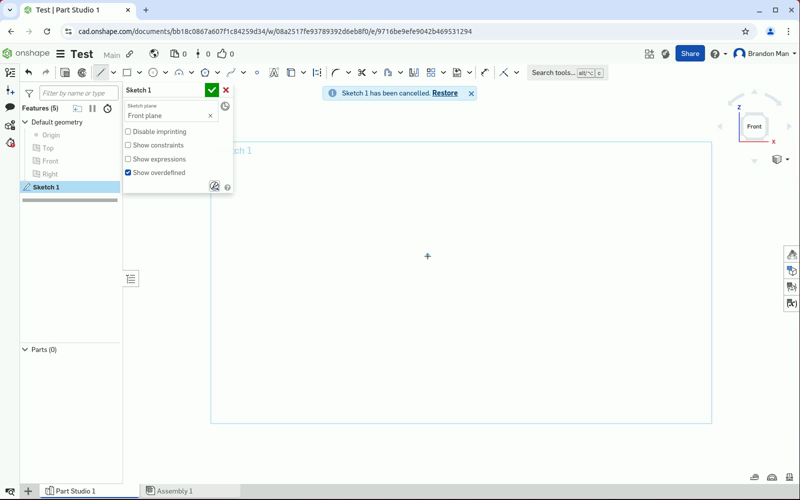
mouse_move(457, 255)
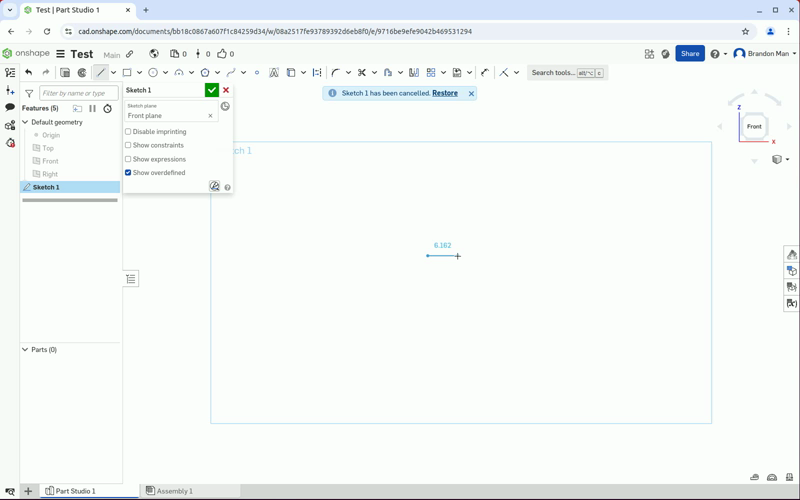
mouse_move(472, 255)
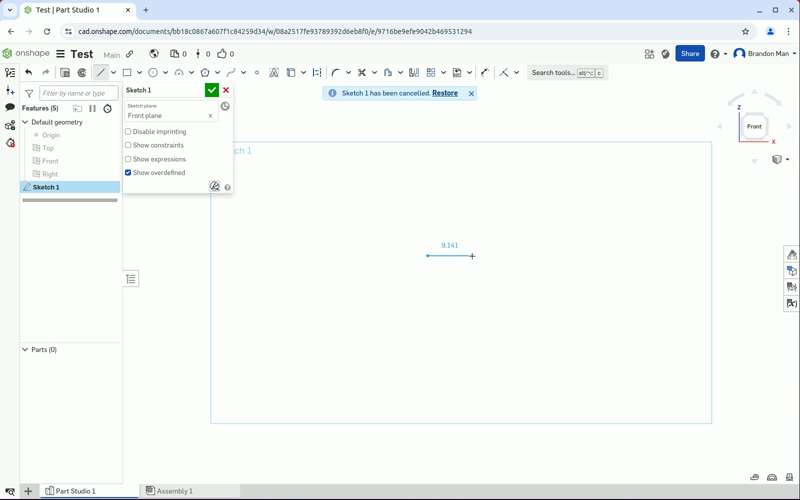
click(472, 255)
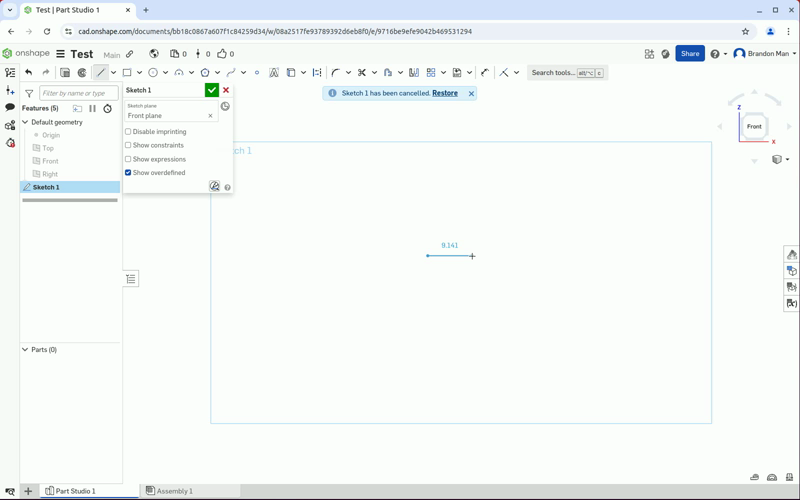
key_up(shift)
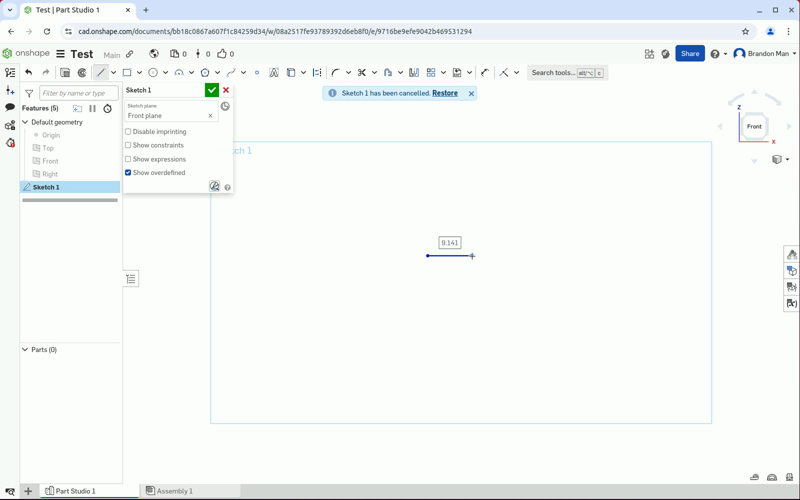
key_down(shift)
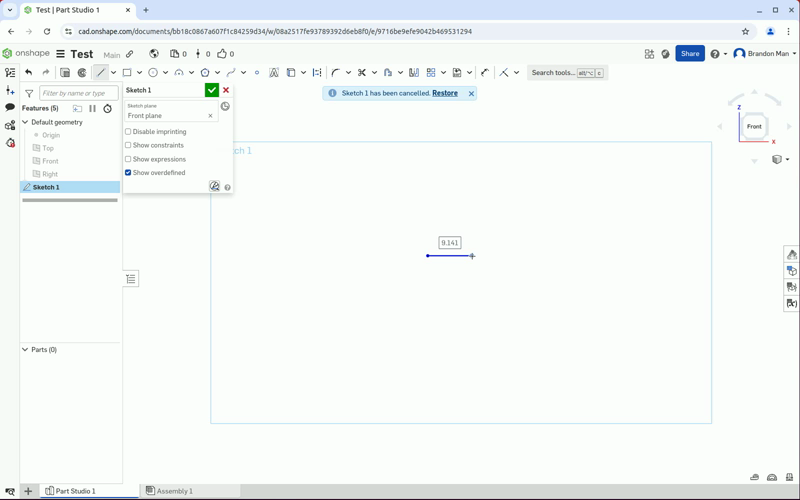
mouse_move(502, 255)
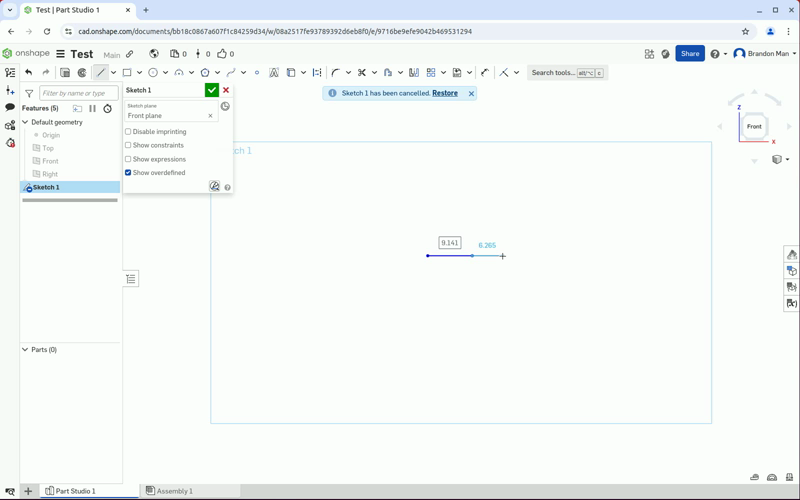
mouse_move(472, 277)
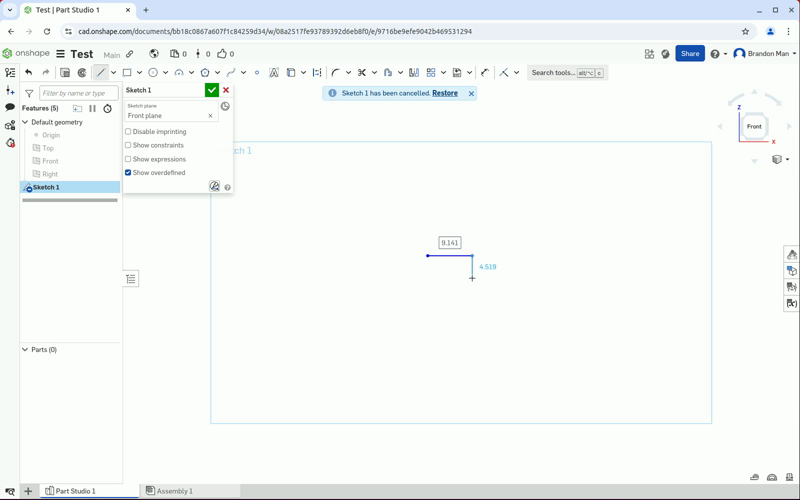
click(472, 277)
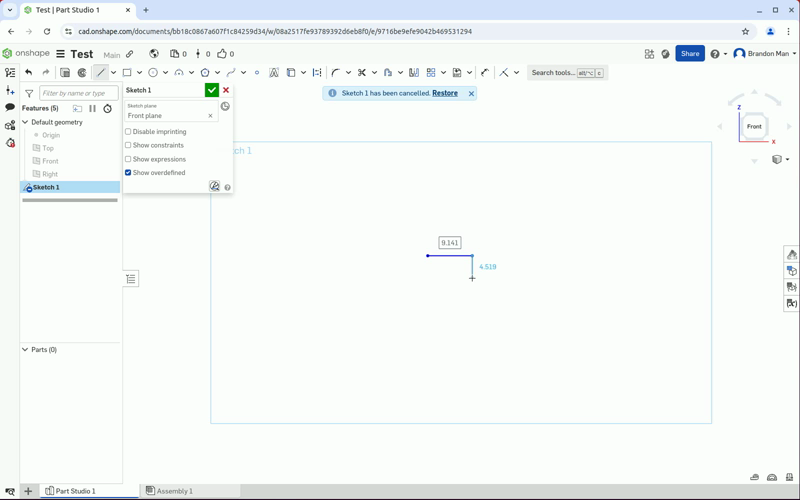
key_up(shift)
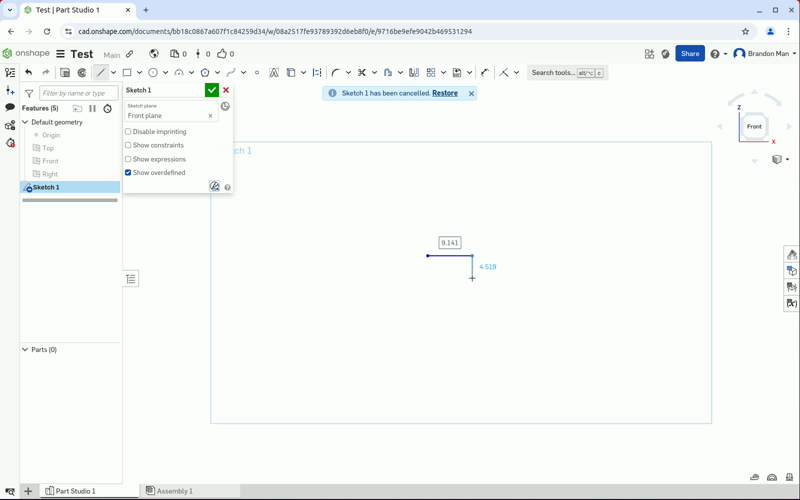
key_down(shift)
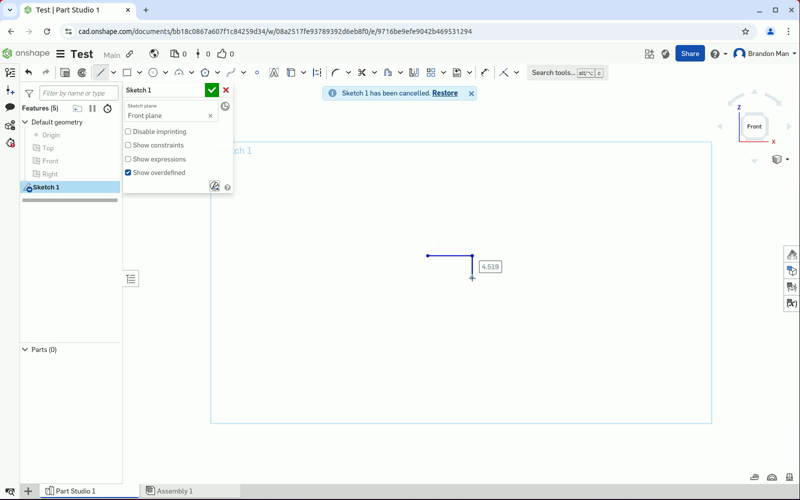
mouse_move(502, 277)
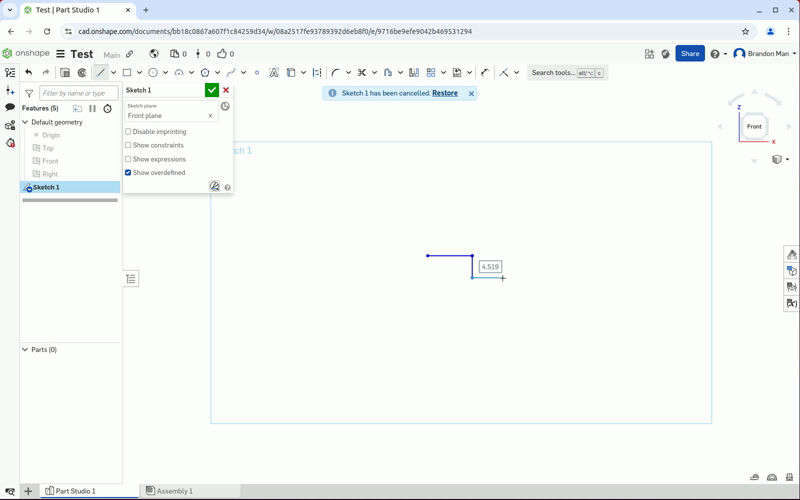
mouse_move(459, 277)
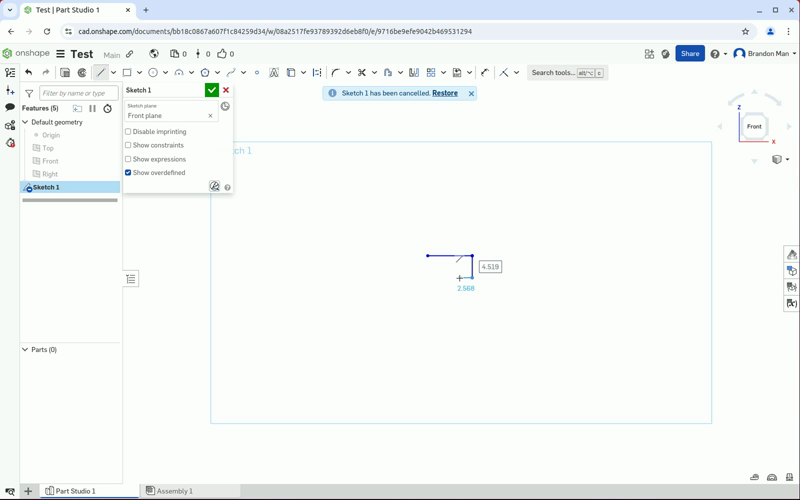
click(459, 277)
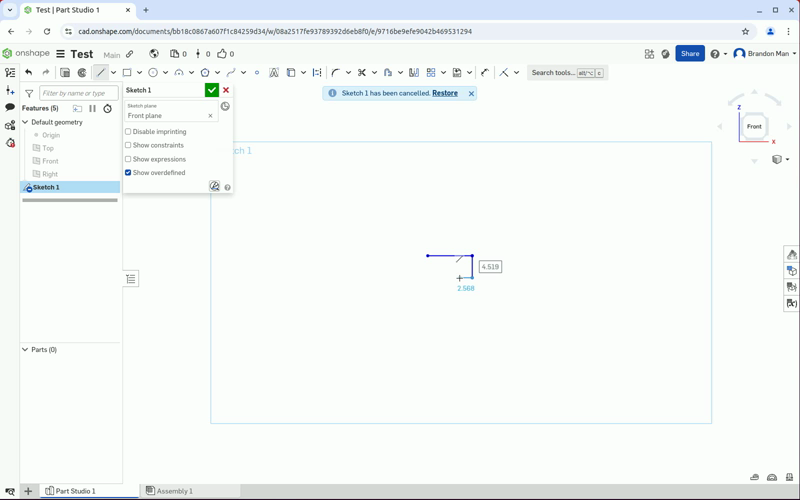
key_up(shift)
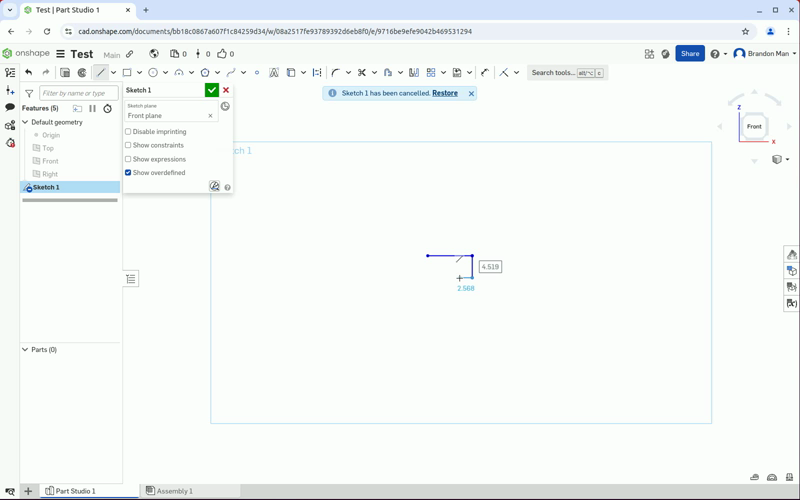
key_down(shift)
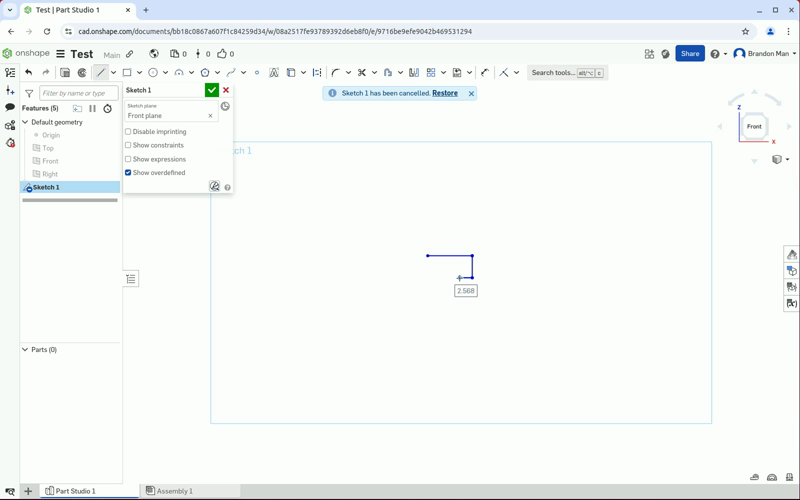
mouse_move(489, 277)
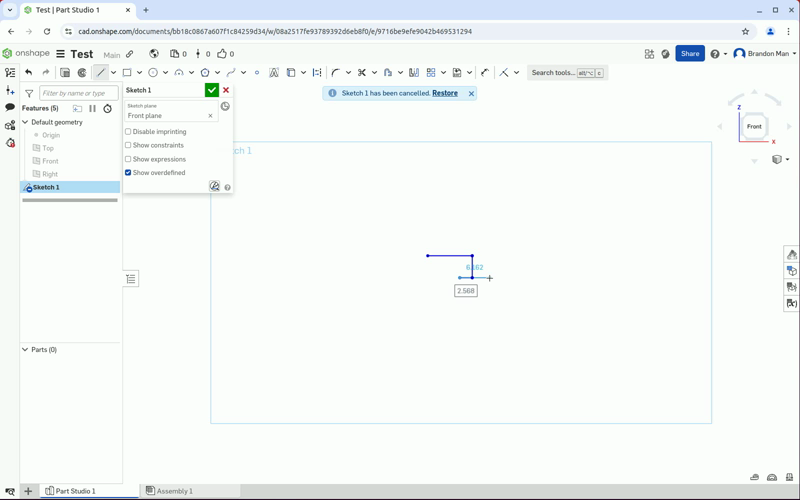
mouse_move(459, 282)
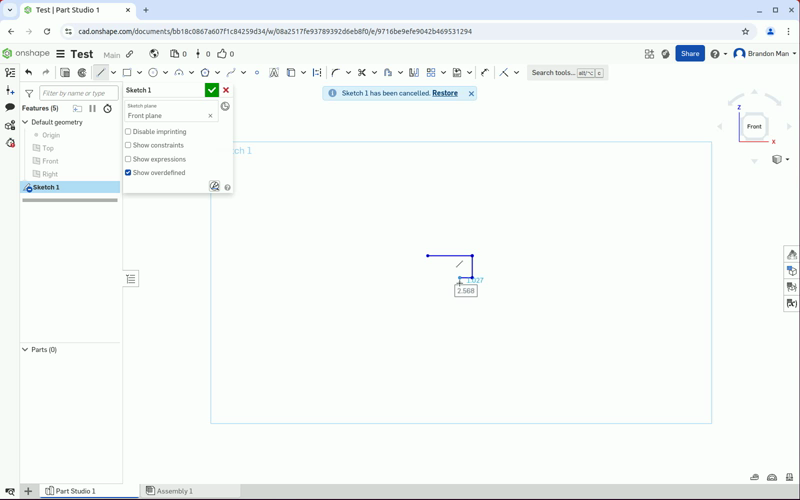
scroll(6)
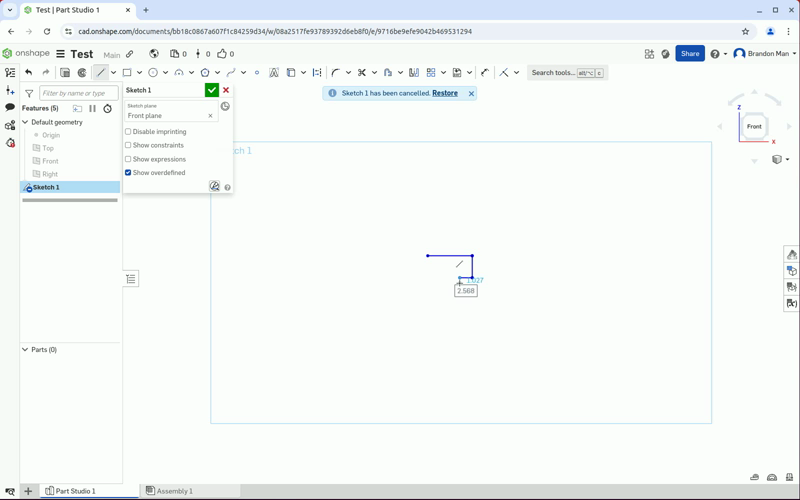
scroll(6)
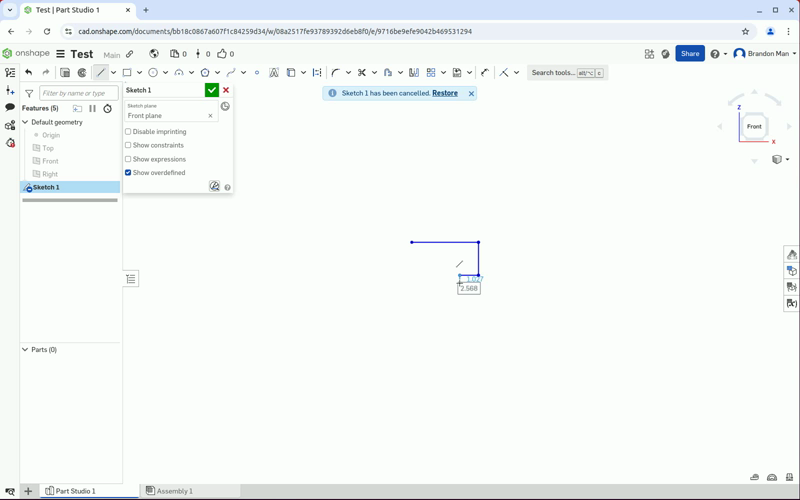
scroll(6)
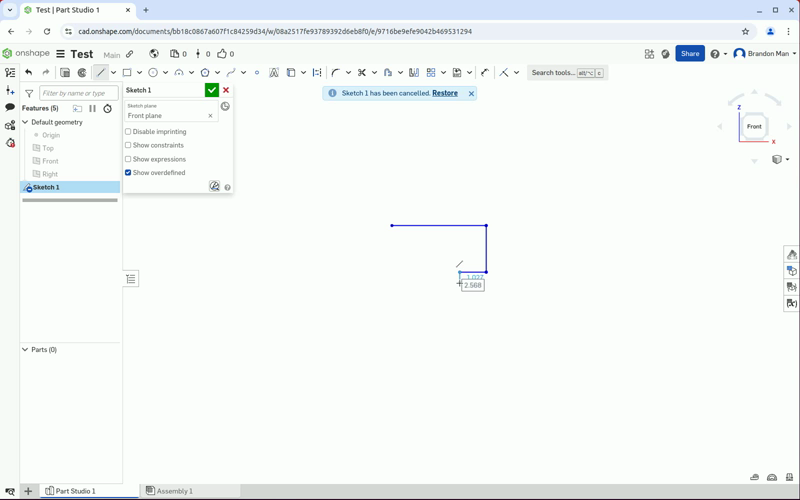
scroll(6)
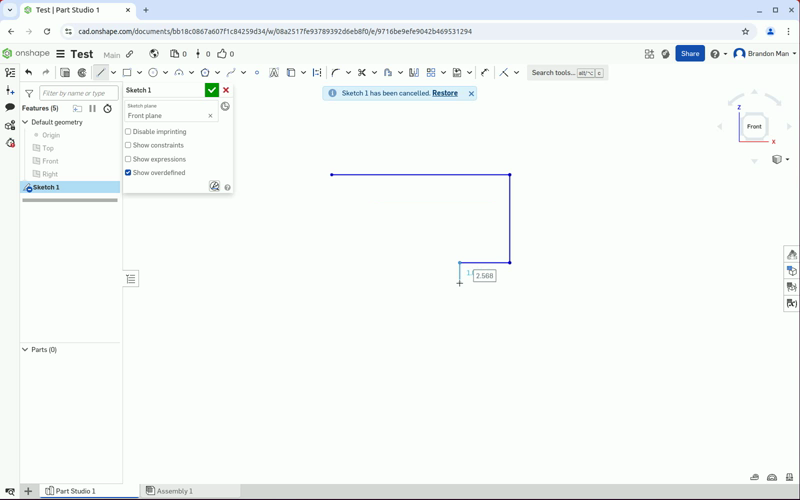
scroll(6)
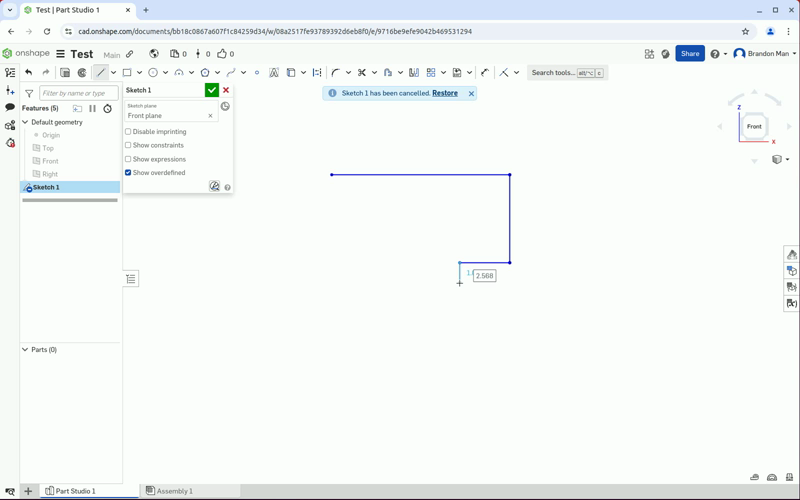
scroll(6)
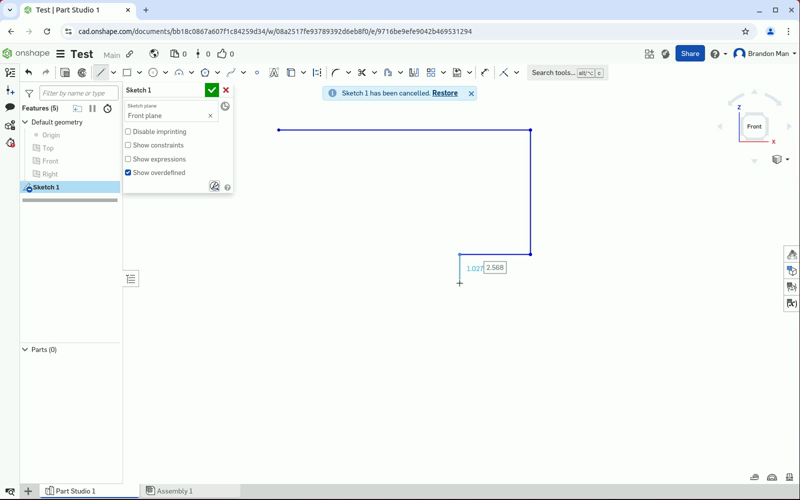
scroll(6)
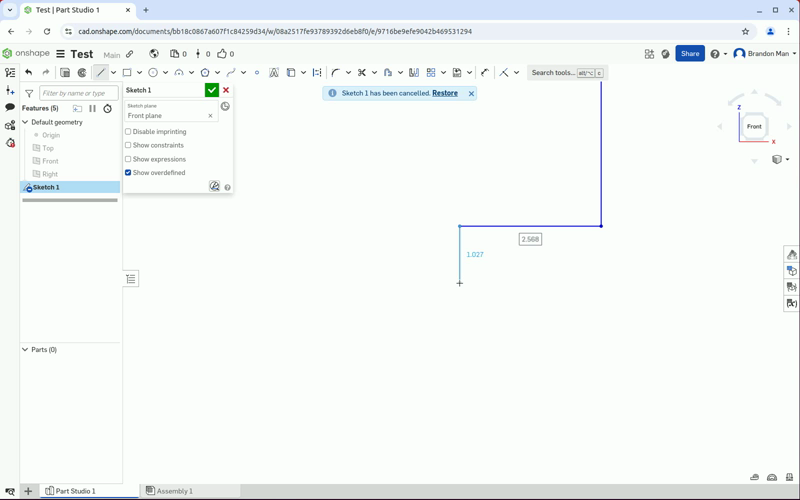
click(459, 282)
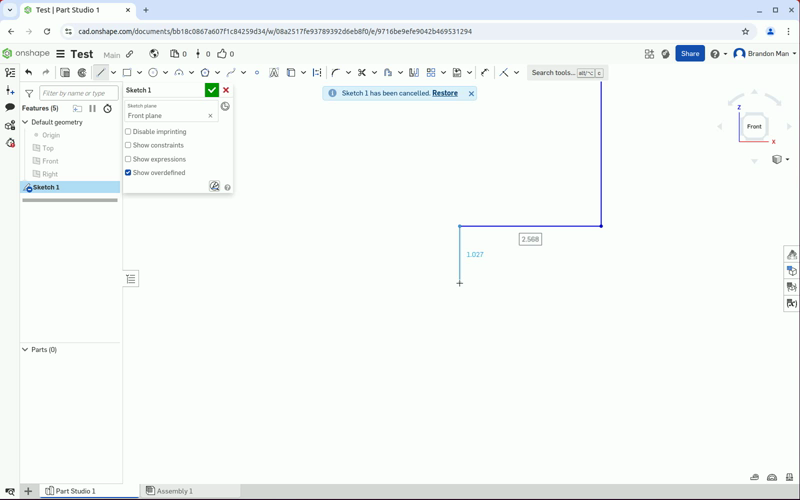
scroll(-6)
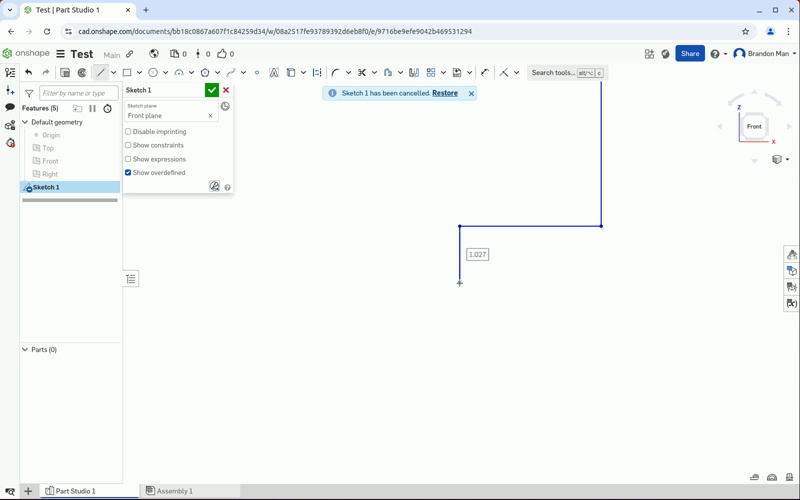
scroll(-6)
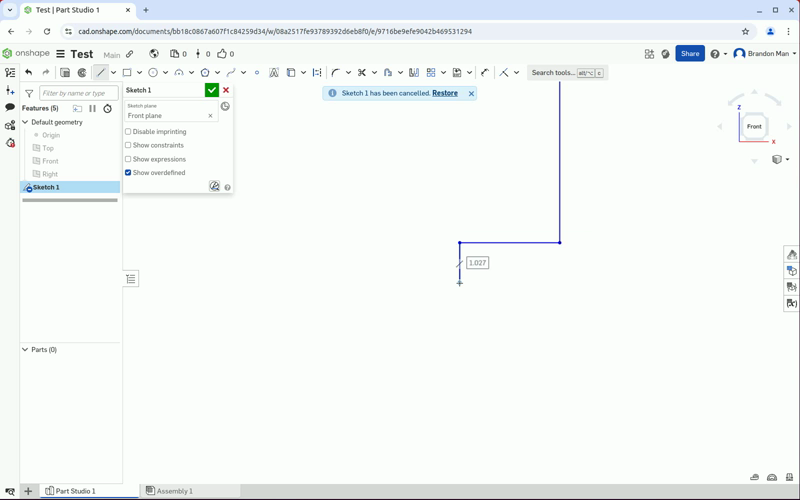
scroll(-6)
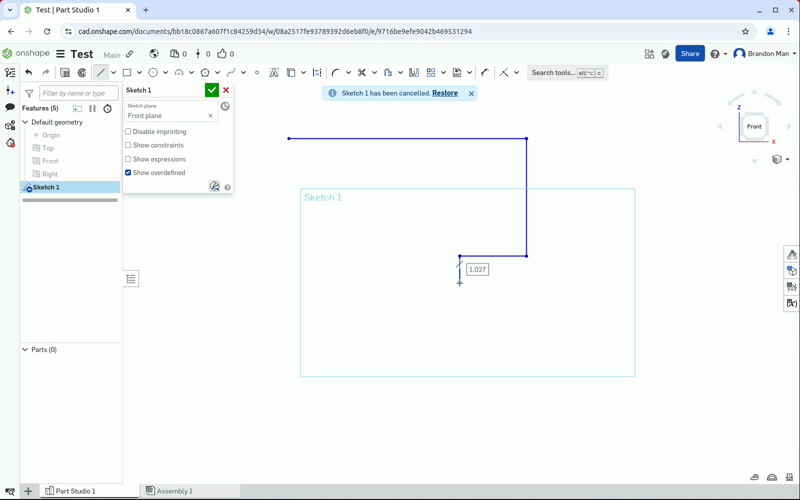
scroll(-6)
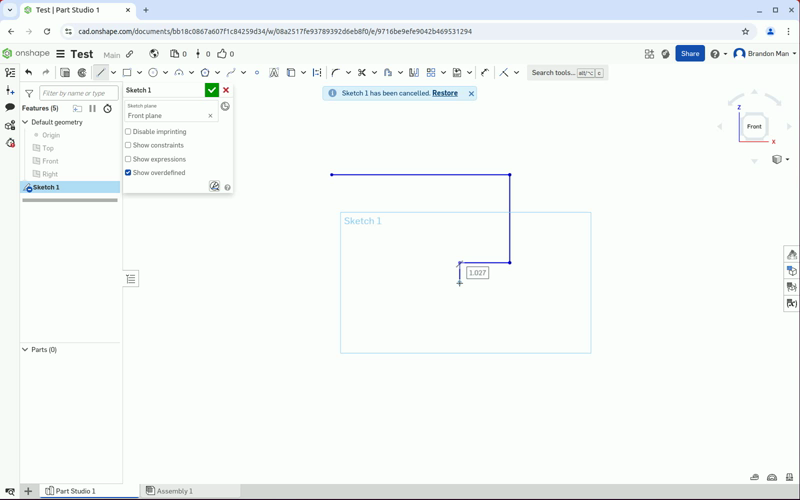
scroll(-6)
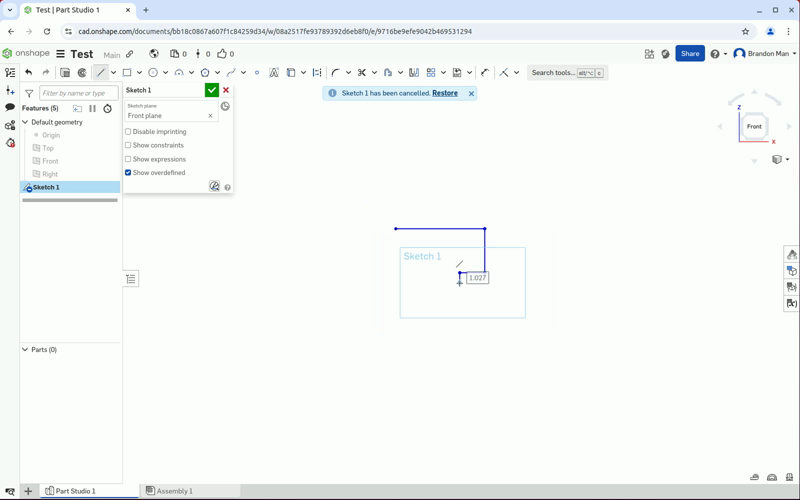
scroll(-6)
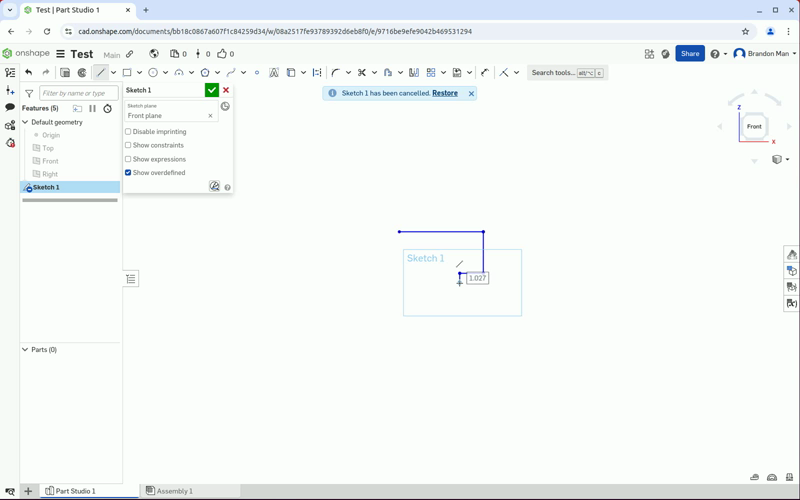
scroll(-6)
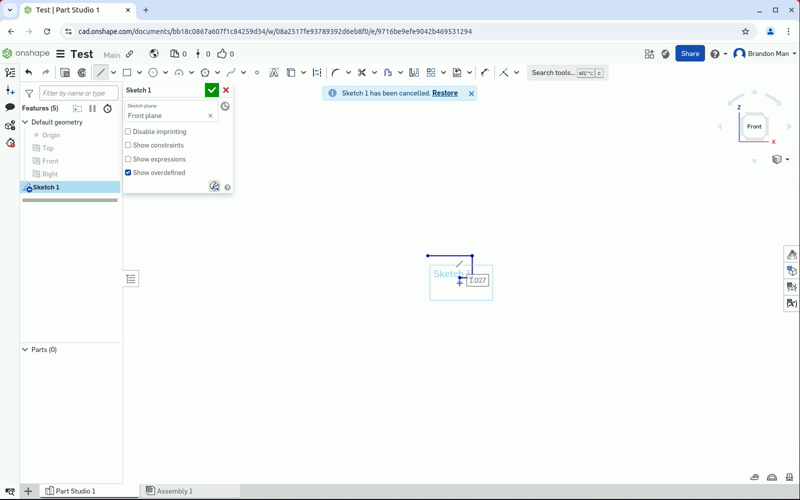
key_up(shift)
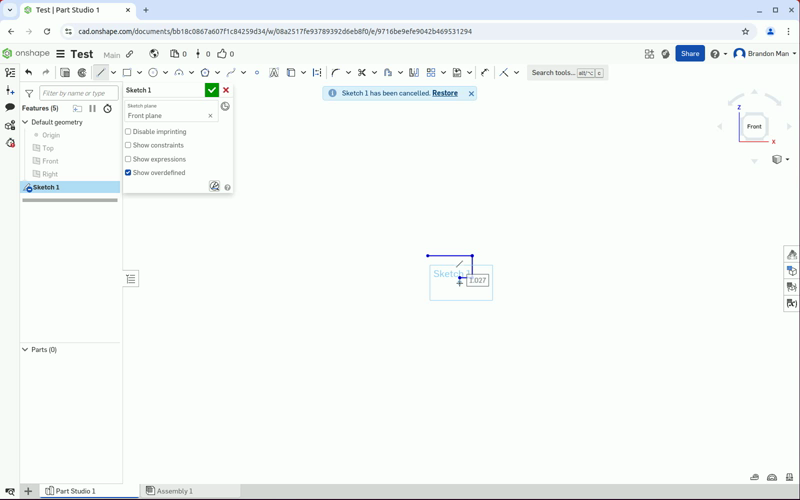
key_down(shift)
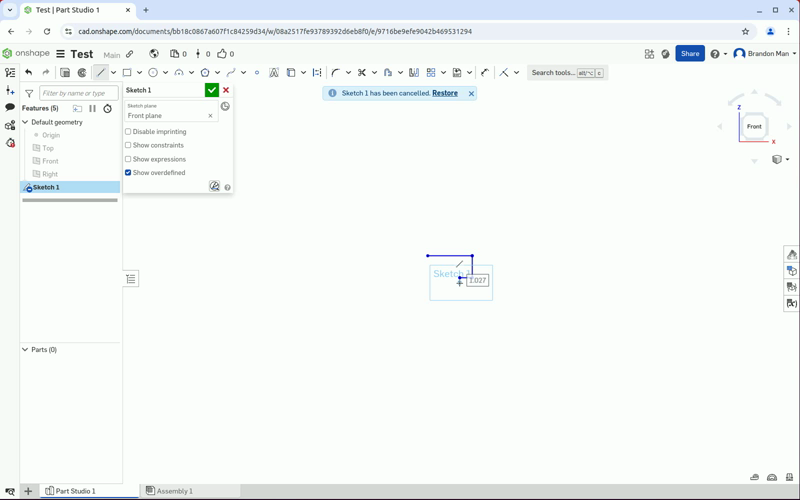
mouse_move(489, 282)
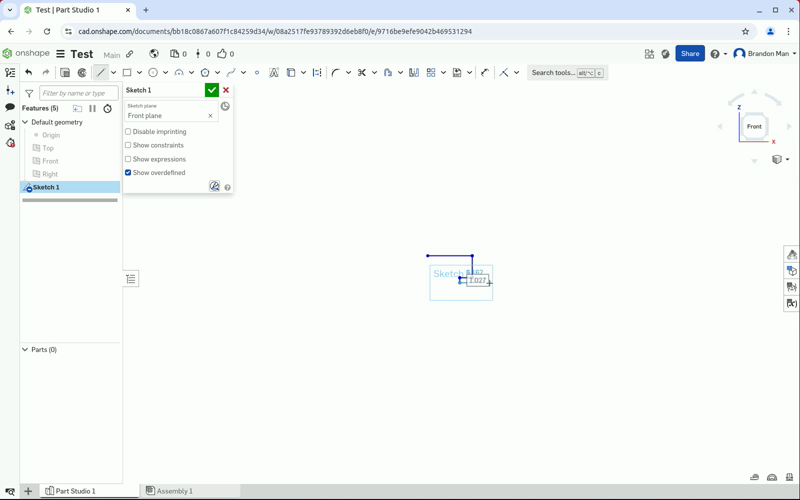
mouse_move(516, 282)
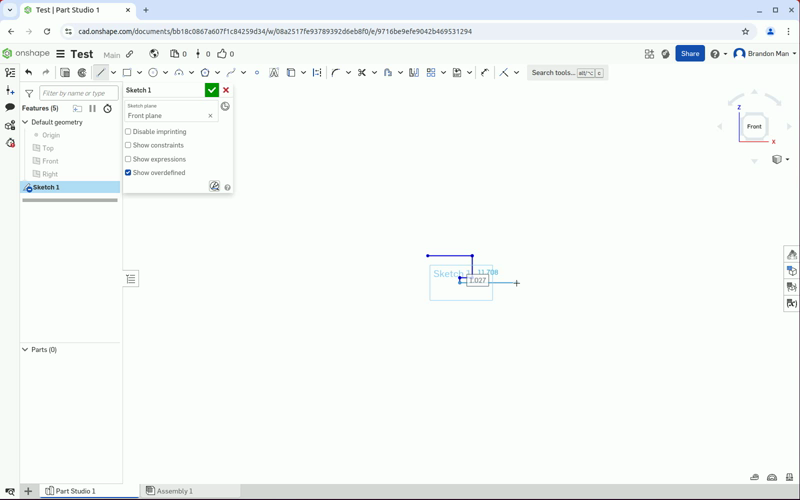
click(516, 282)
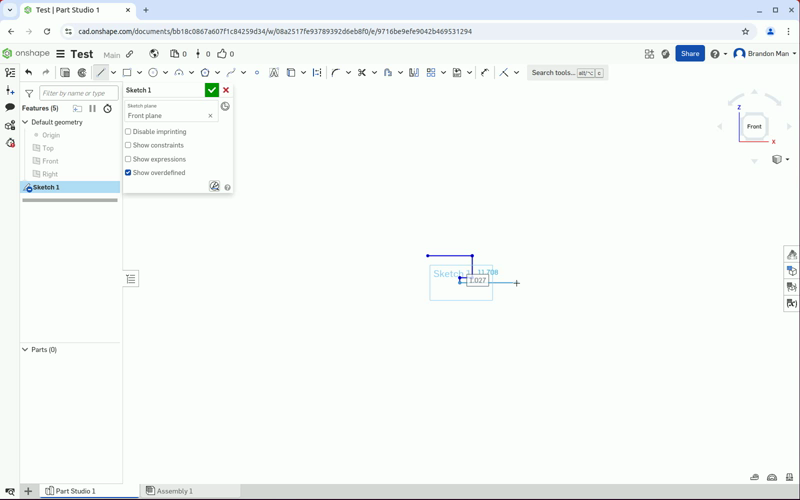
key_up(shift)
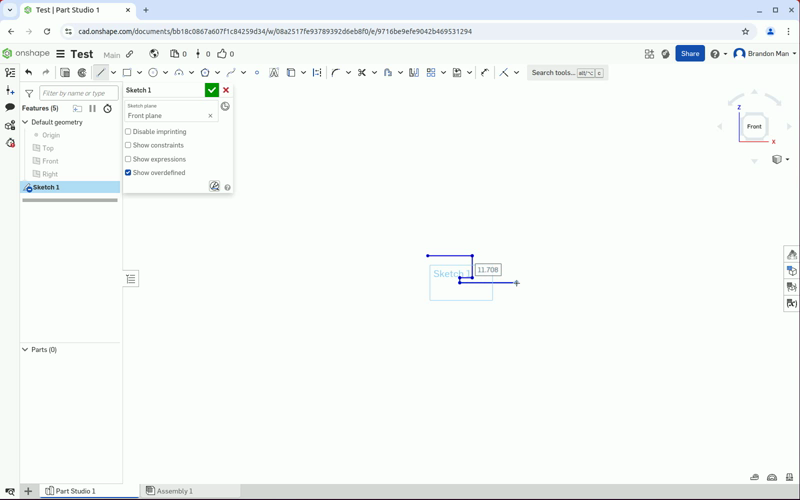
key_down(shift)
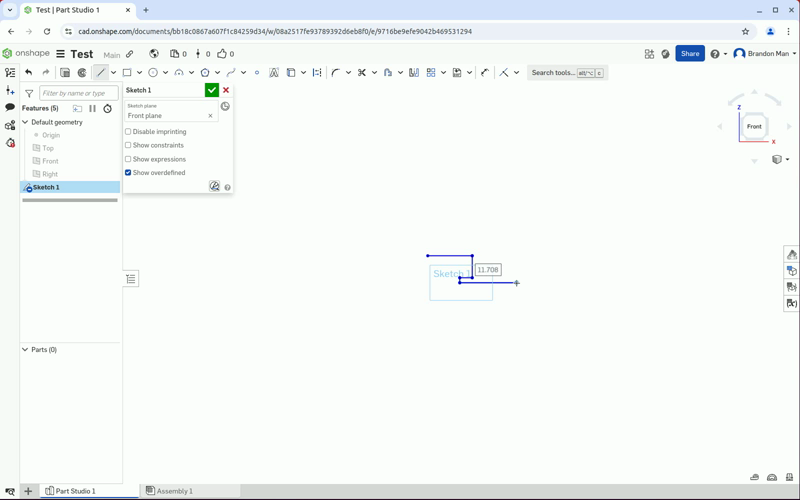
mouse_move(546, 282)
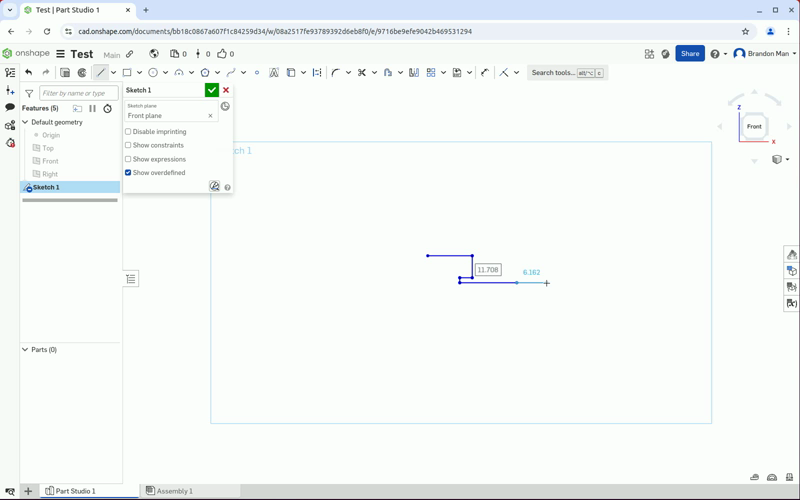
mouse_move(516, 277)
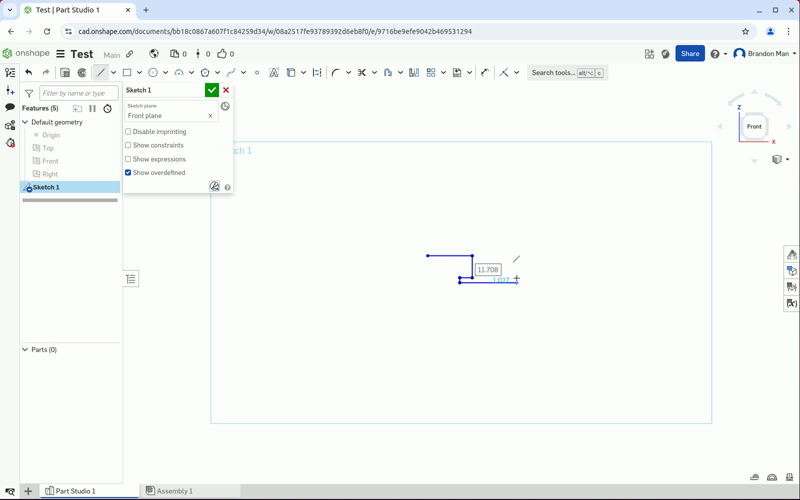
scroll(6)
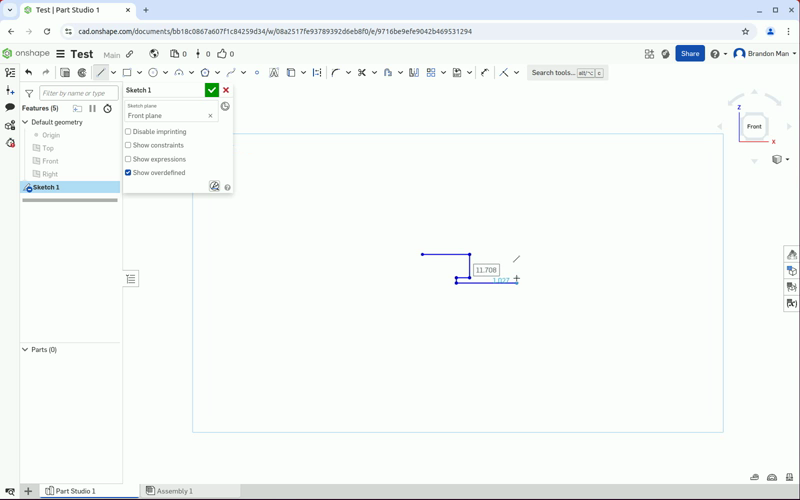
scroll(6)
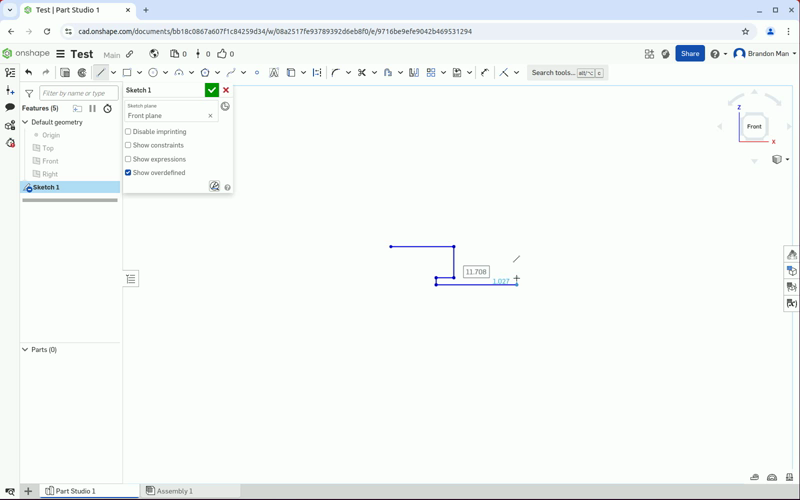
scroll(6)
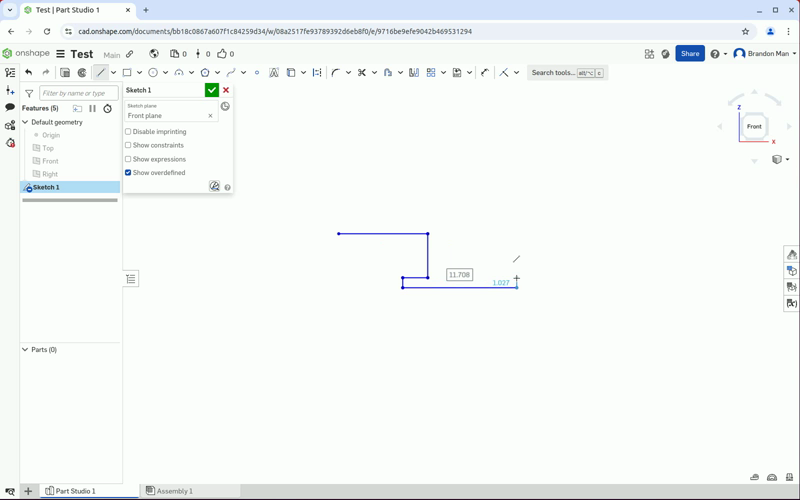
scroll(6)
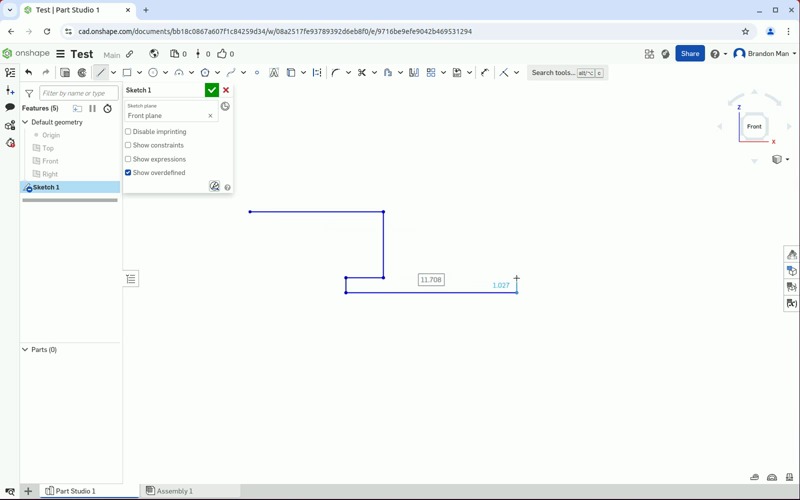
scroll(6)
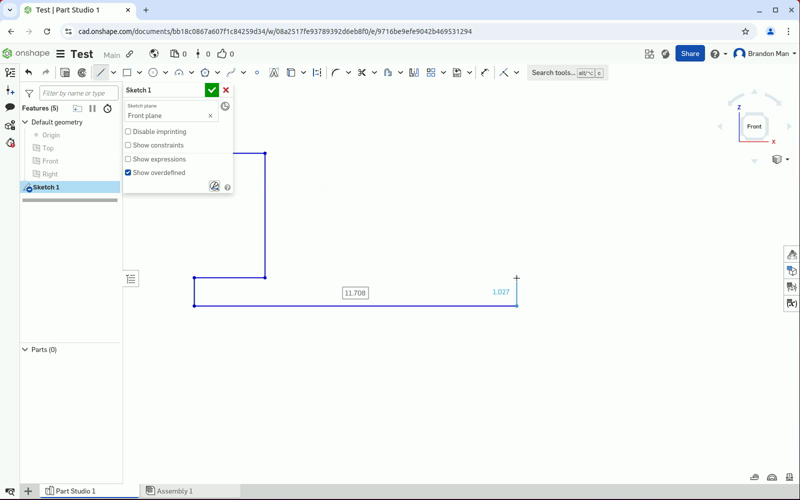
scroll(6)
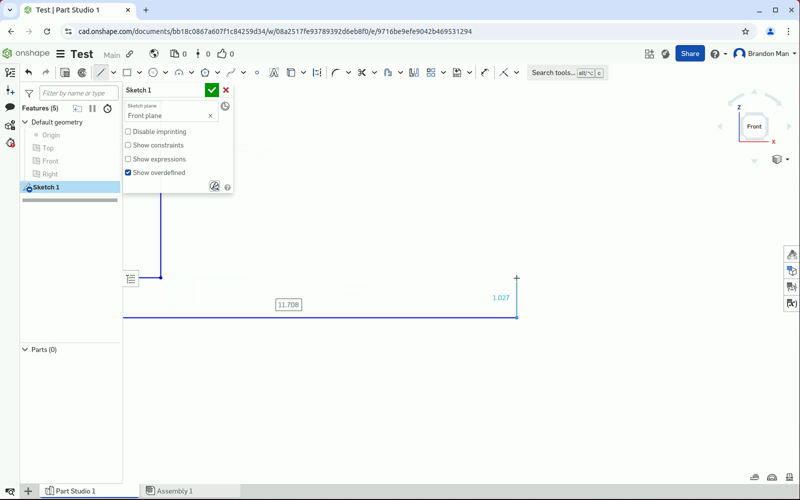
scroll(6)
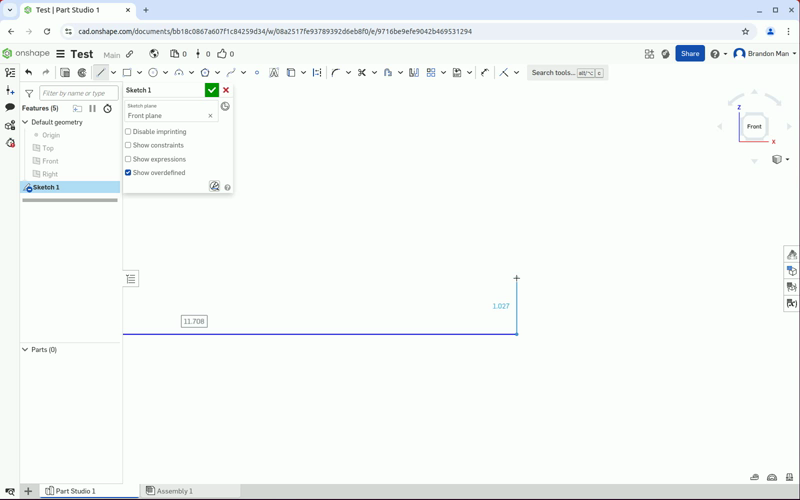
click(516, 277)
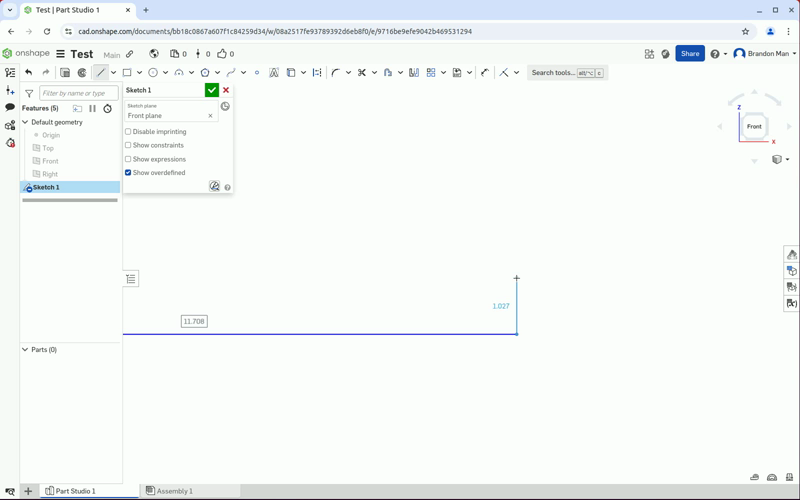
scroll(-6)
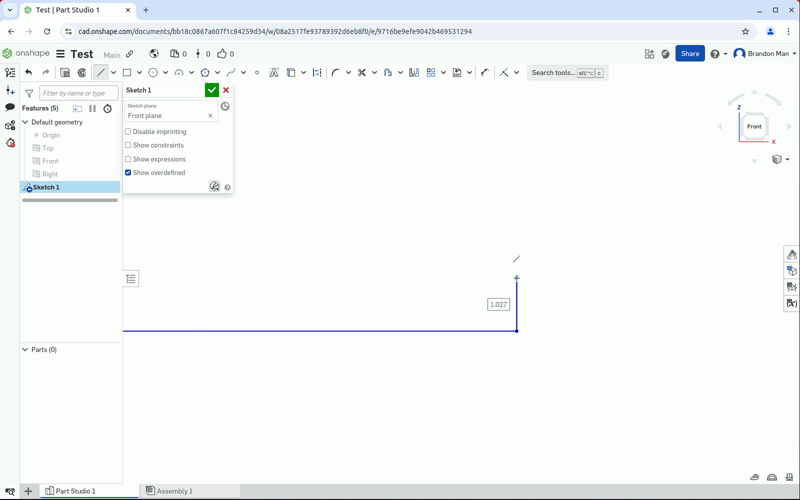
scroll(-6)
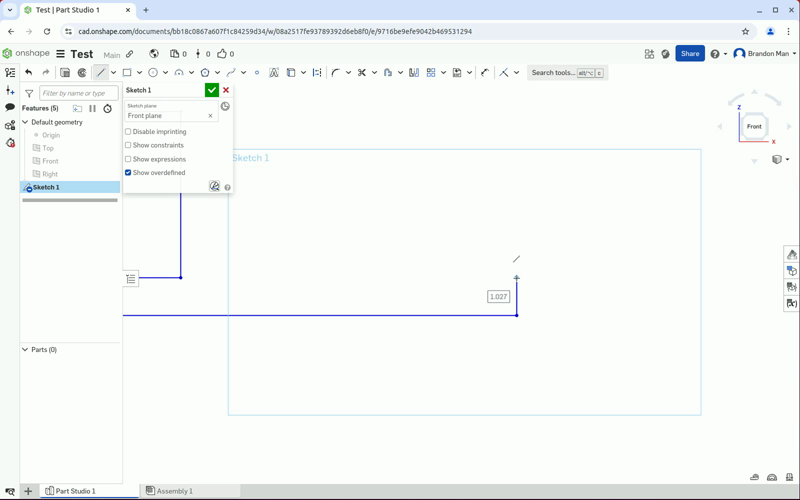
scroll(-6)
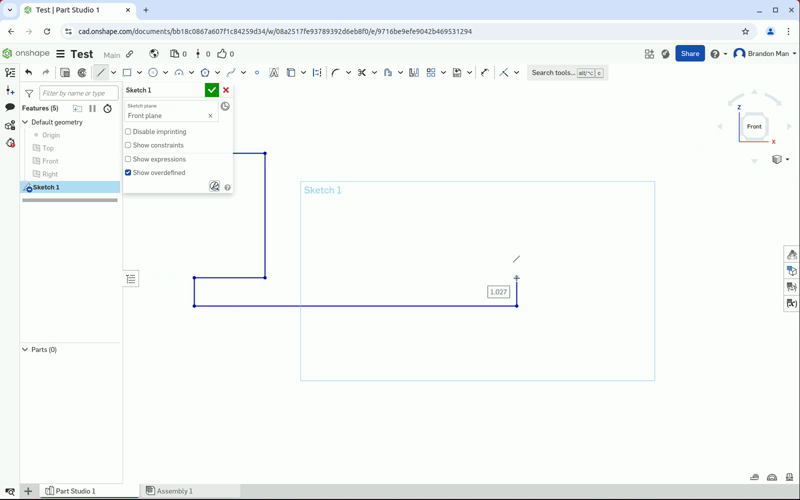
scroll(-6)
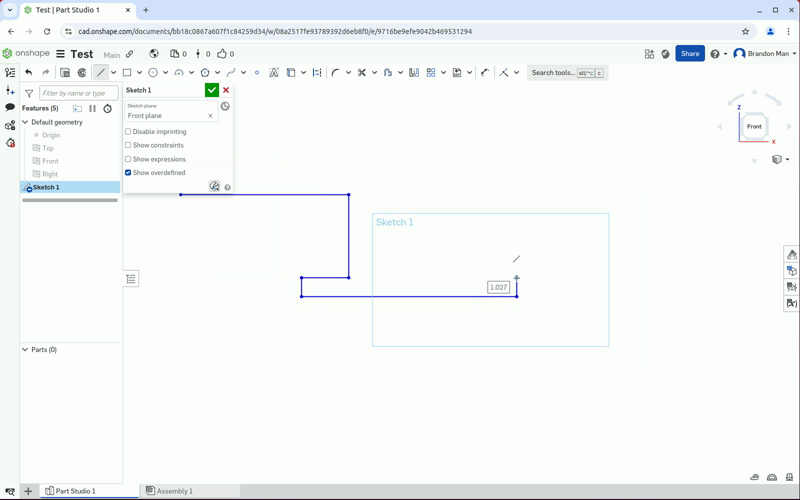
scroll(-6)
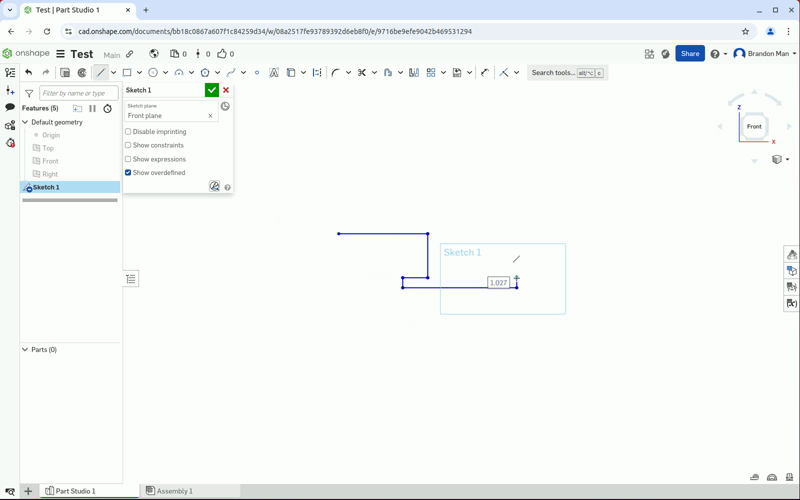
scroll(-6)
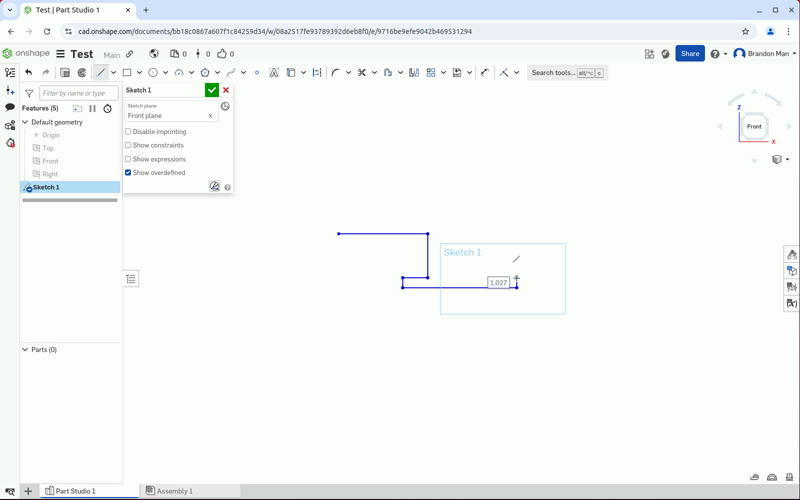
scroll(-6)
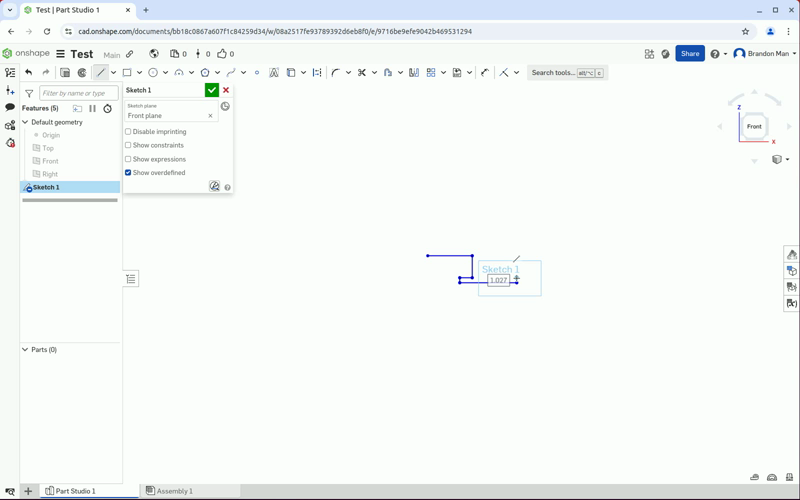
key_up(shift)
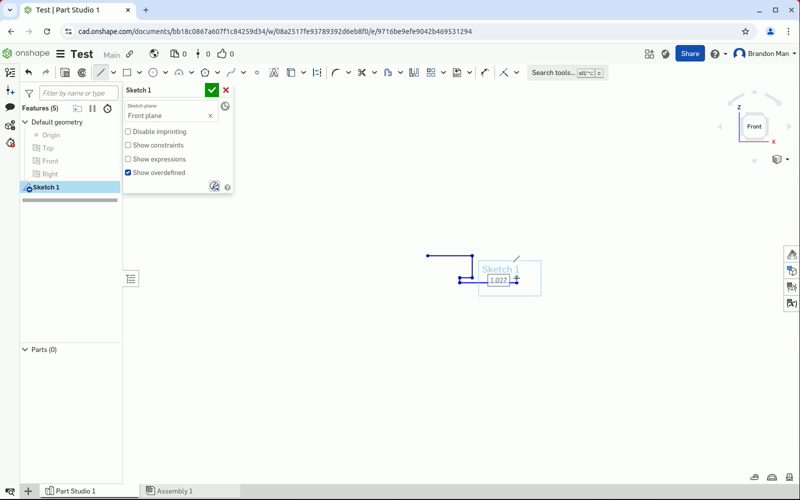
key_down(shift)
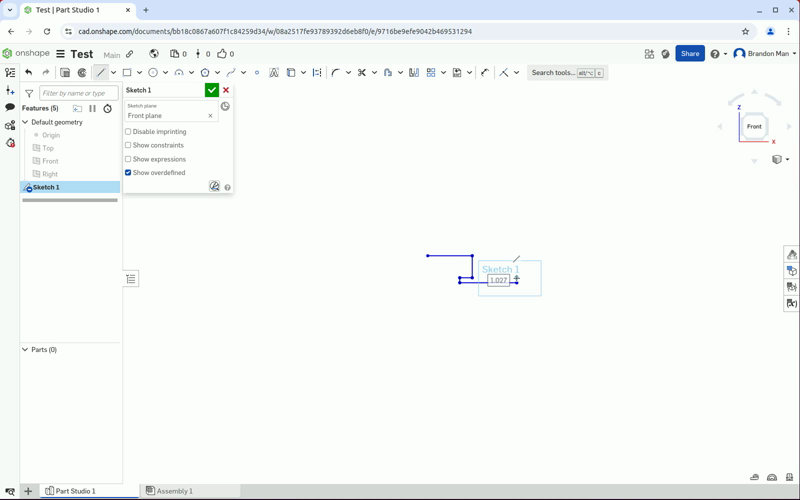
mouse_move(546, 277)
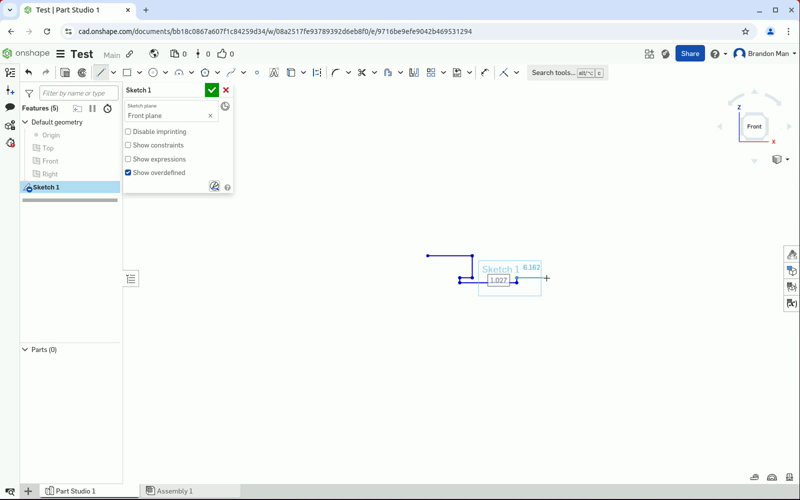
mouse_move(504, 277)
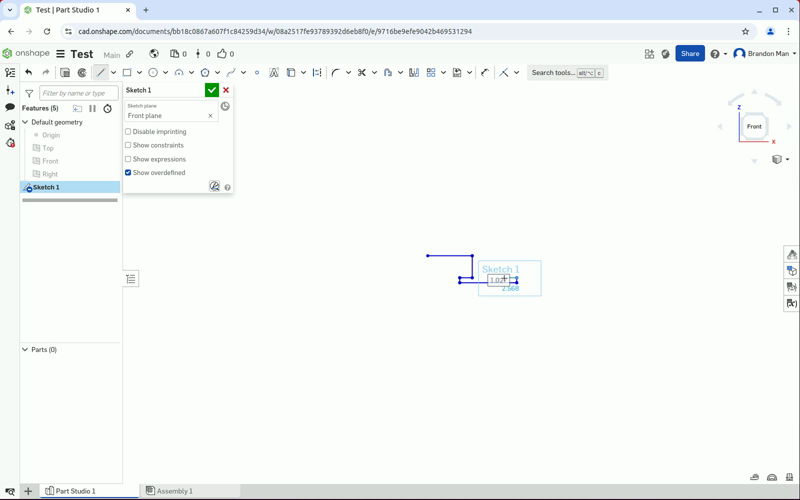
click(504, 277)
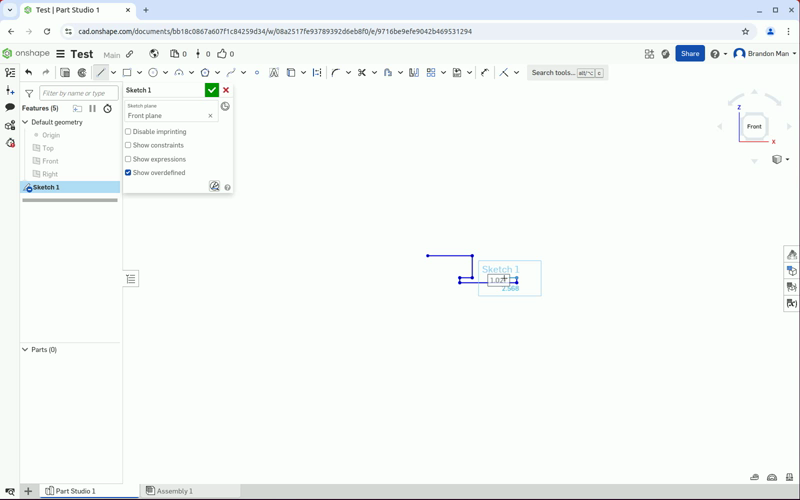
key_up(shift)
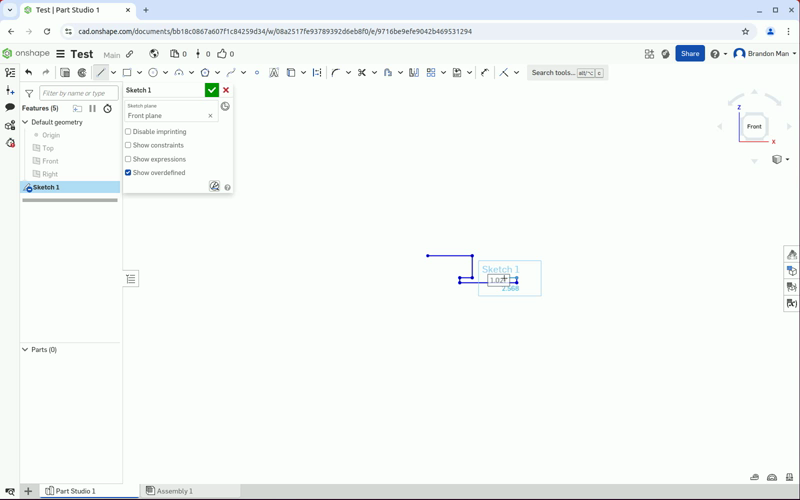
key_down(shift)
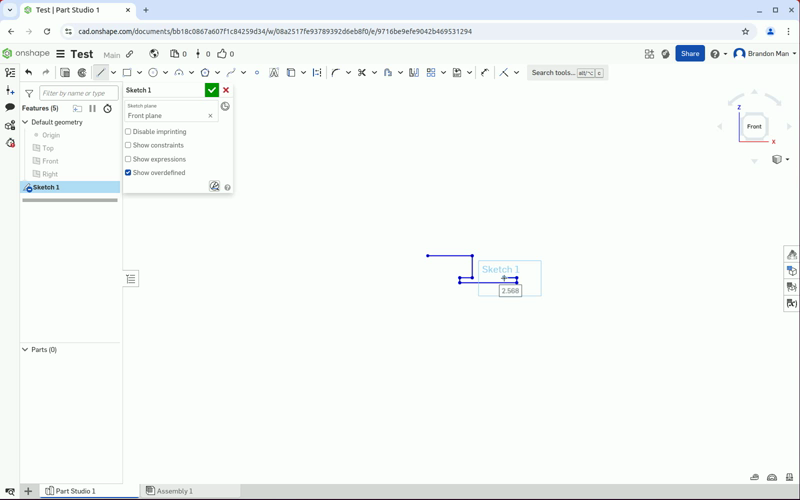
mouse_move(534, 277)
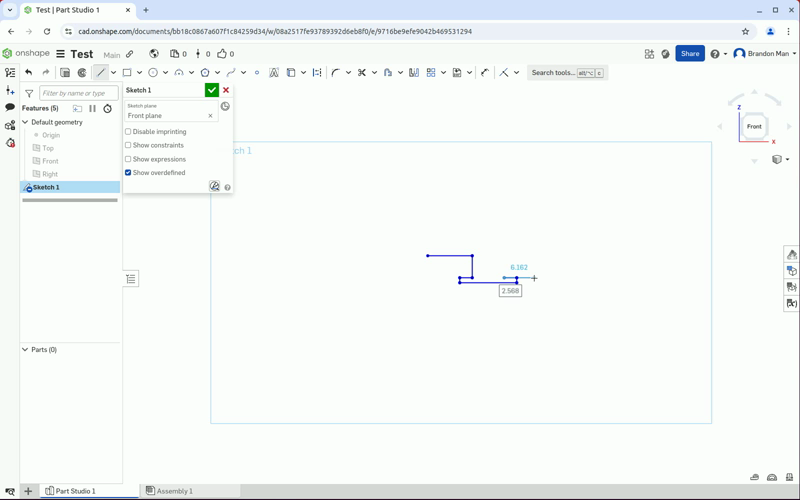
mouse_move(504, 255)
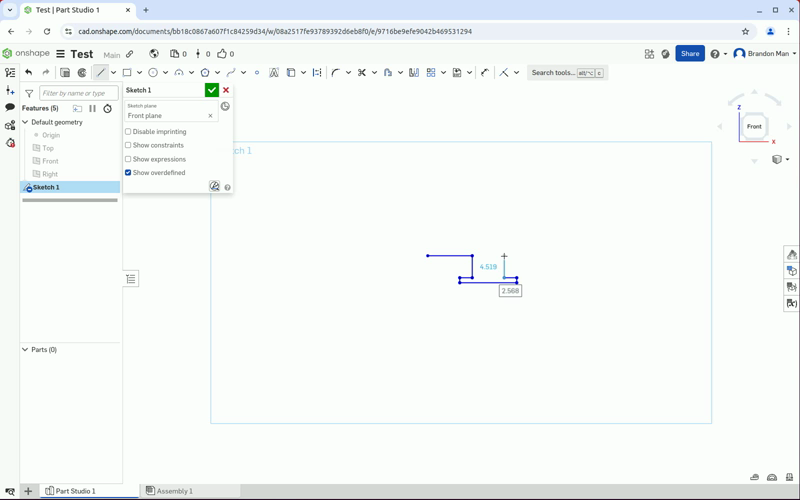
click(504, 255)
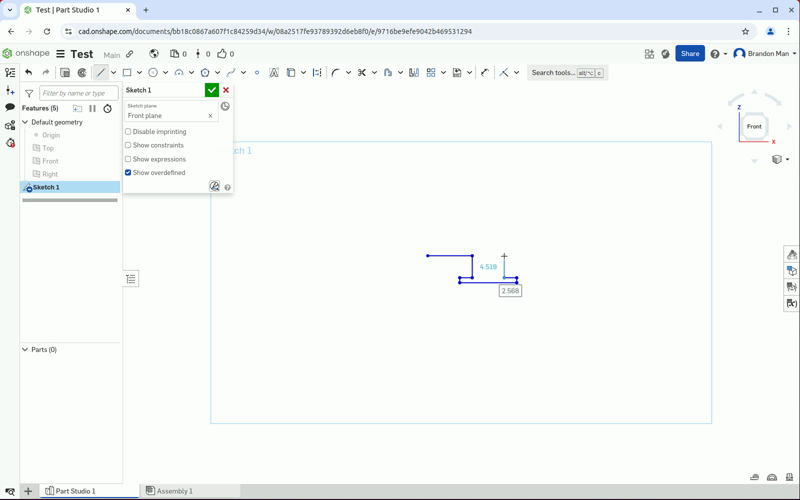
key_up(shift)
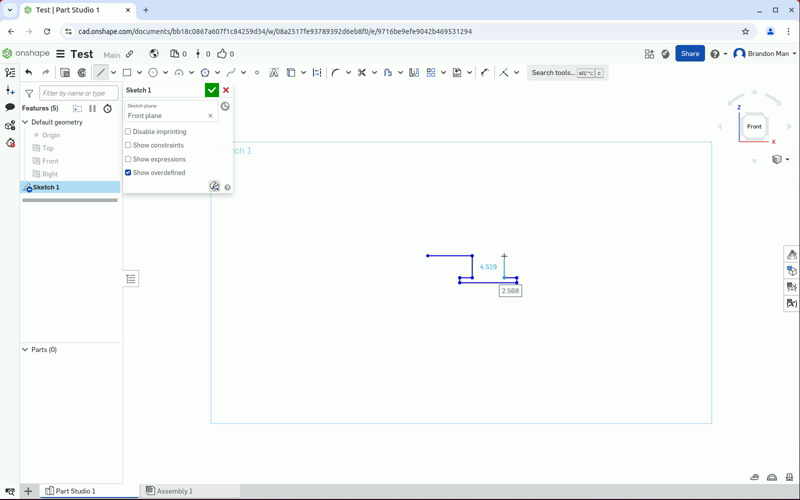
key_down(shift)
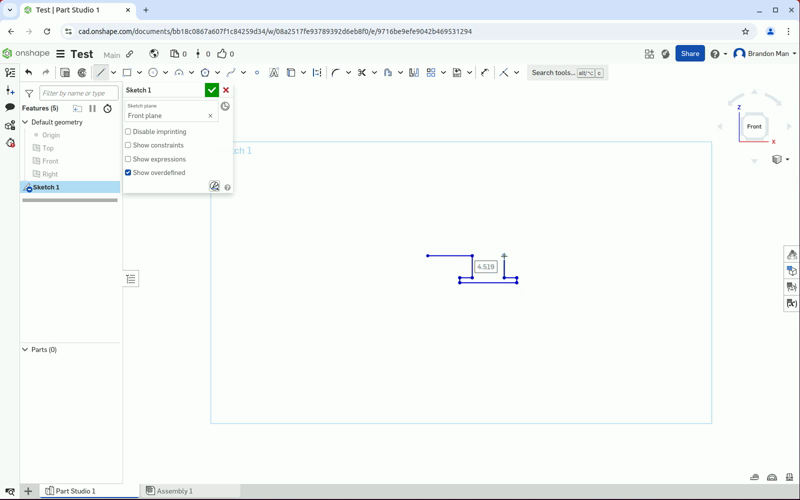
mouse_move(534, 255)
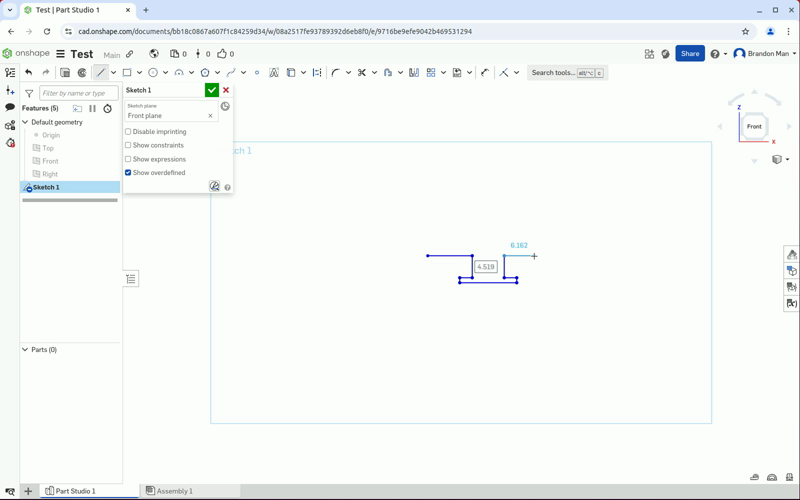
mouse_move(548, 255)
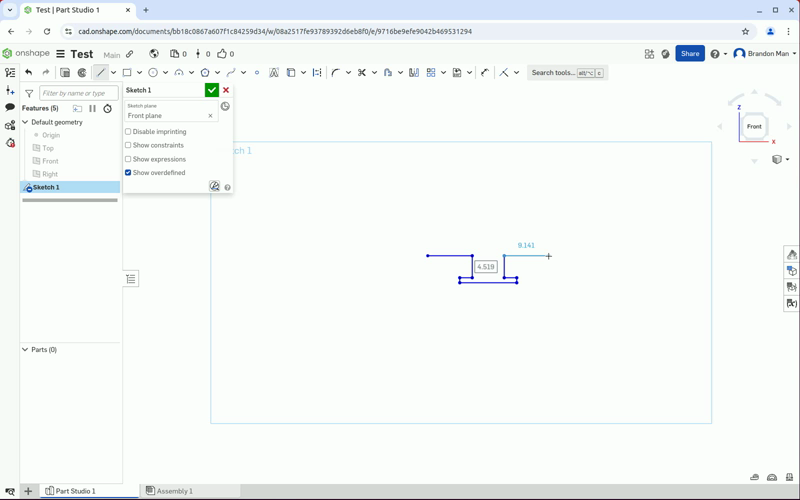
click(548, 255)
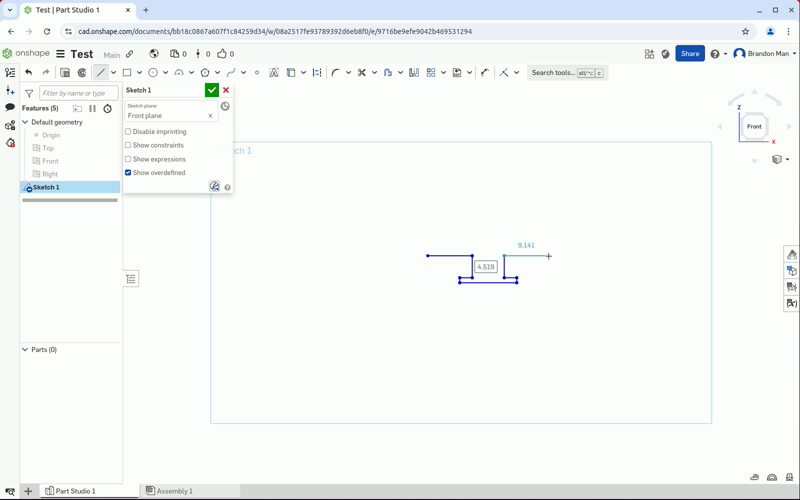
key_up(shift)
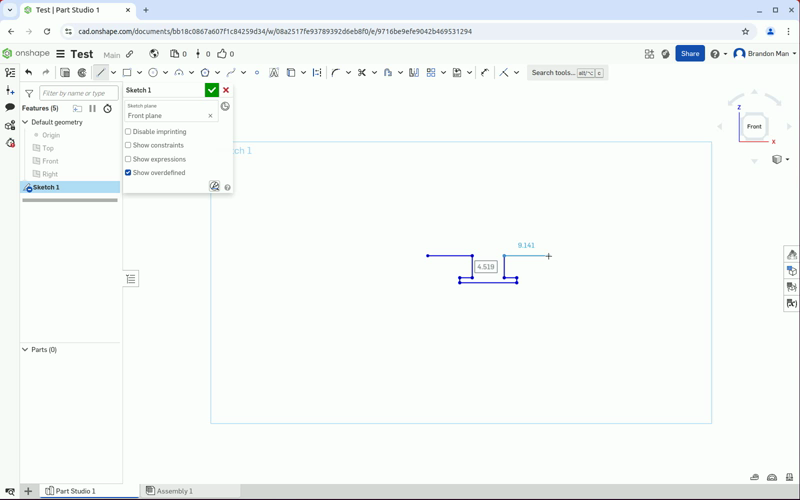
key_down(shift)
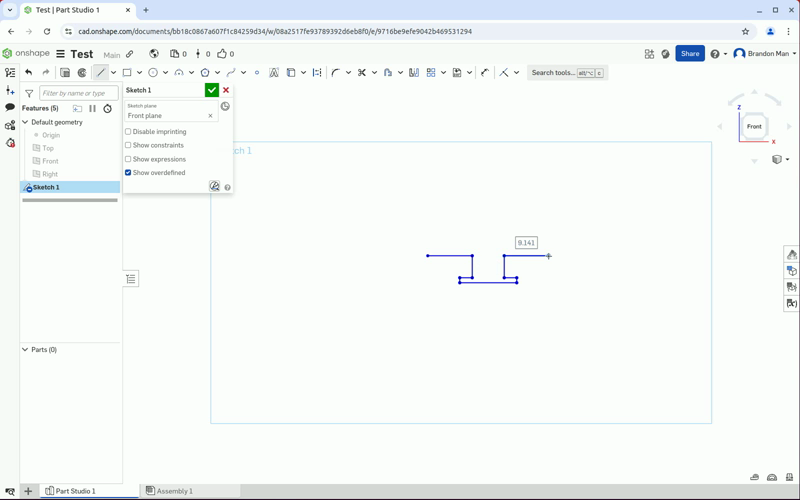
mouse_move(548, 170)
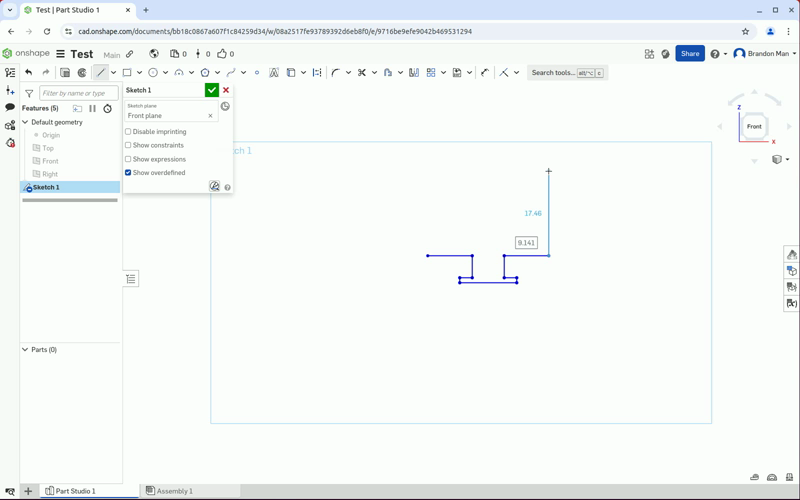
click(548, 170)
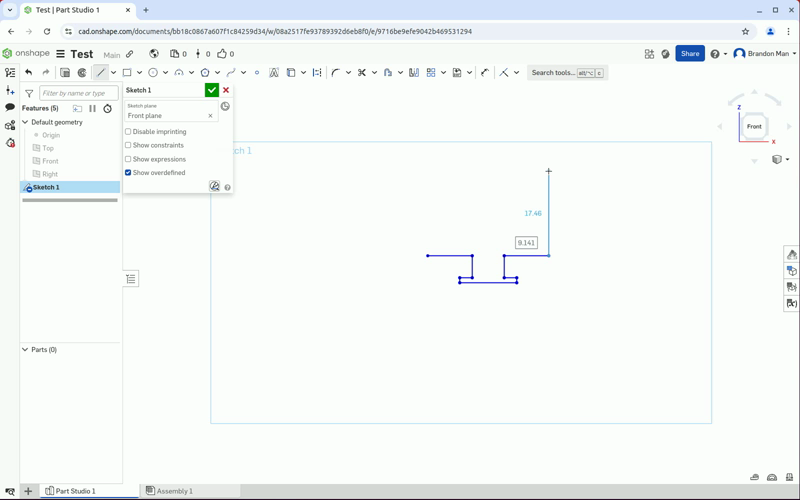
key_up(shift)
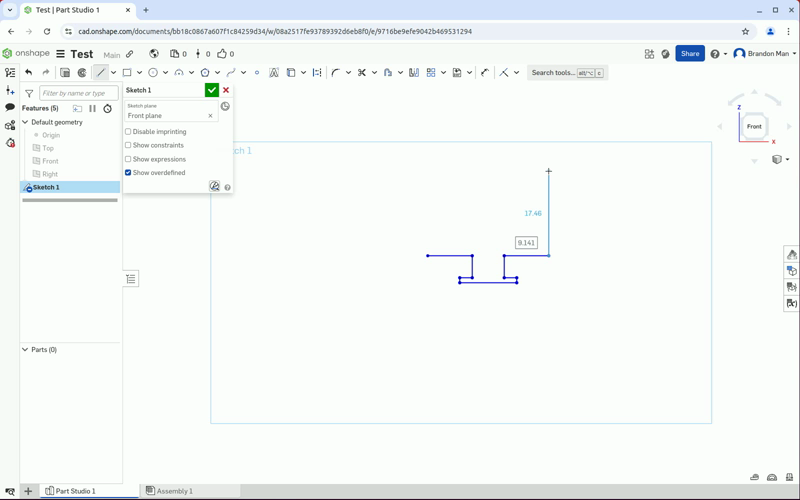
key_down(shift)
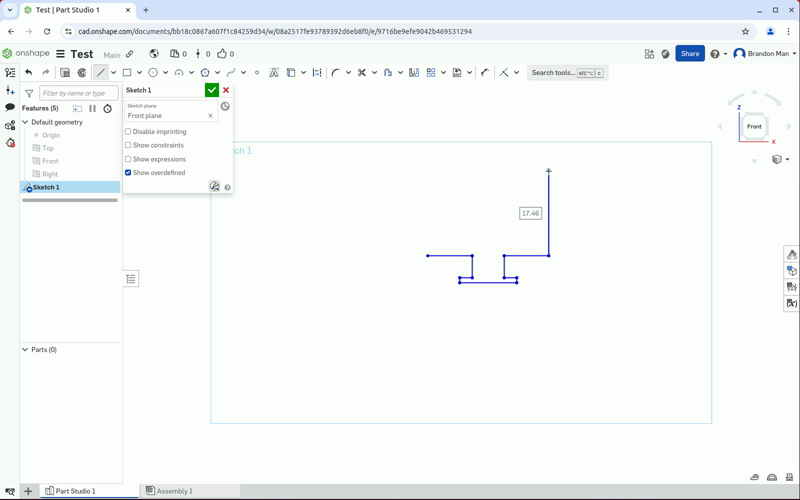
mouse_move(427, 170)
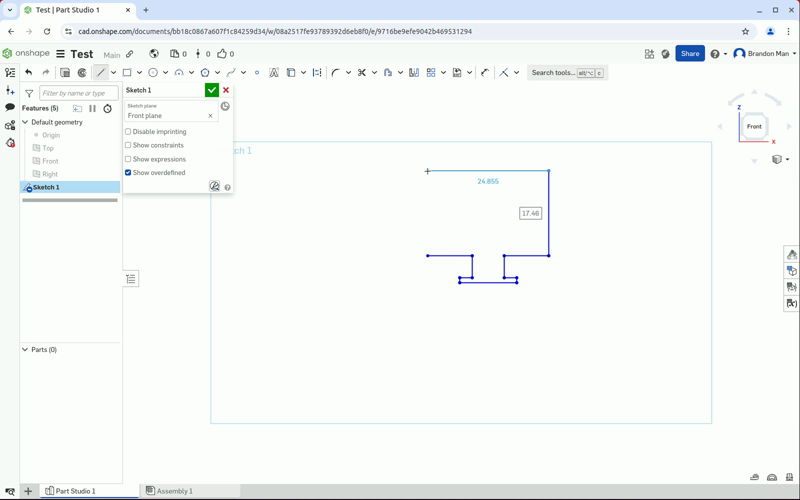
click(427, 170)
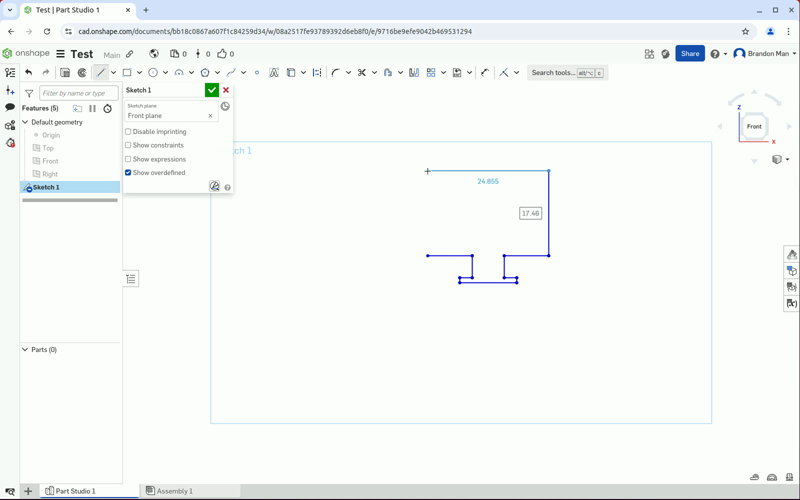
key_up(shift)
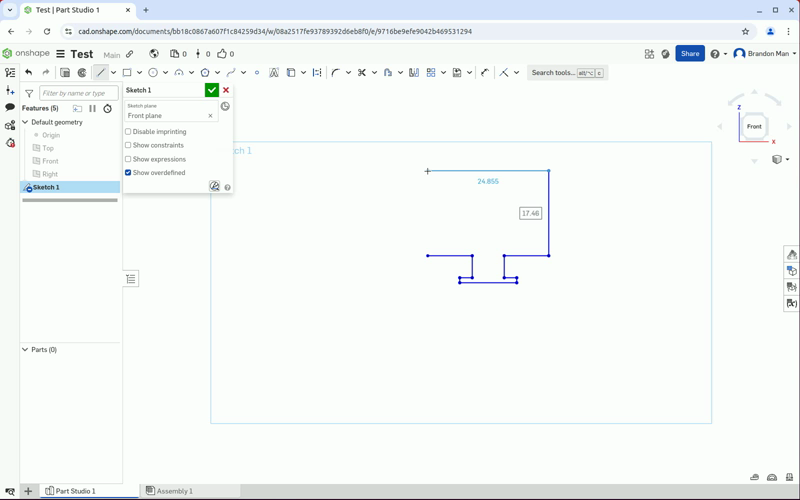
key_down(shift)
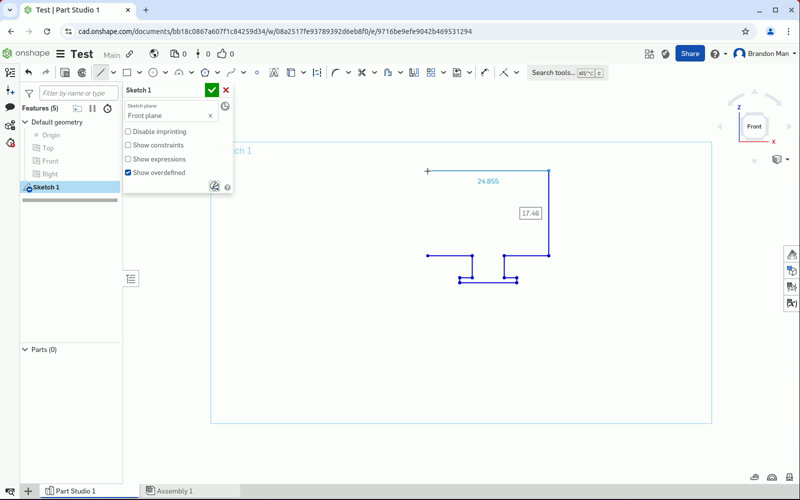
mouse_move(427, 255)
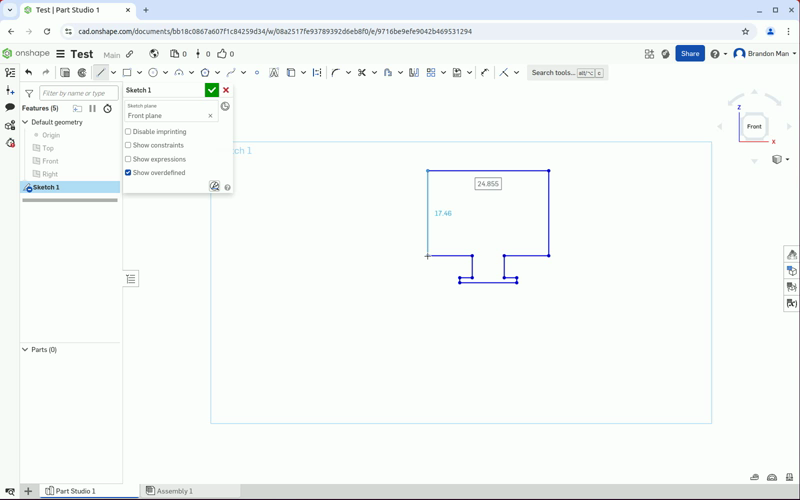
key_up(shift)
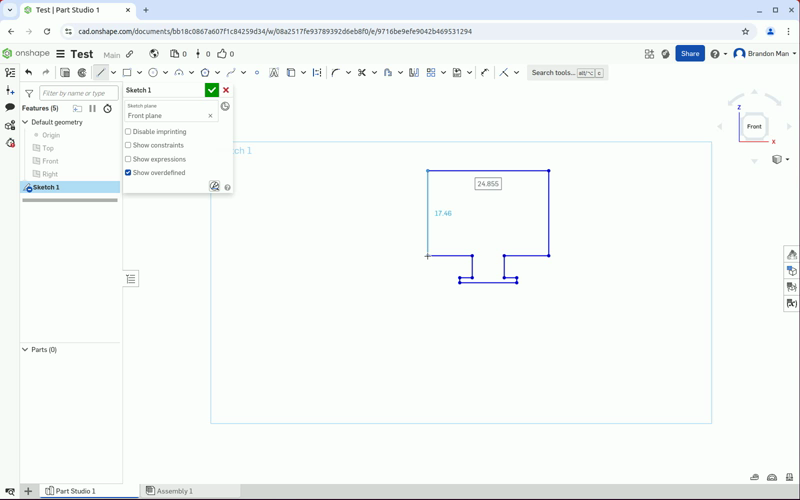
click(427, 255)
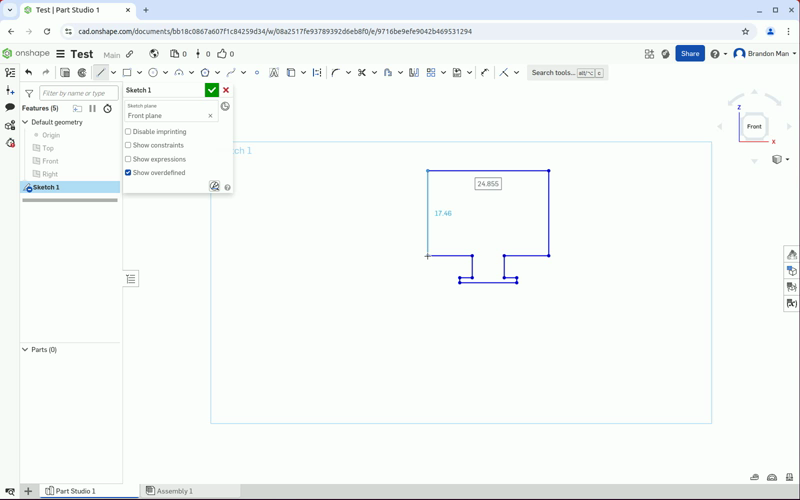
key(esc)
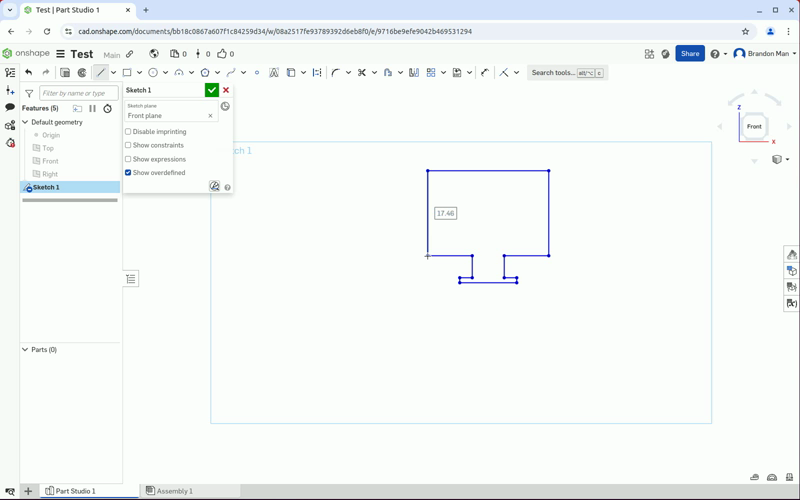
mouse_move(524, 200)
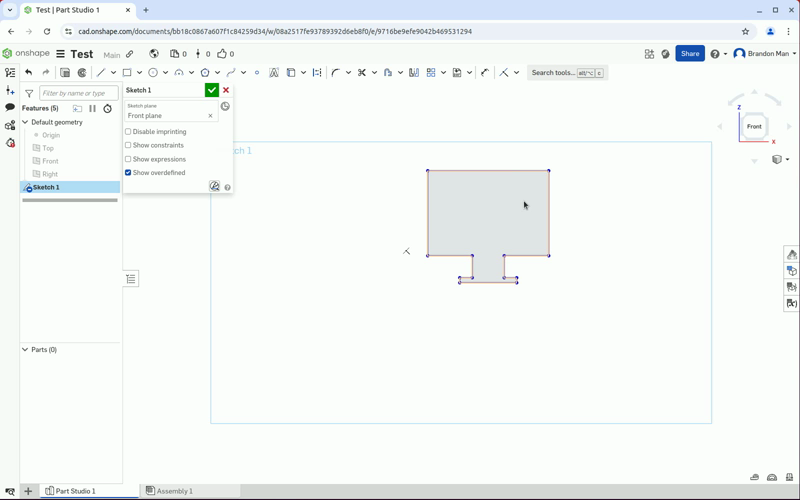
click(524, 200)
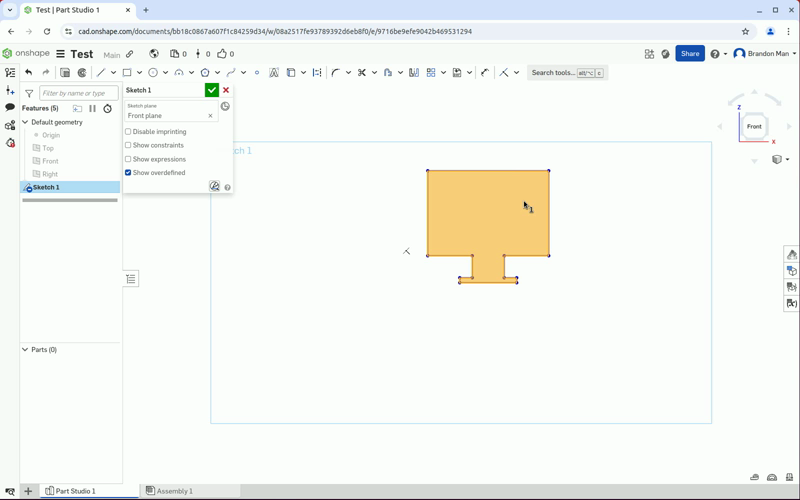
mouse_move(73, 352)
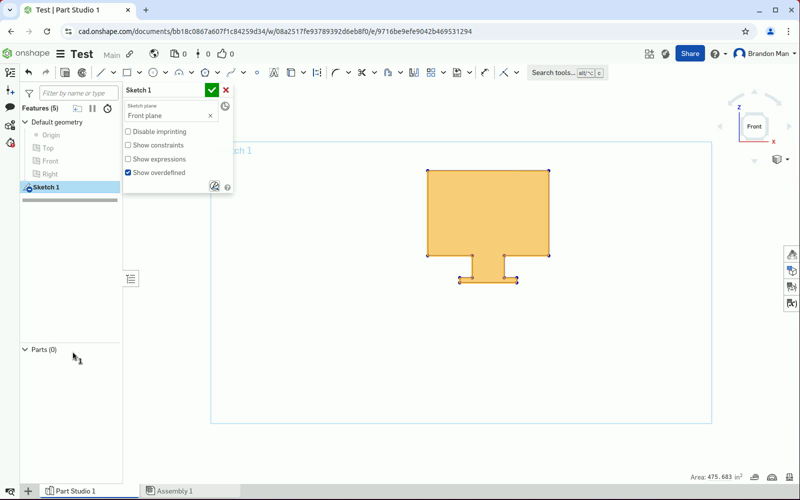
key(shift+y)
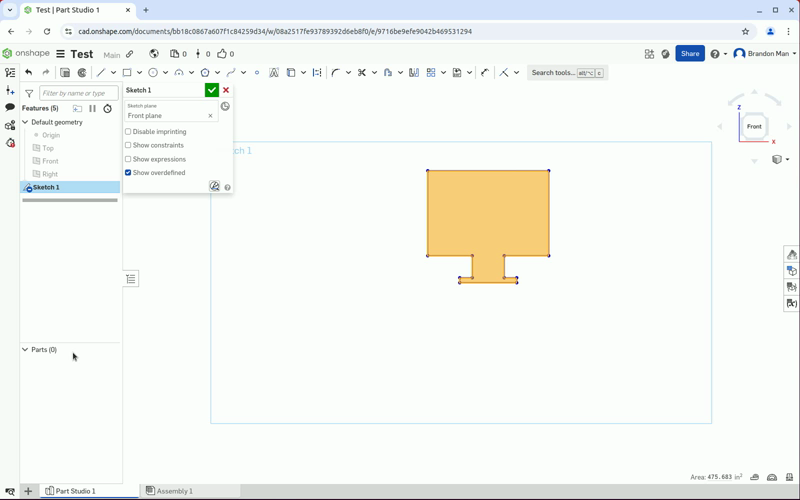
key(shift+e)
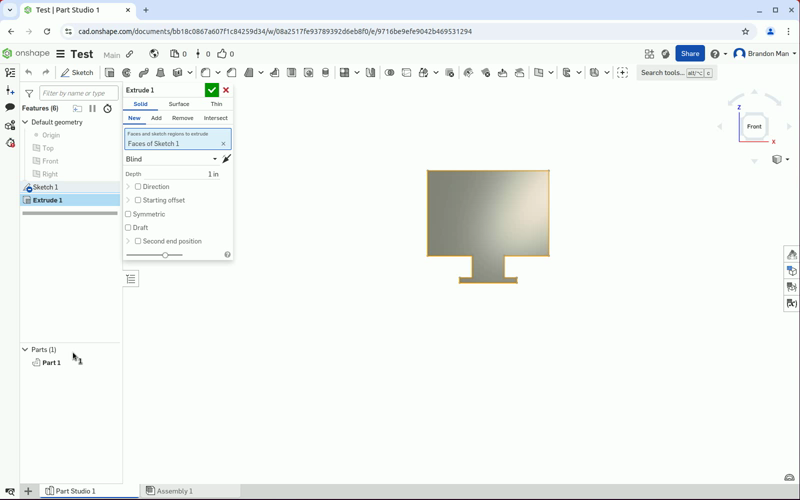
mouse_move(143, 106)
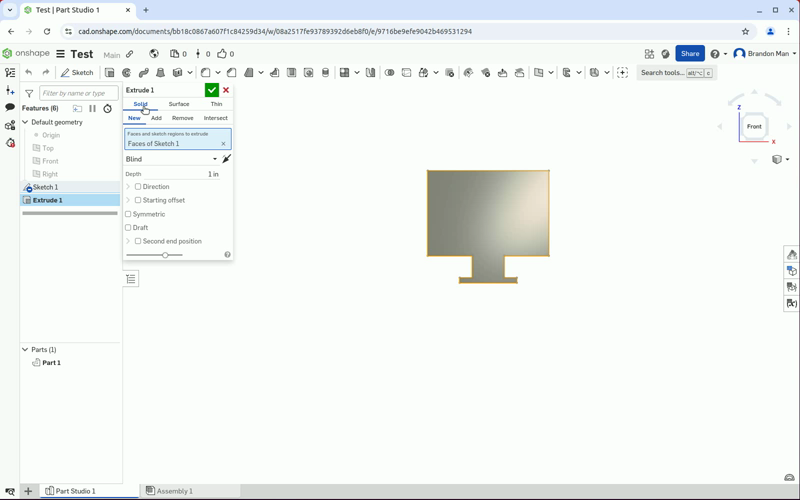
click(143, 106)
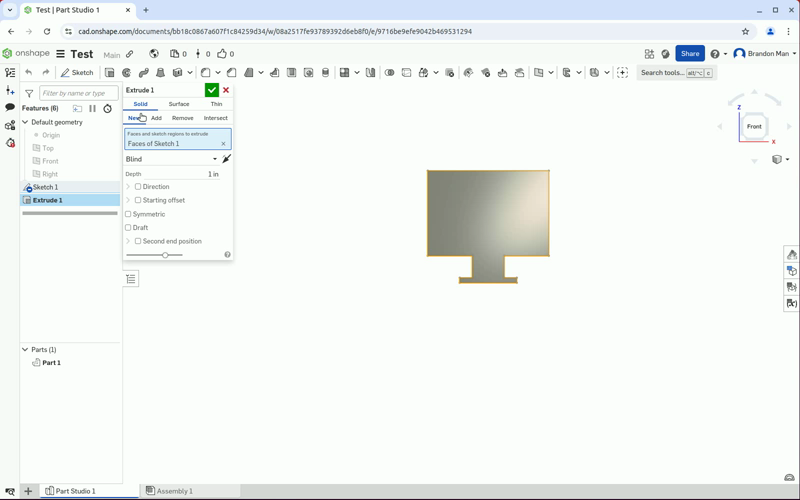
mouse_move(137, 120)
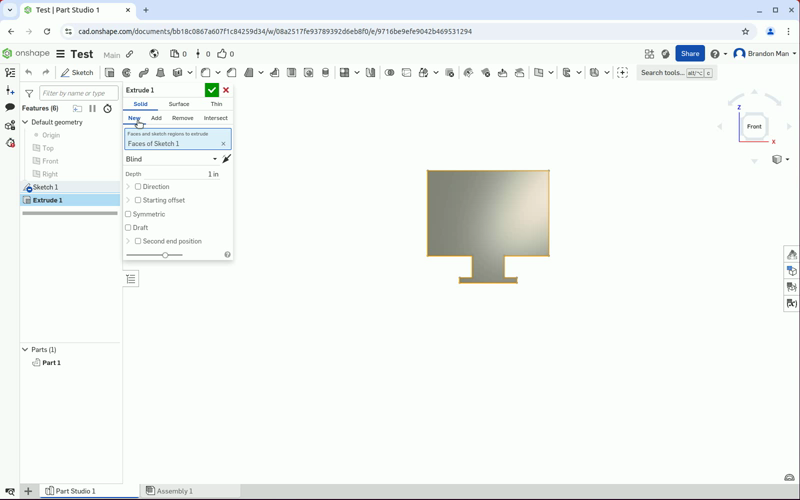
click(137, 120)
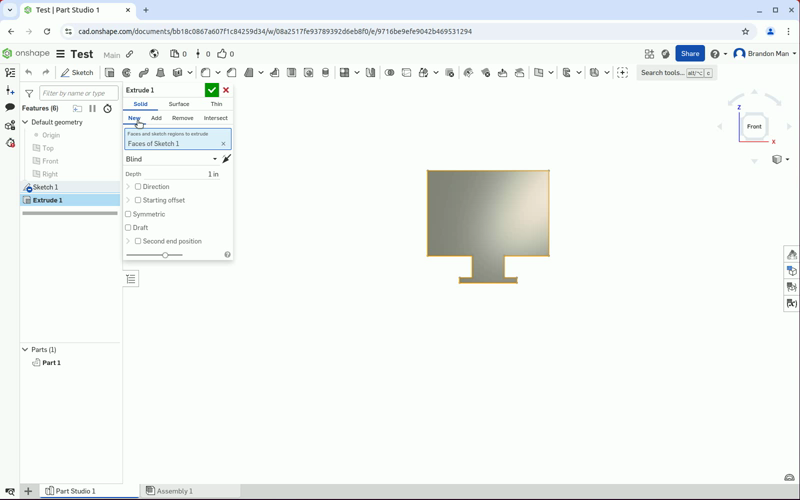
key(tab, 4)
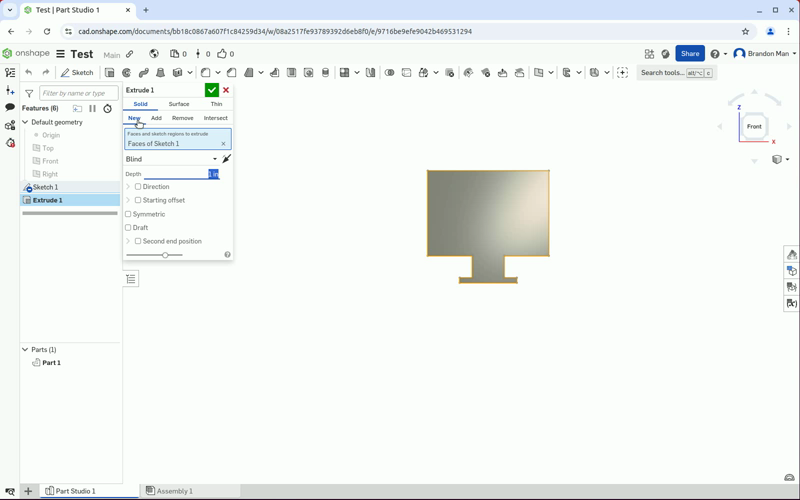
text(2.166)
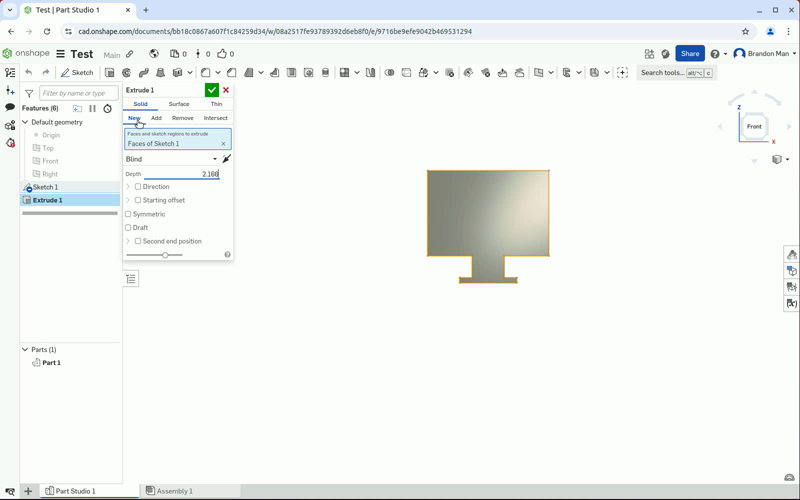
key(enter)
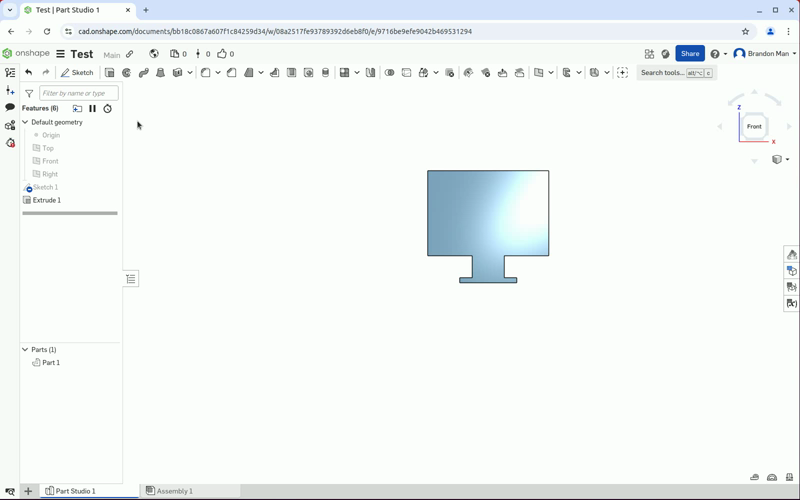
key(shift+h)
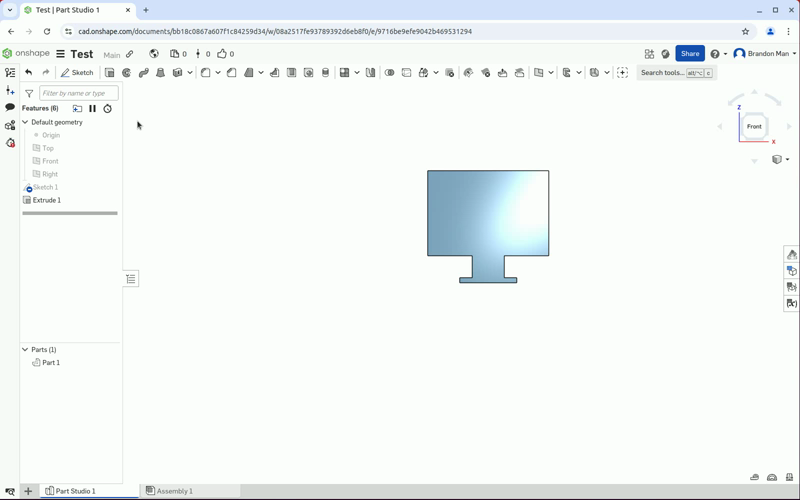
key(shift+h)
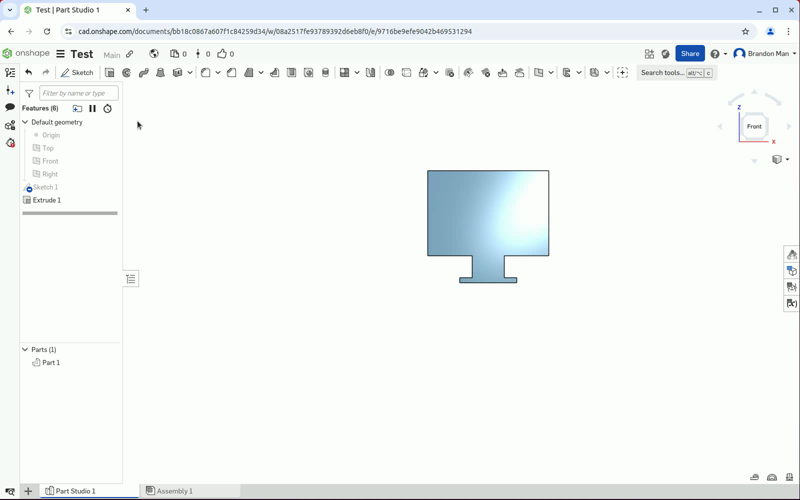
mouse_move(73, 189)
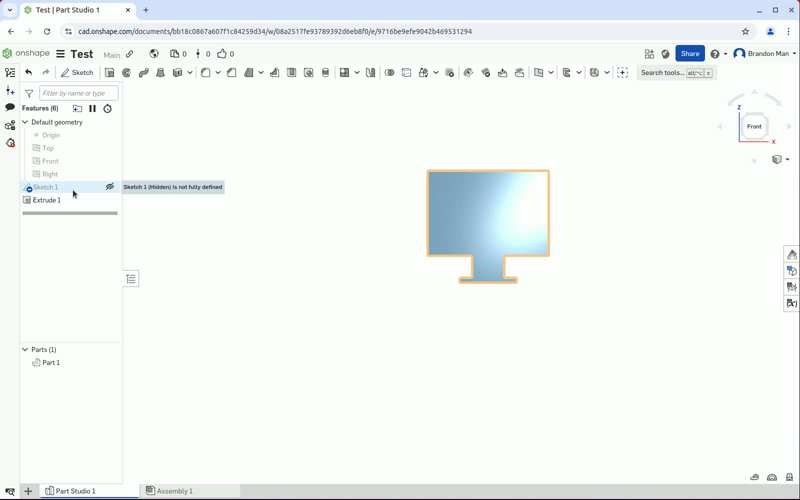
click(73, 189)
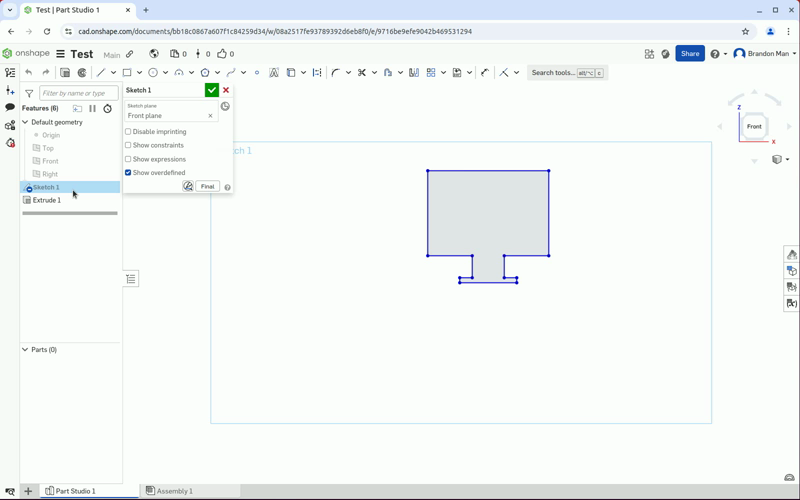
mouse_move(229, 92)
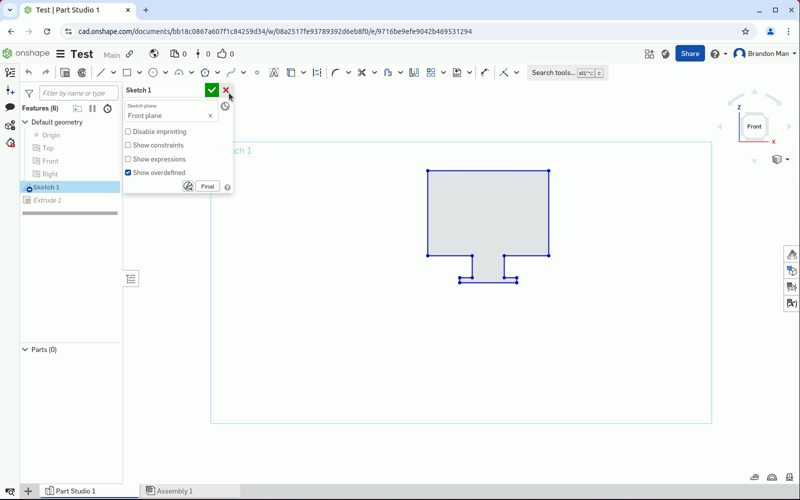
click(229, 92)
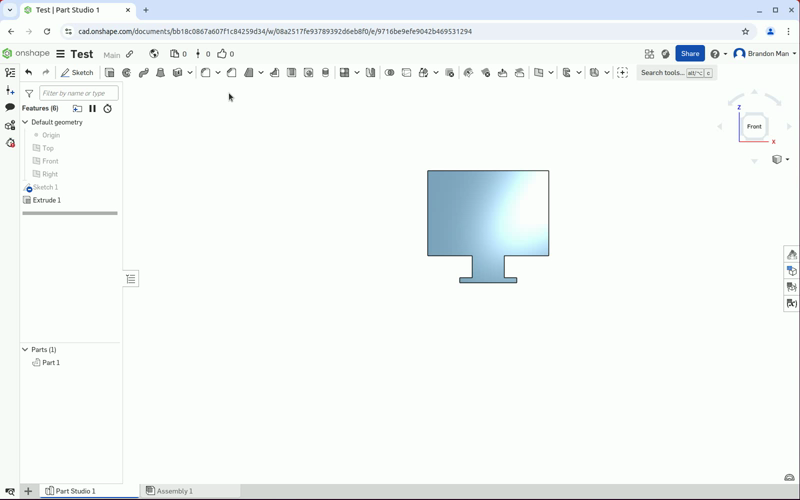
mouse_move(541, 75)
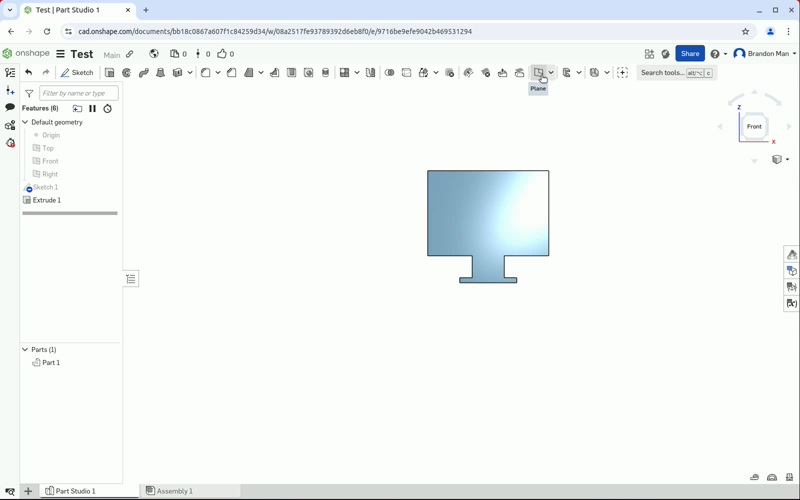
click(541, 75)
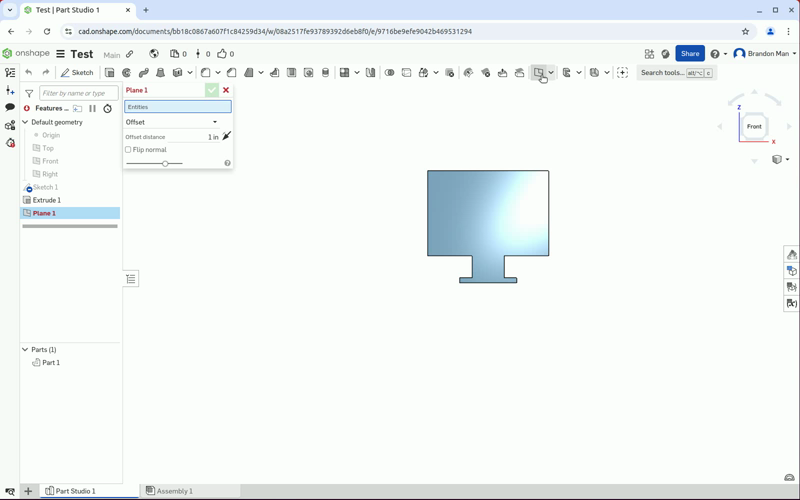
mouse_move(73, 163)
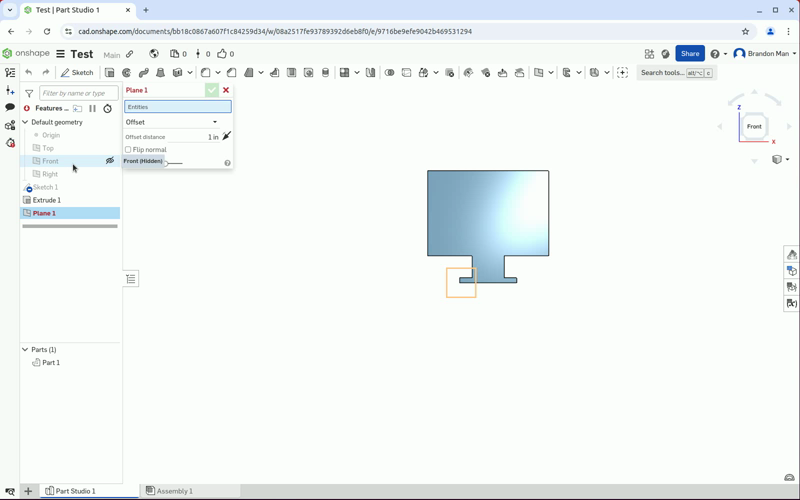
click(73, 163)
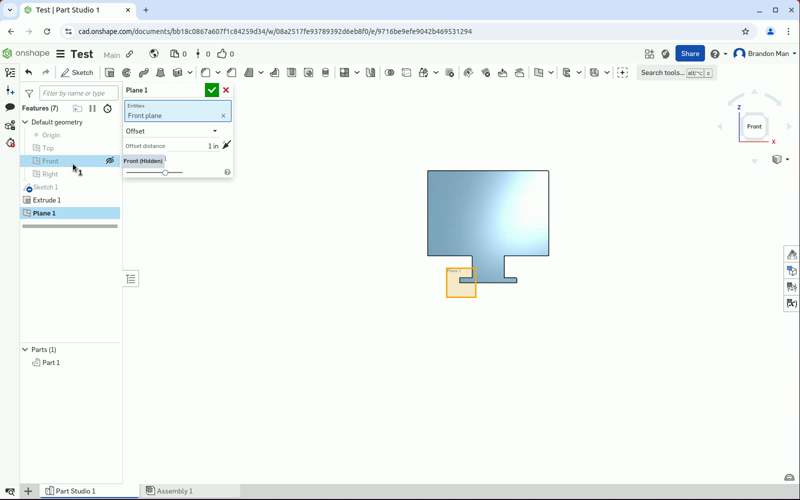
key(tab, 2)
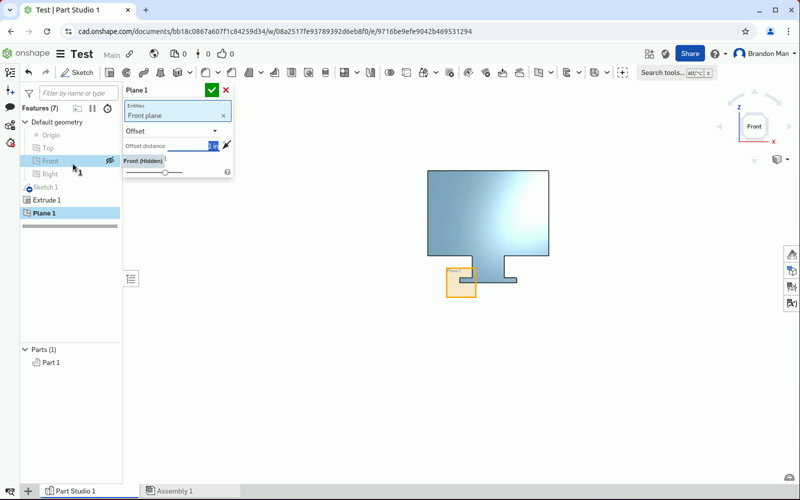
text(2.157)
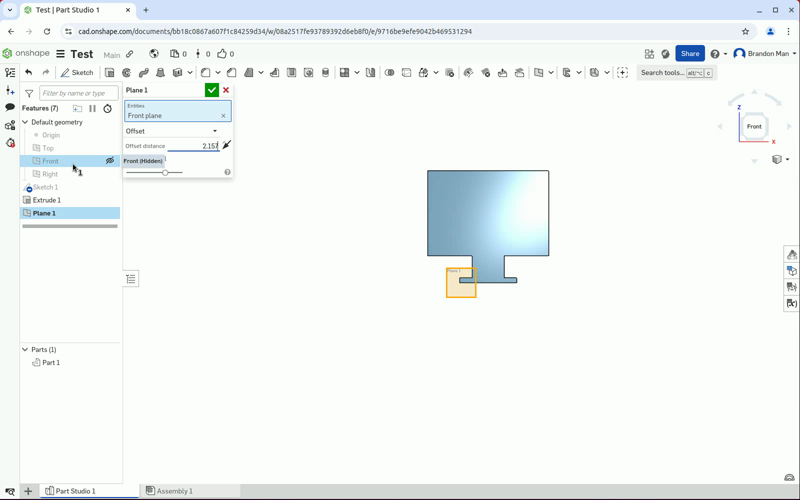
key(enter, 2)
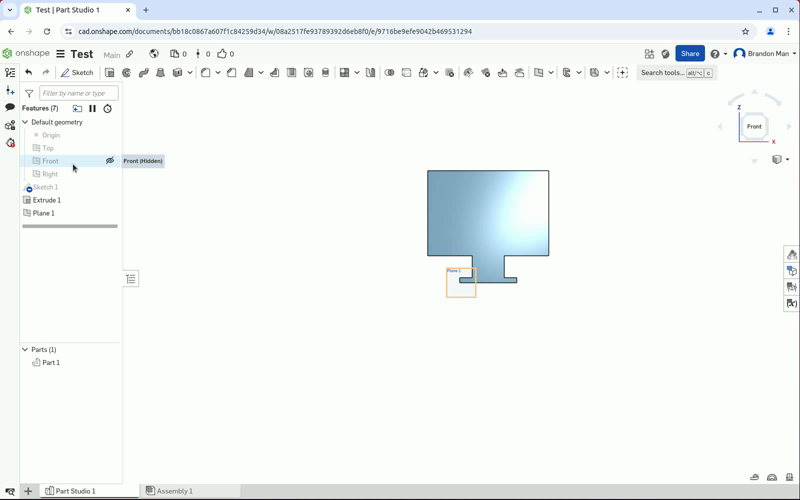
key(shift+s)
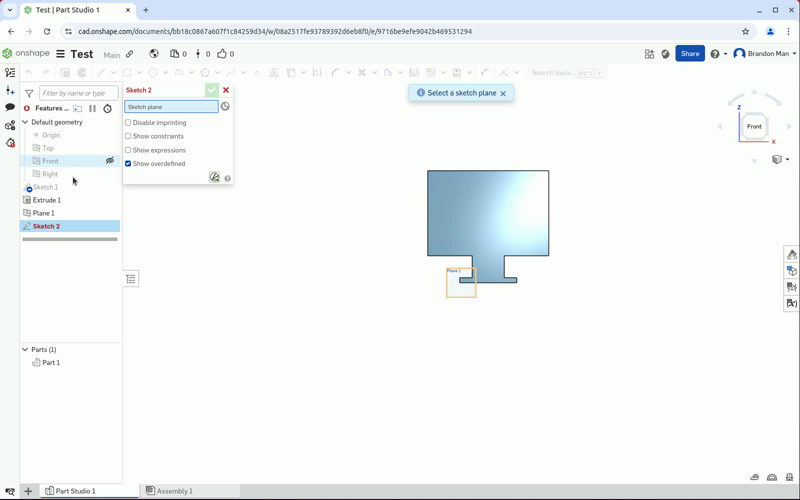
mouse_move(73, 215)
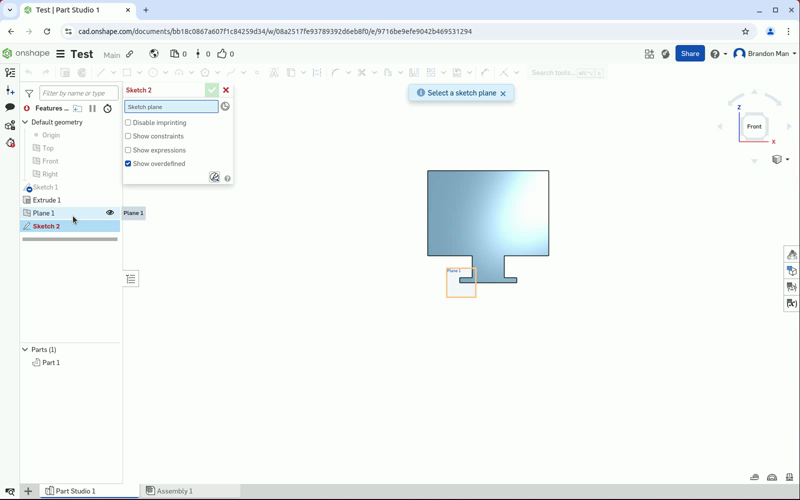
click(73, 215)
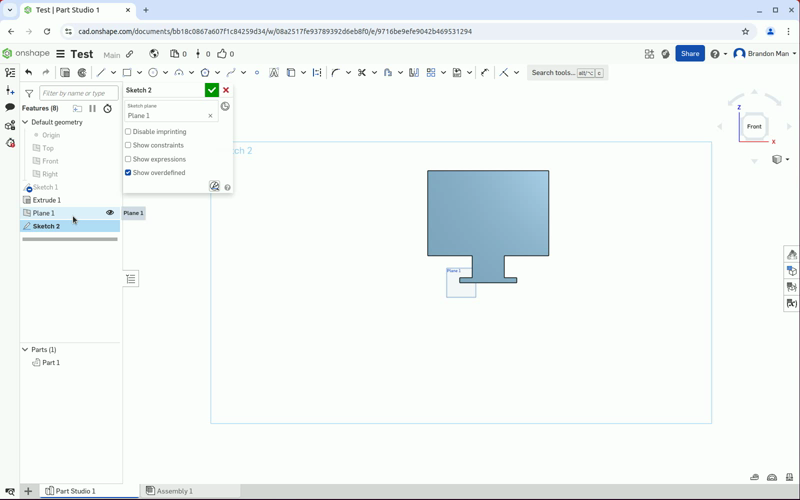
mouse_move(73, 352)
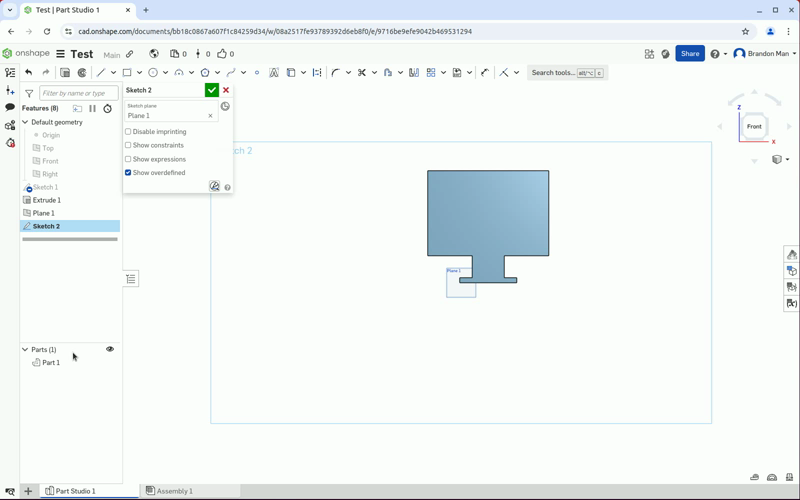
key(y)
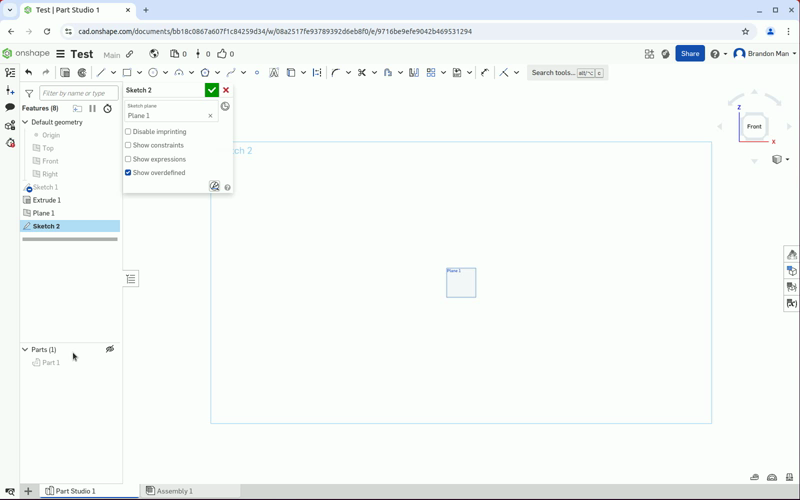
key(l)
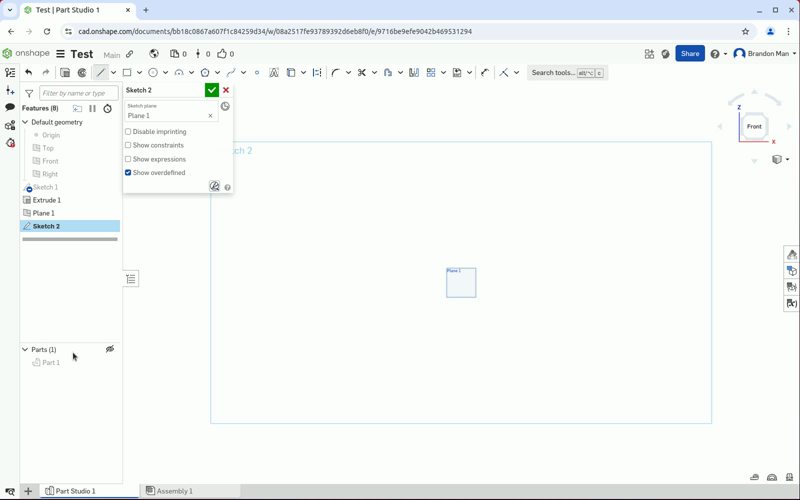
key_down(shift)
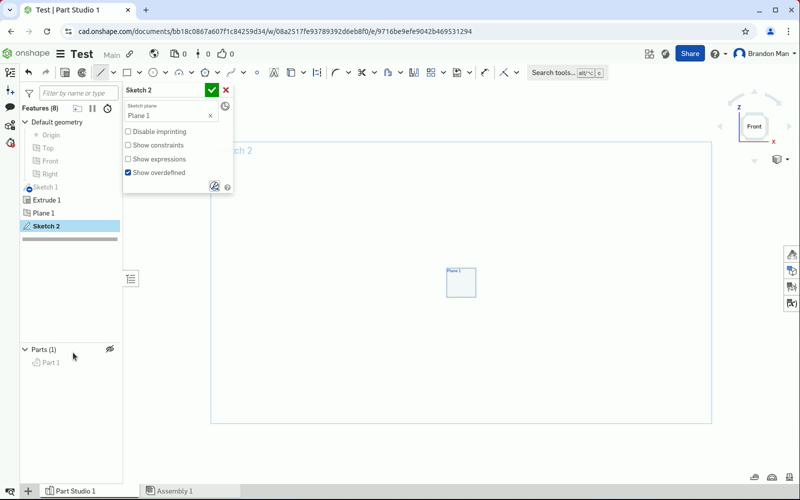
mouse_move(438, 245)
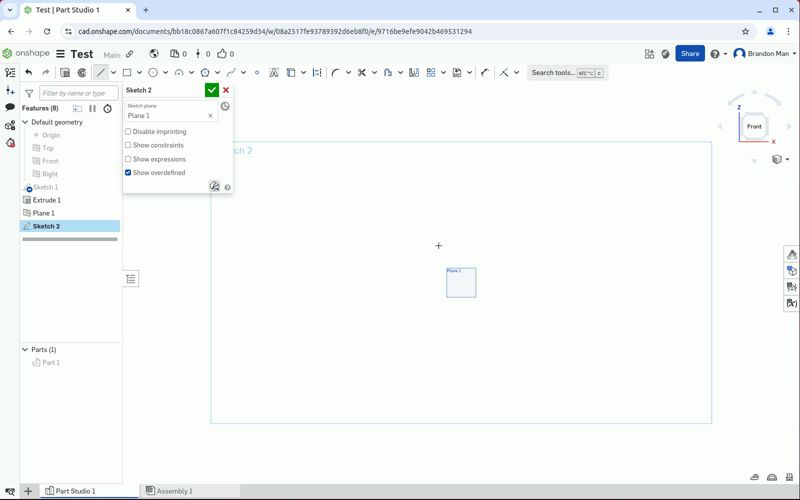
click(438, 245)
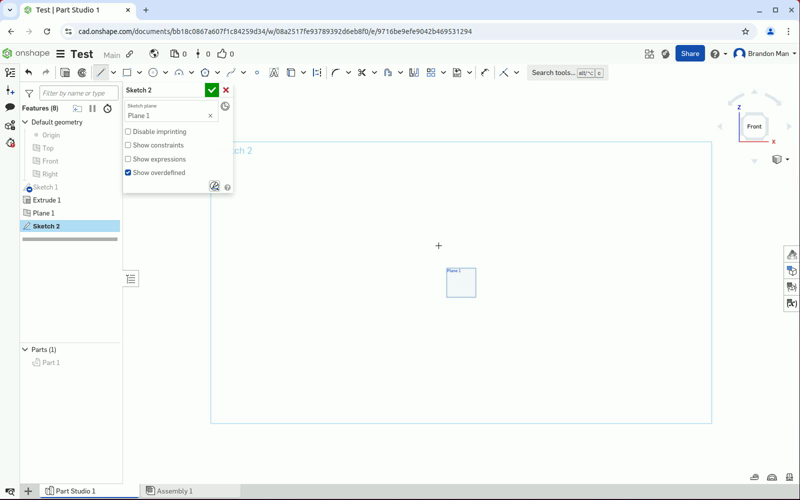
key_up(shift)
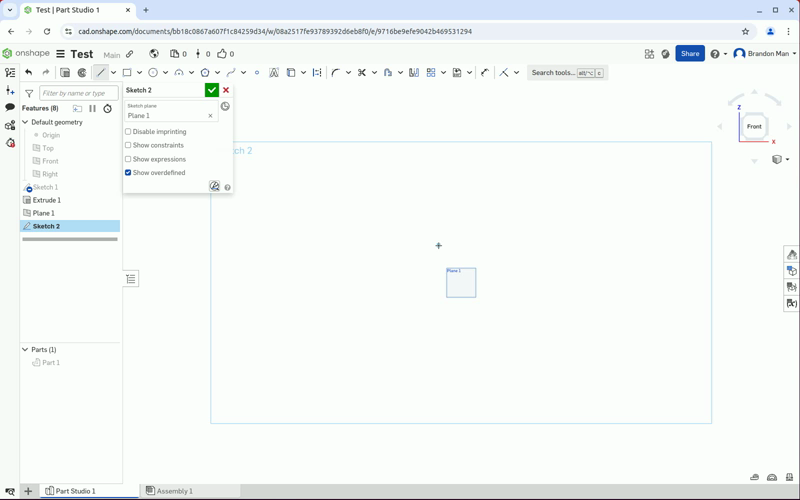
key_down(shift)
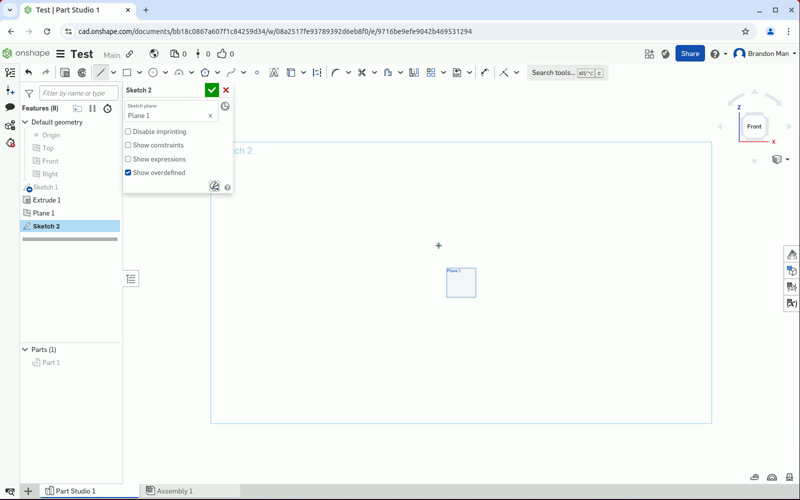
mouse_move(539, 245)
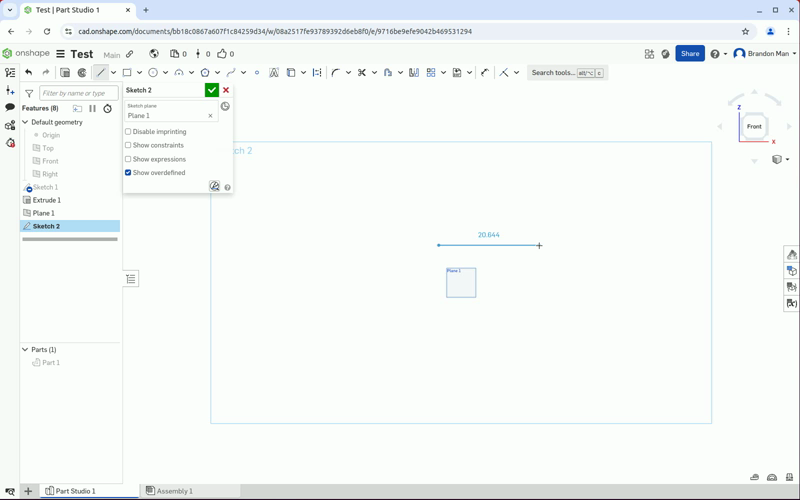
click(539, 245)
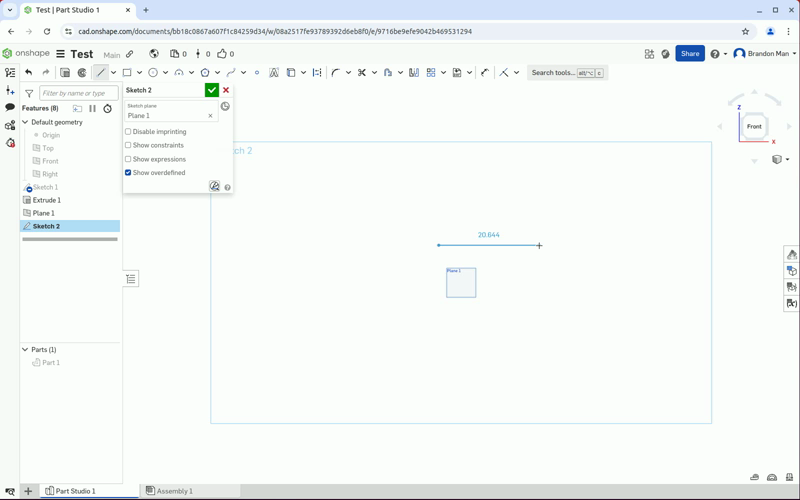
key_up(shift)
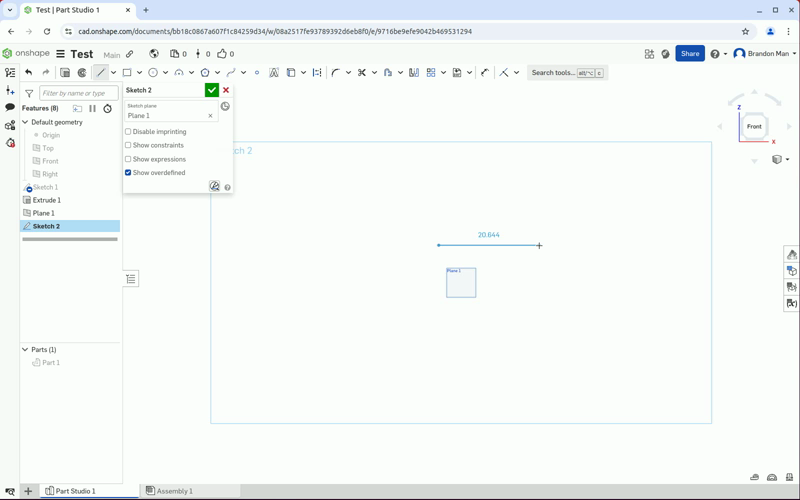
key_down(shift)
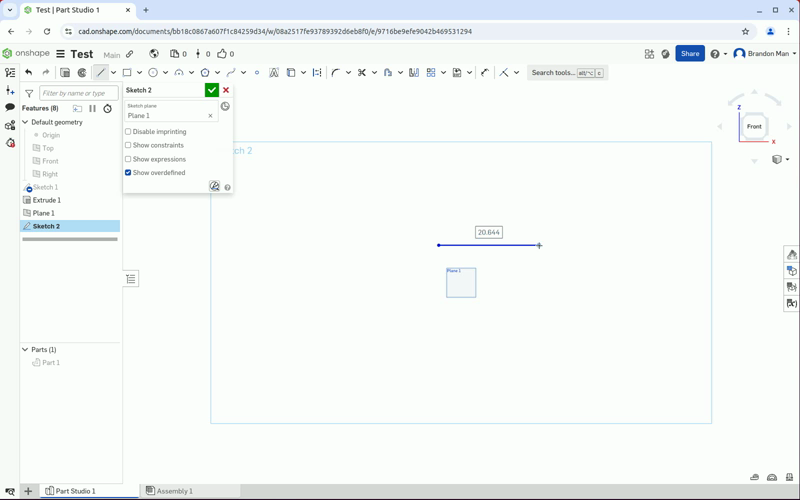
mouse_move(539, 180)
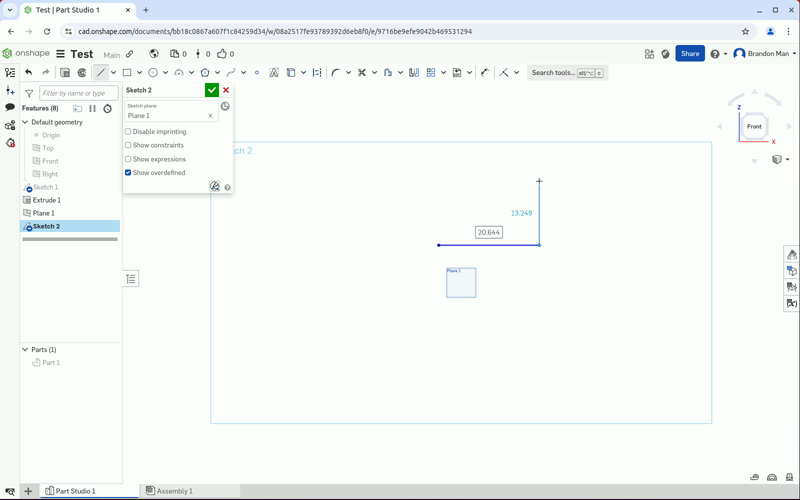
click(539, 180)
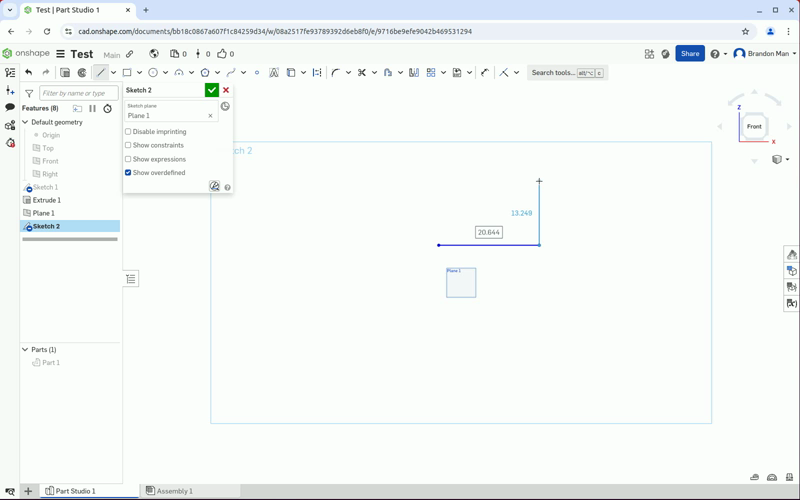
key_up(shift)
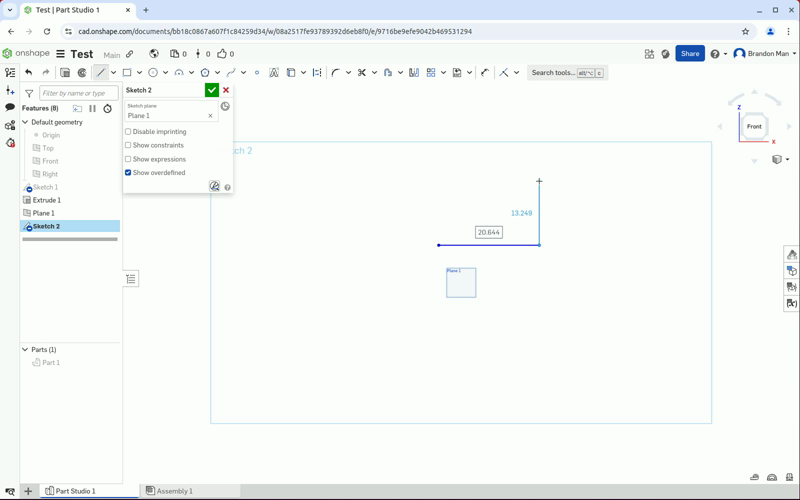
key_down(shift)
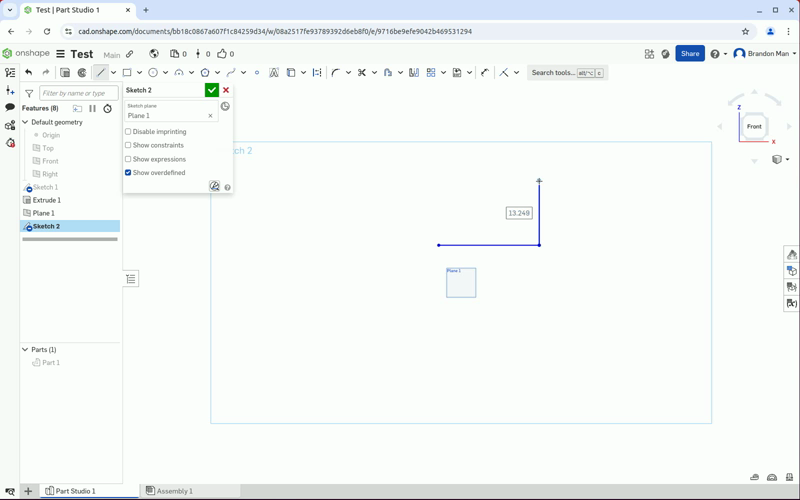
mouse_move(438, 180)
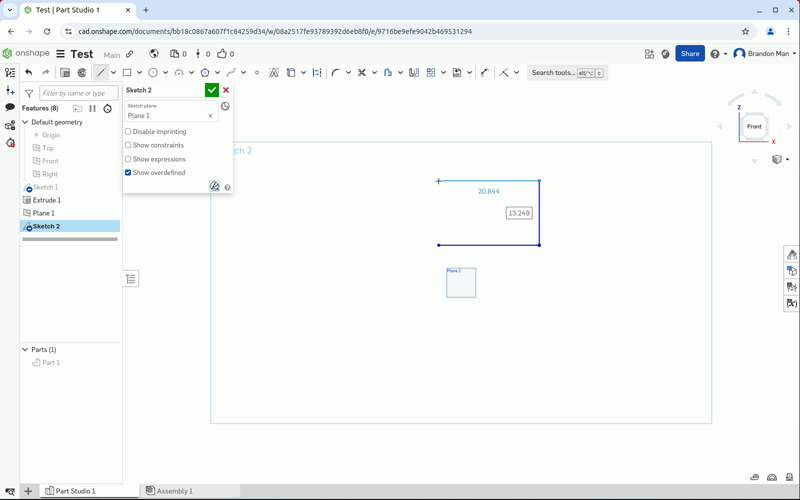
click(438, 180)
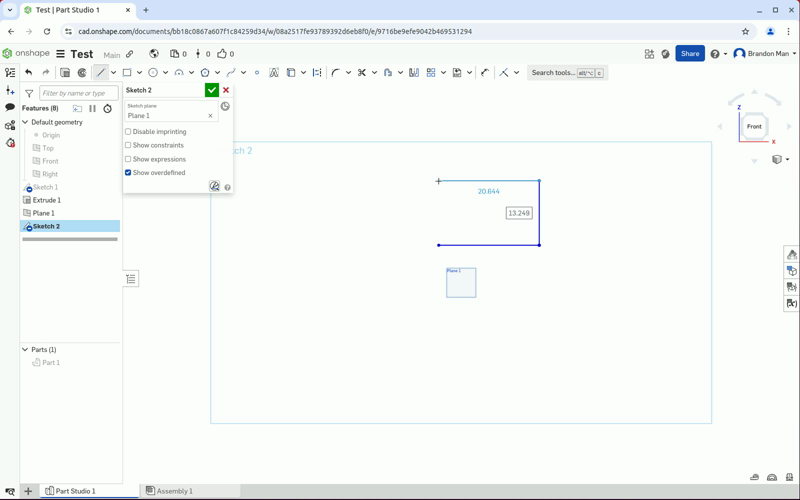
key_up(shift)
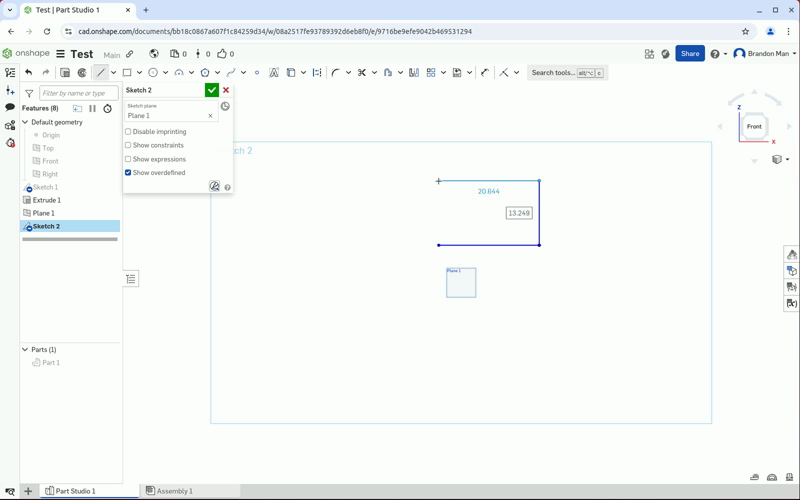
key_down(shift)
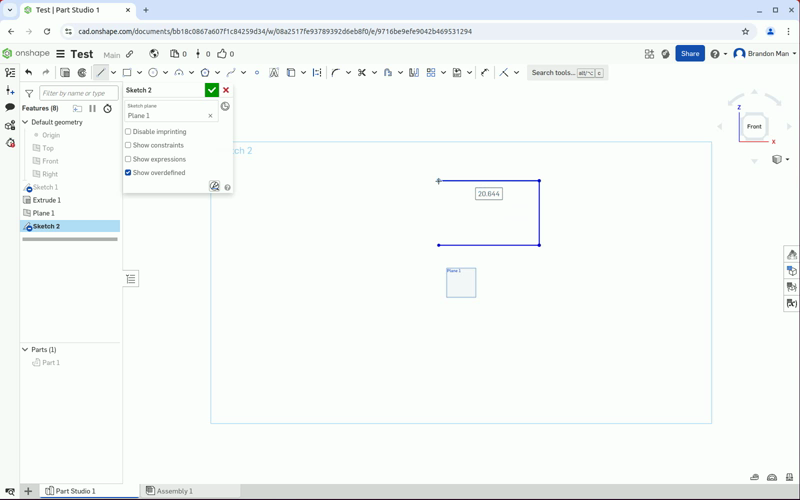
mouse_move(438, 245)
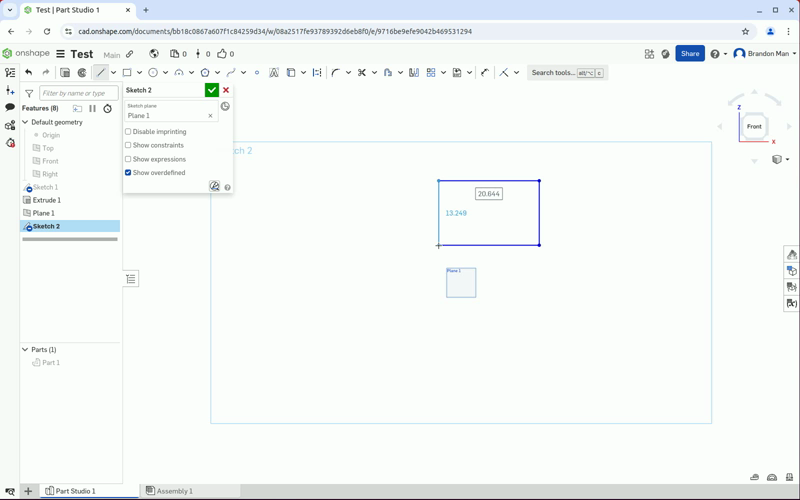
key_up(shift)
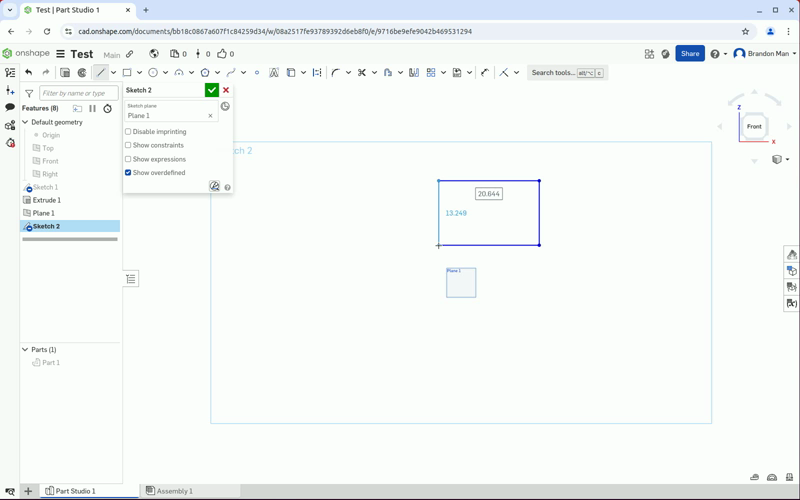
click(438, 245)
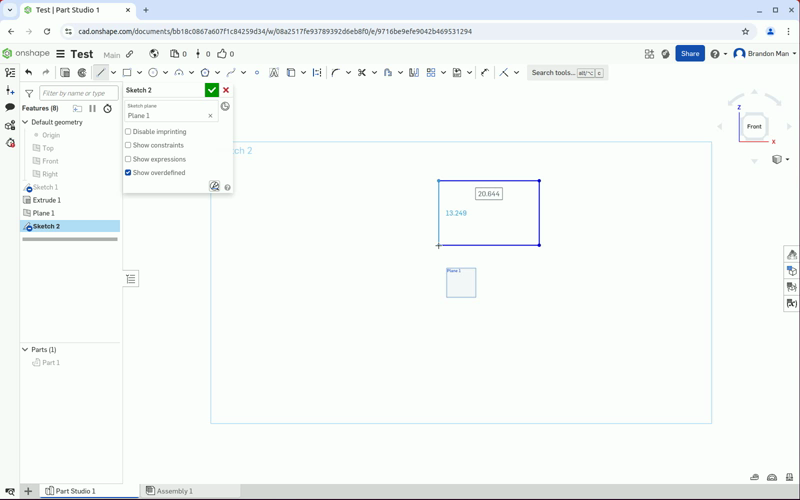
key(esc)
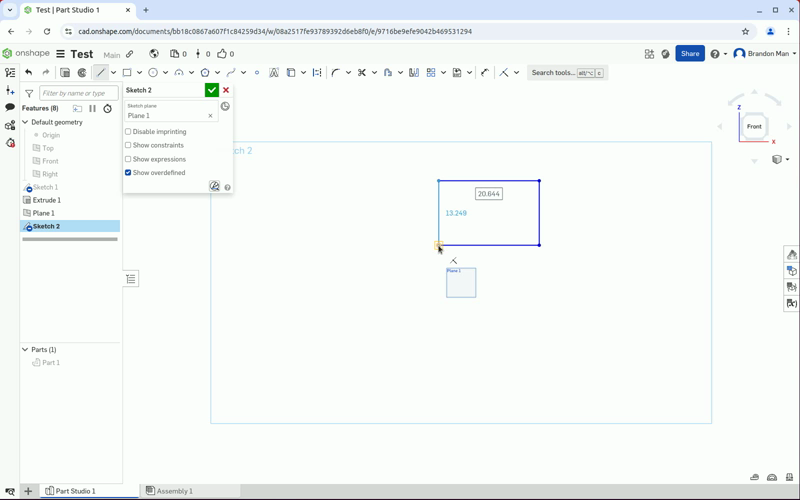
mouse_move(523, 187)
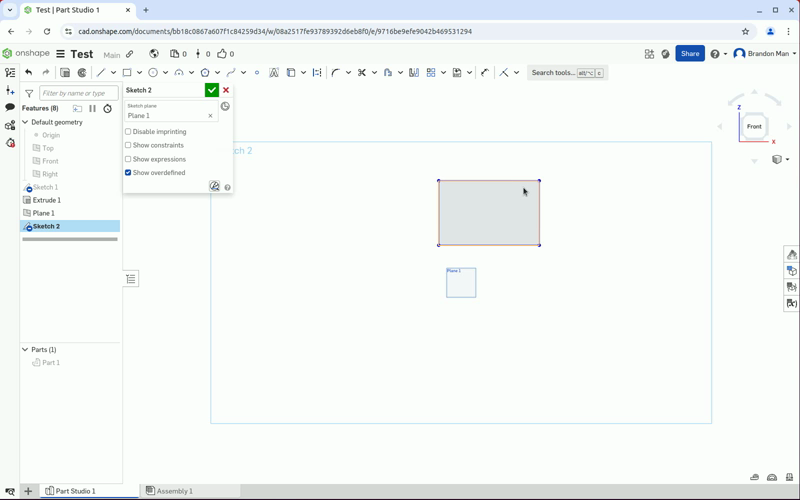
click(523, 187)
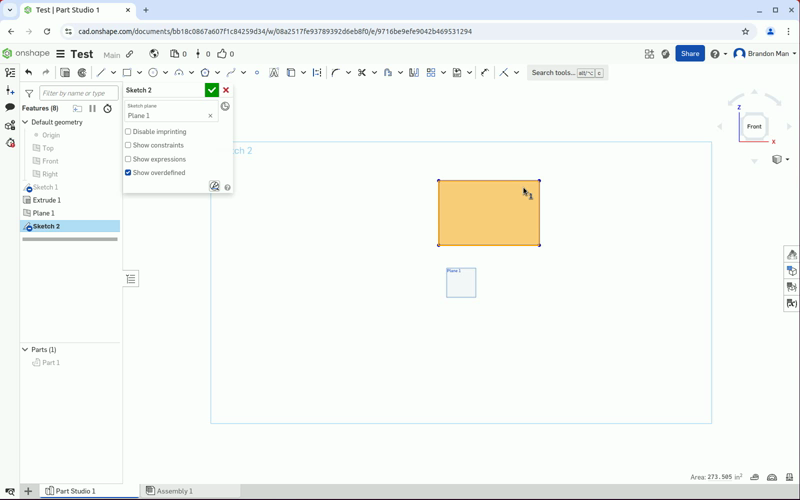
mouse_move(73, 352)
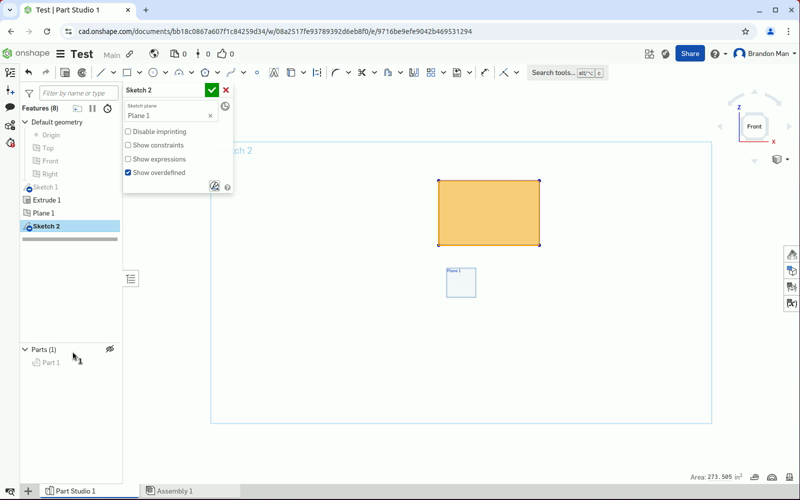
key(shift+y)
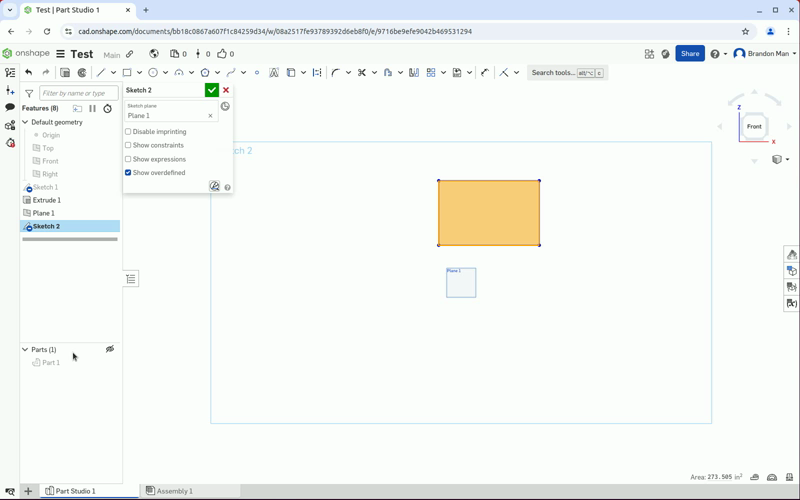
key(shift+e)
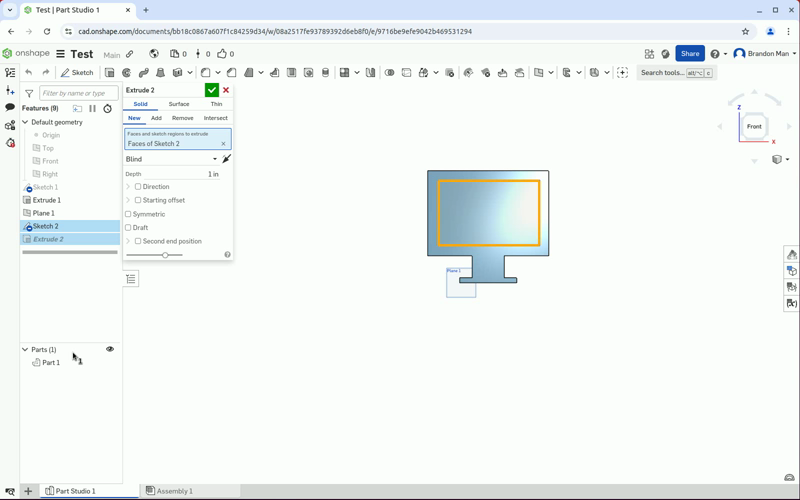
mouse_move(143, 106)
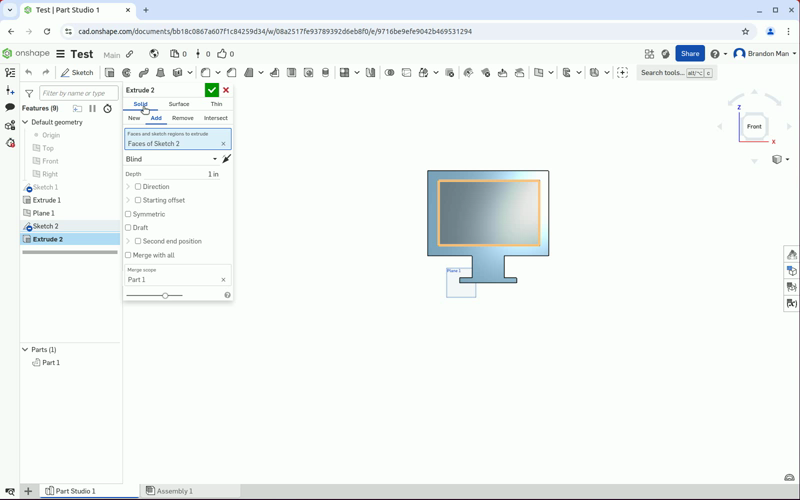
click(143, 106)
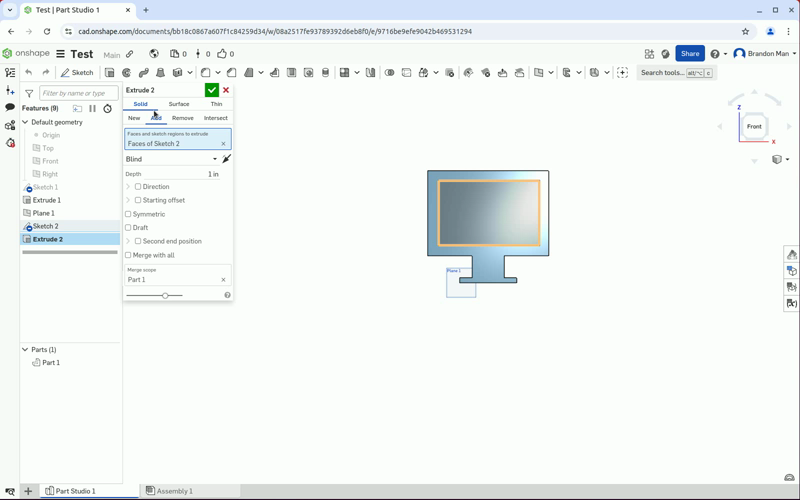
mouse_move(186, 120)
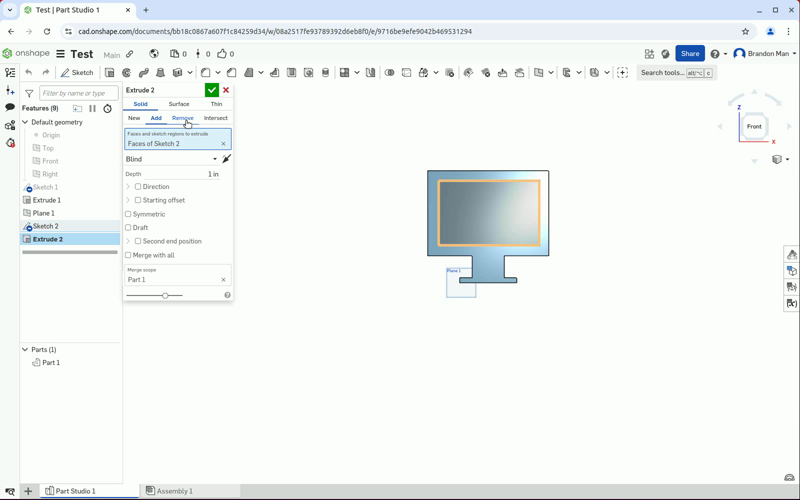
click(186, 120)
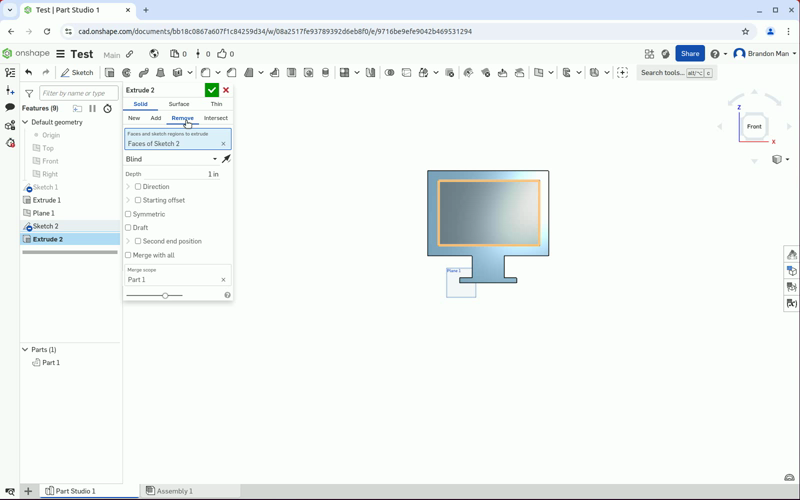
key(tab, 4)
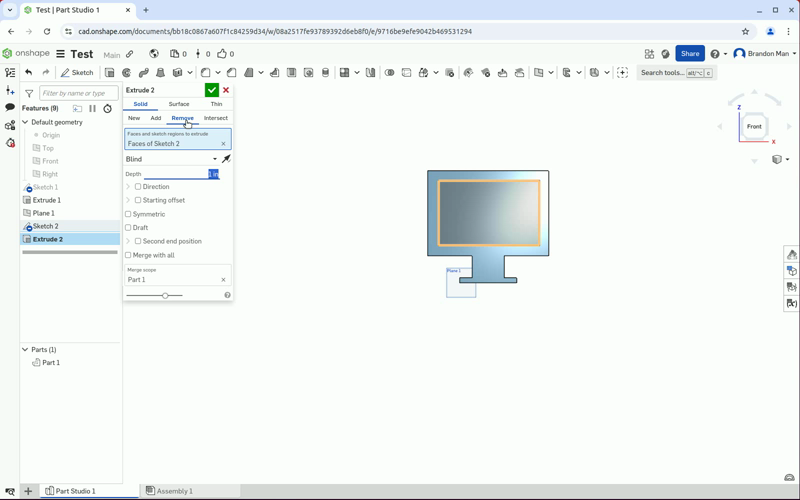
text(0.963)
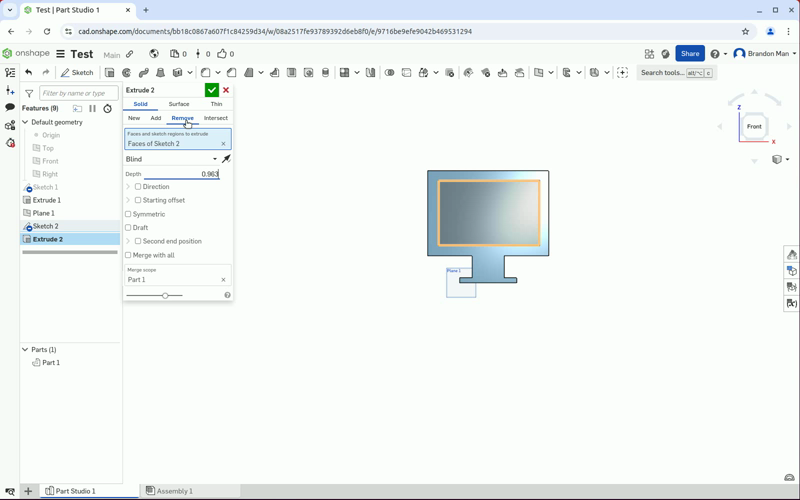
key(tab, 6)
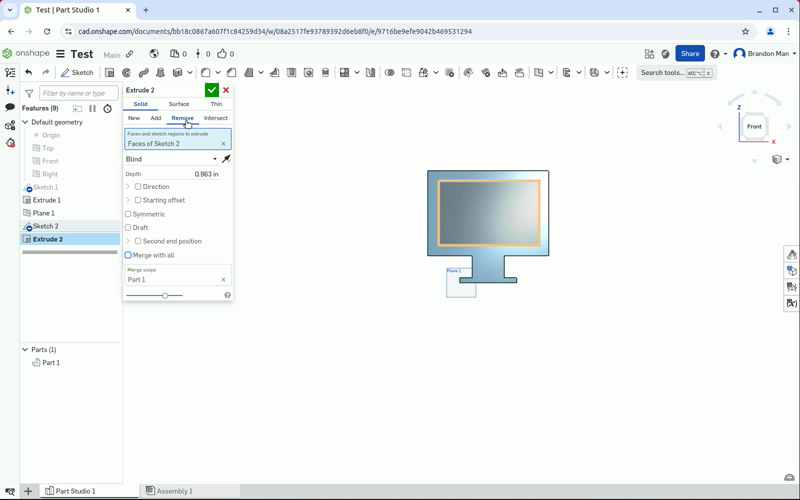
key(space)
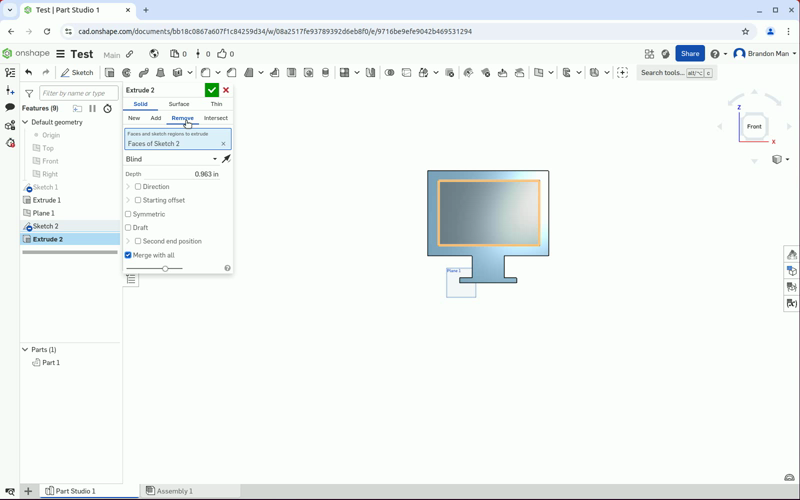
key(enter)
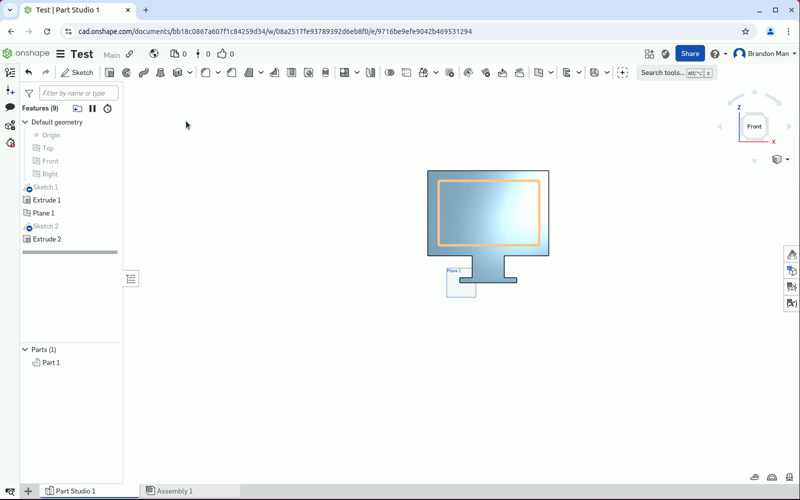
key(shift+h)
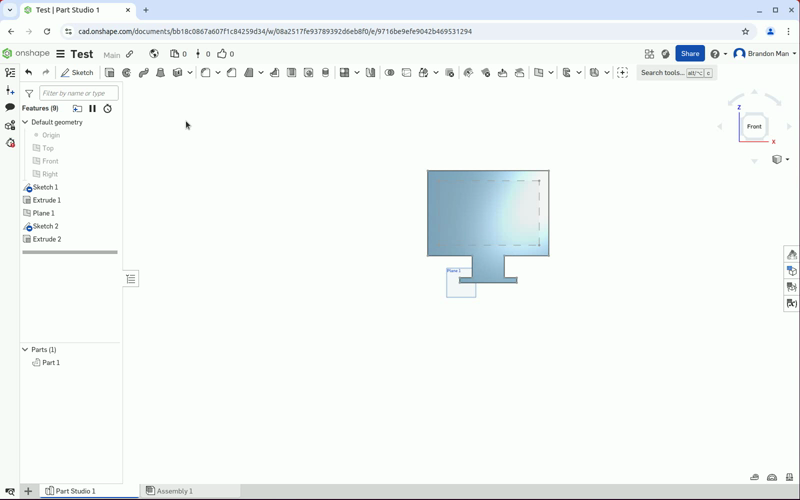
key(shift+h)
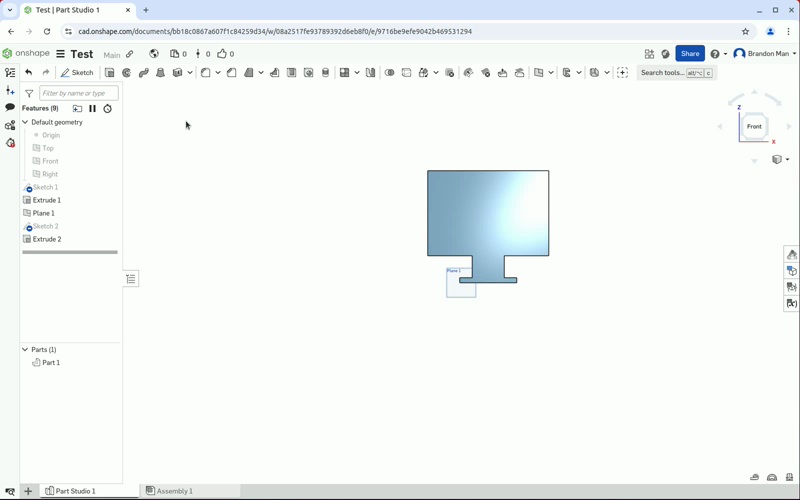
mouse_move(73, 189)
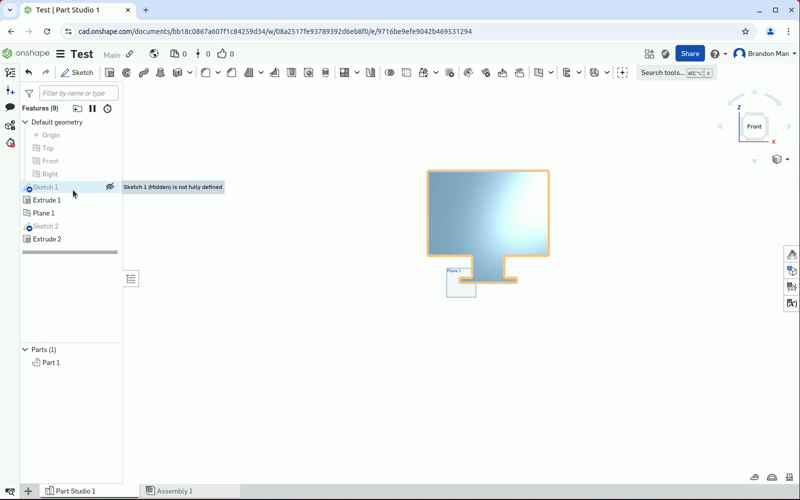
click(73, 189)
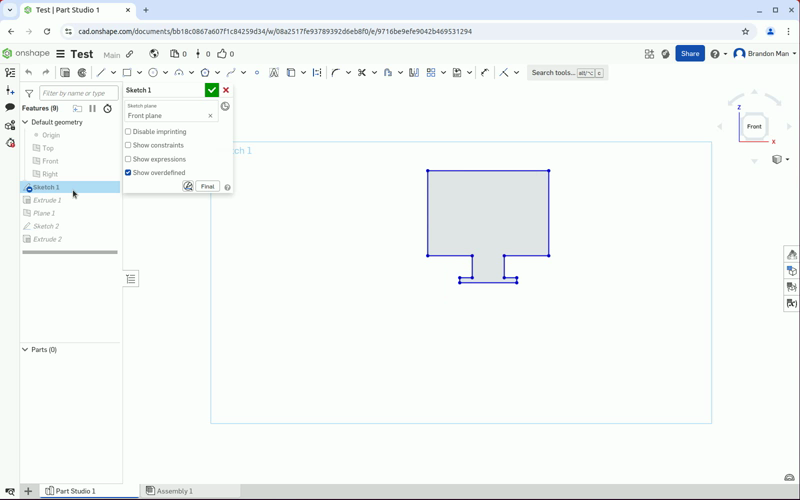
mouse_move(229, 92)
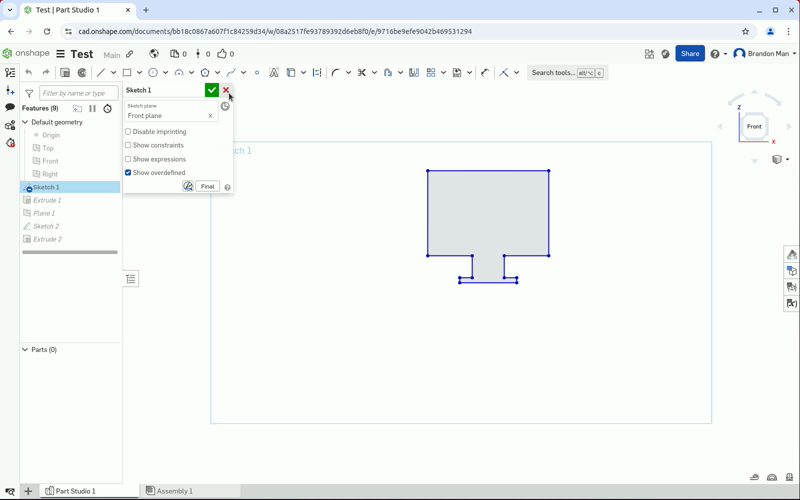
click(229, 92)
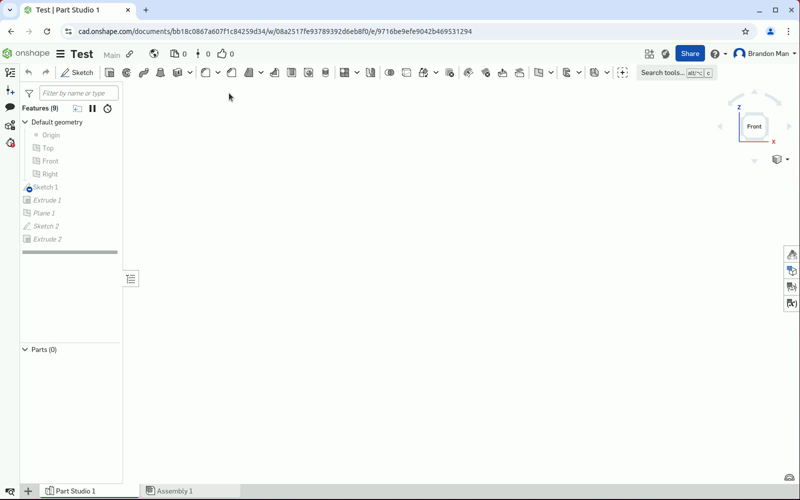
key(shift+s)
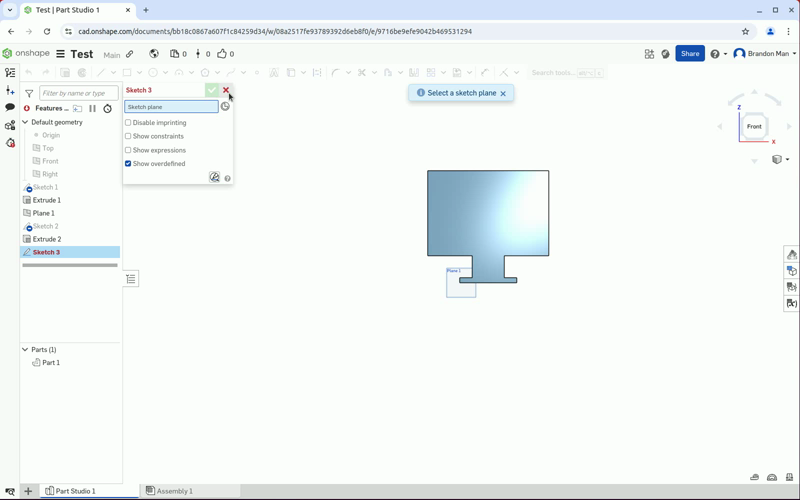
mouse_move(73, 215)
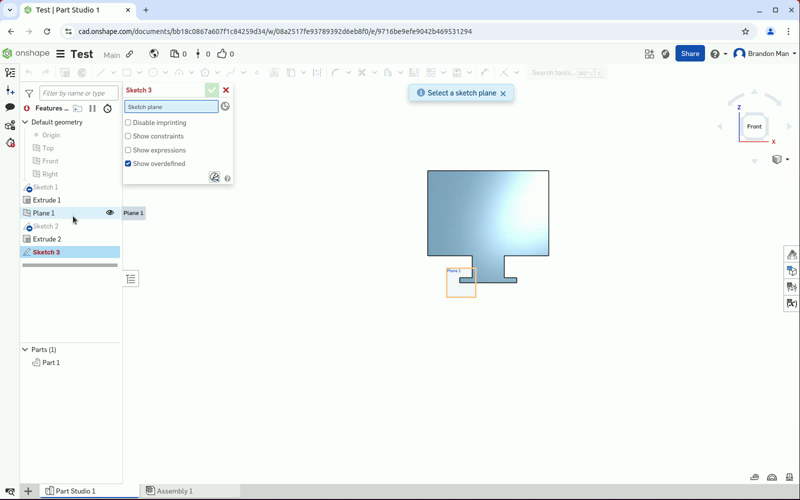
click(73, 215)
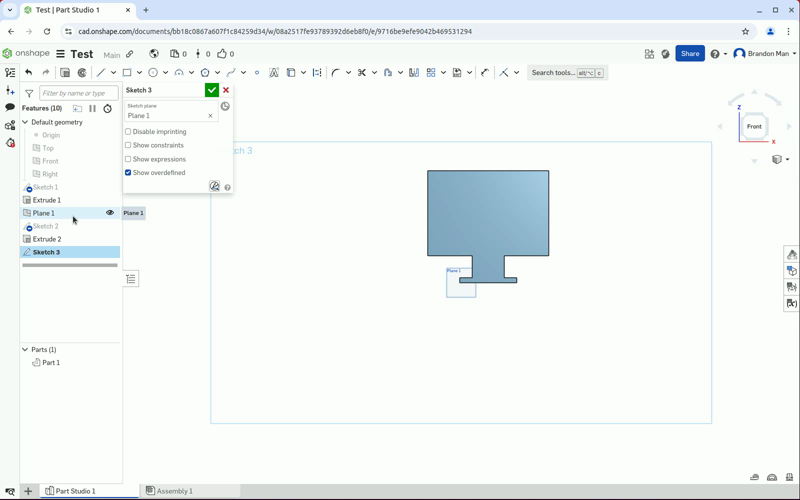
mouse_move(73, 352)
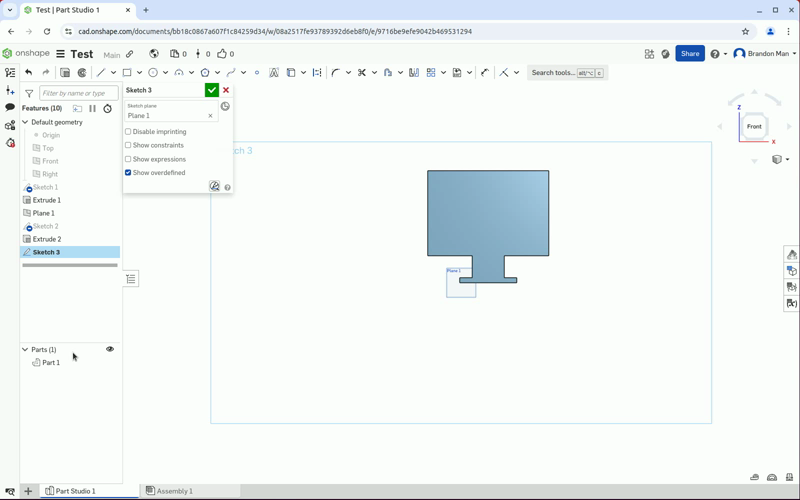
key(y)
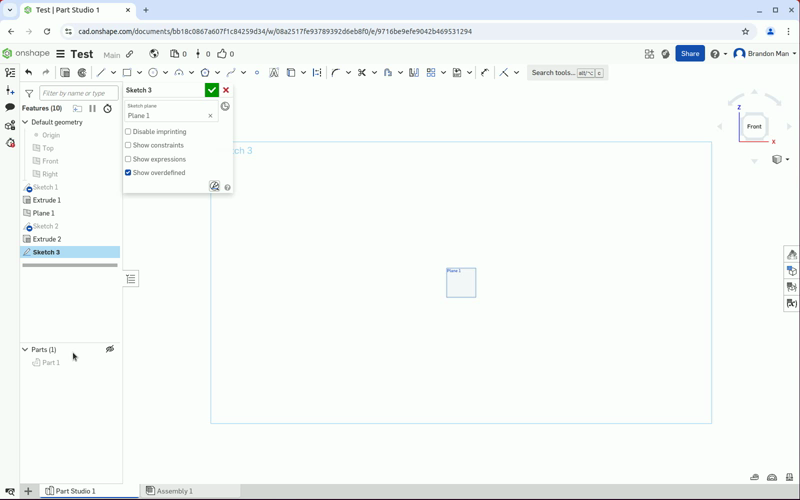
key(l)
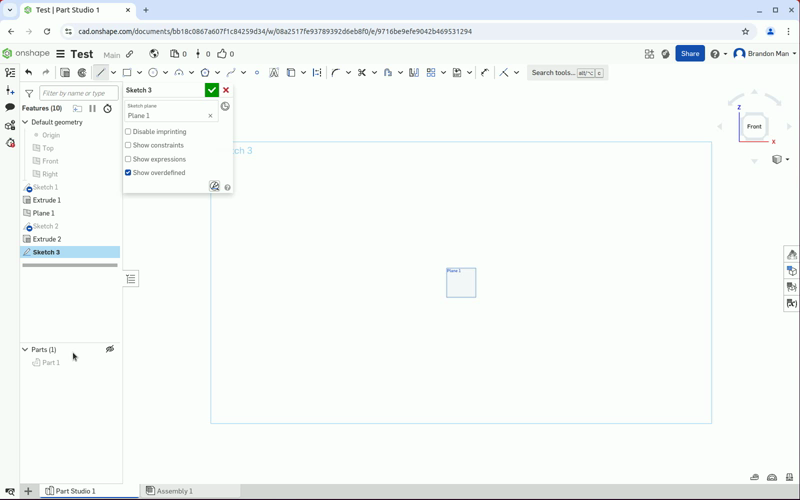
key_down(shift)
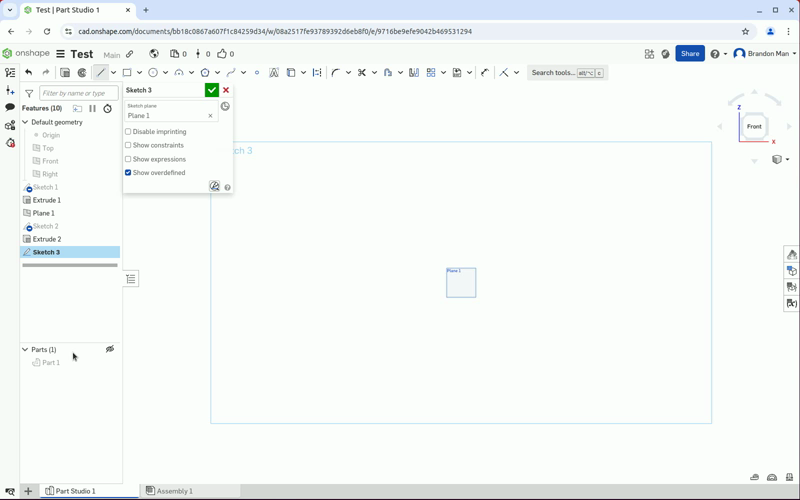
mouse_move(484, 282)
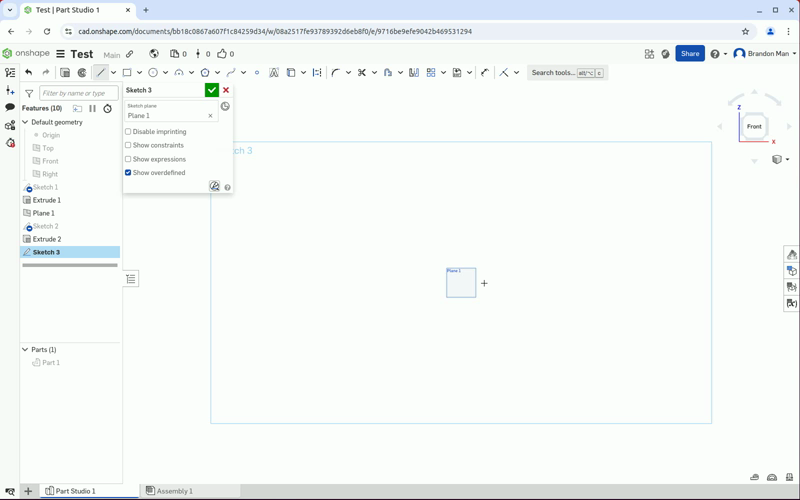
click(484, 282)
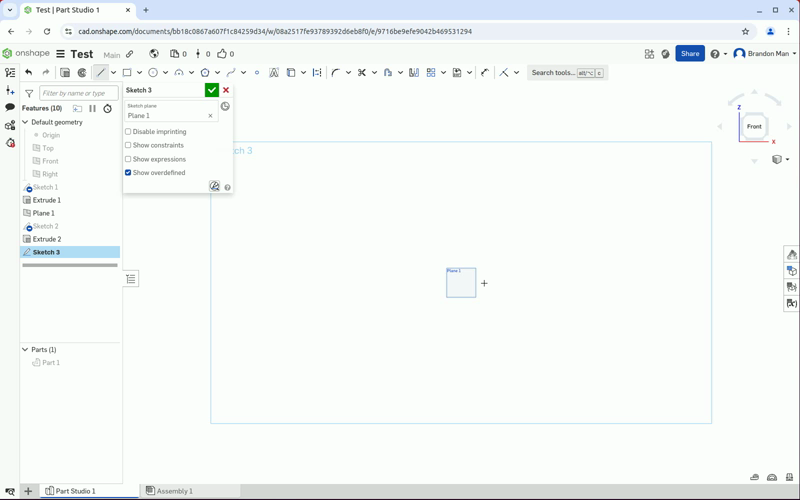
key_up(shift)
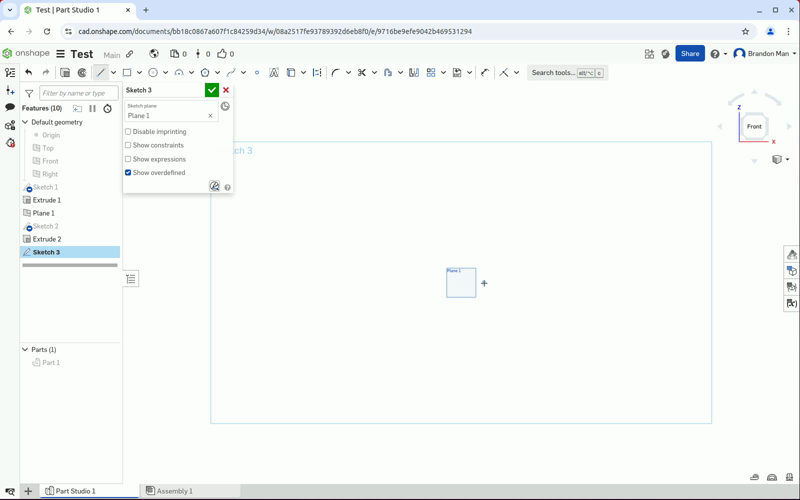
key_down(shift)
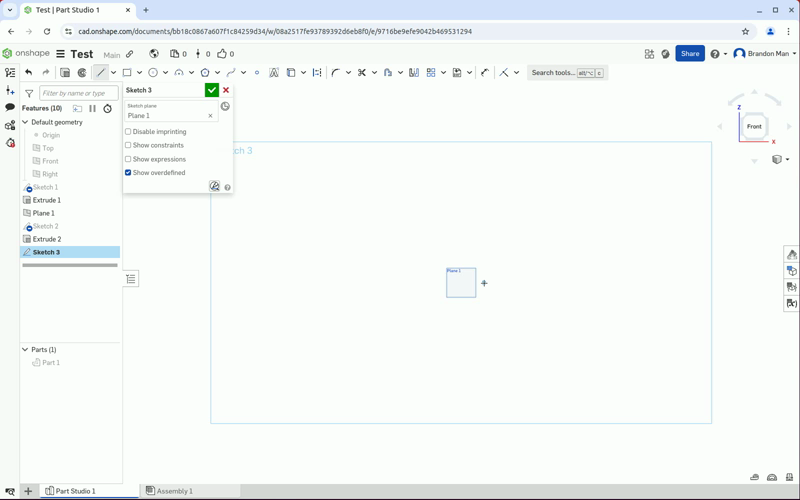
mouse_move(514, 282)
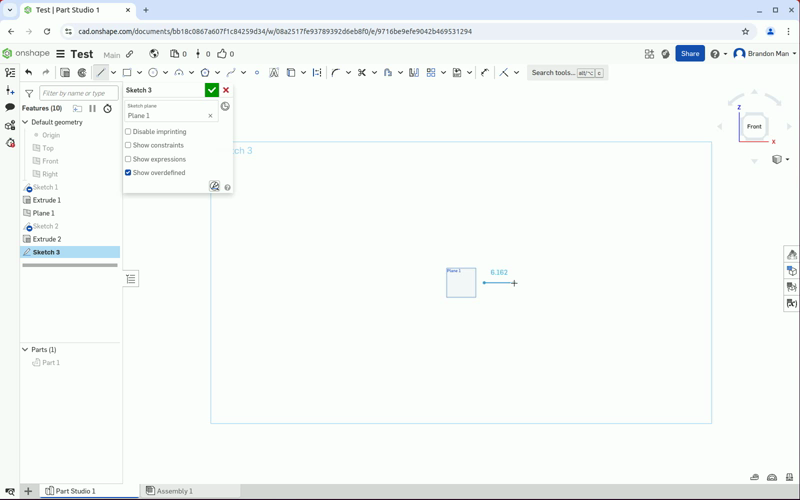
mouse_move(494, 282)
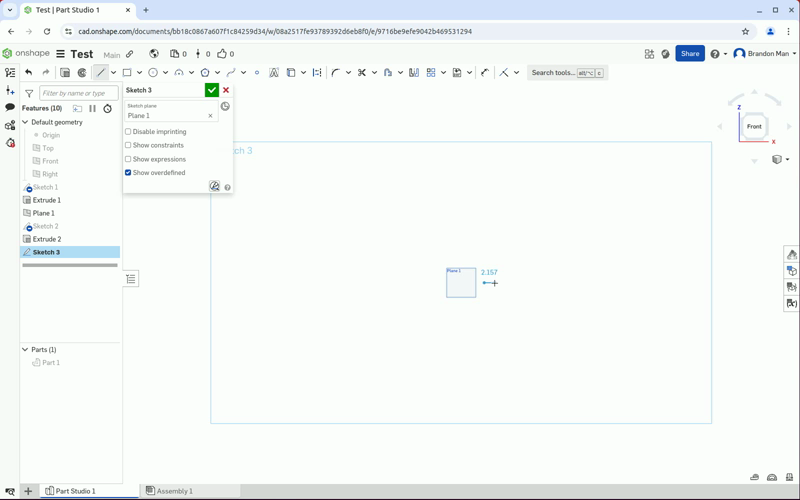
click(494, 282)
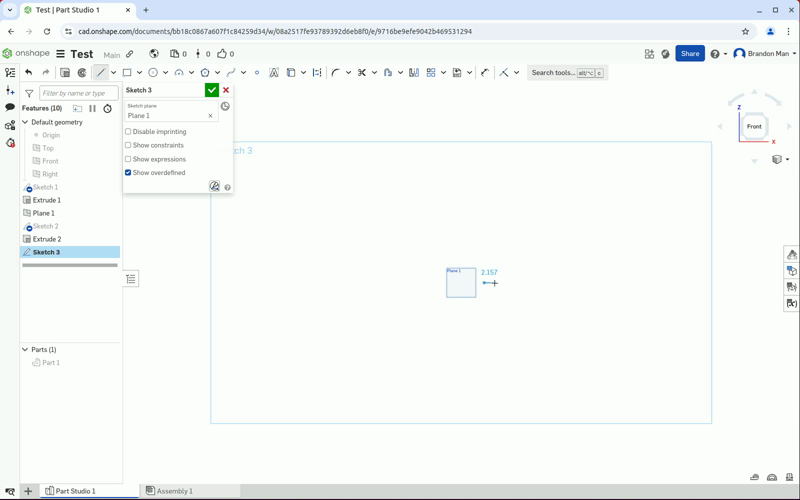
key_up(shift)
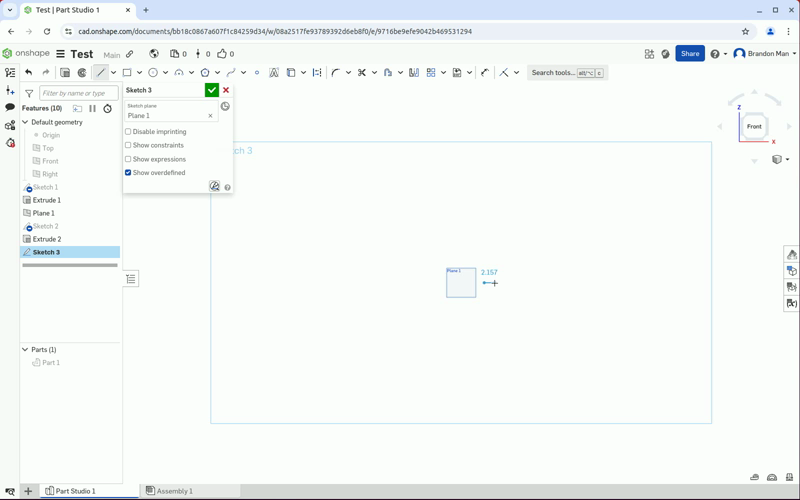
key_down(shift)
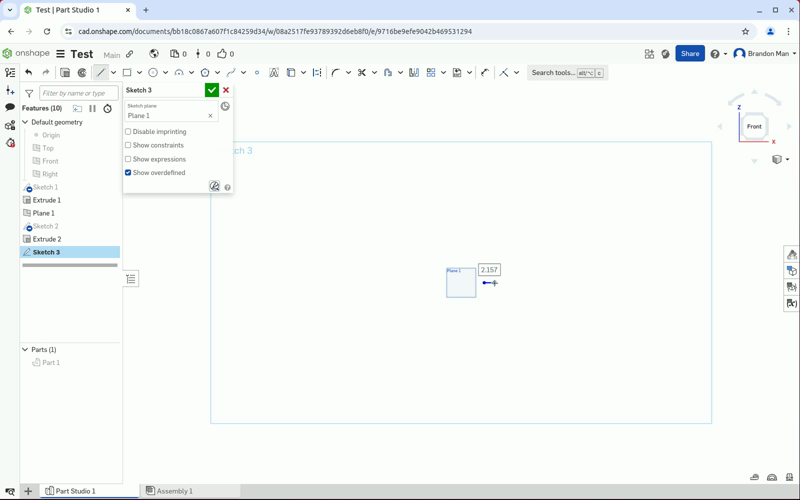
mouse_move(524, 282)
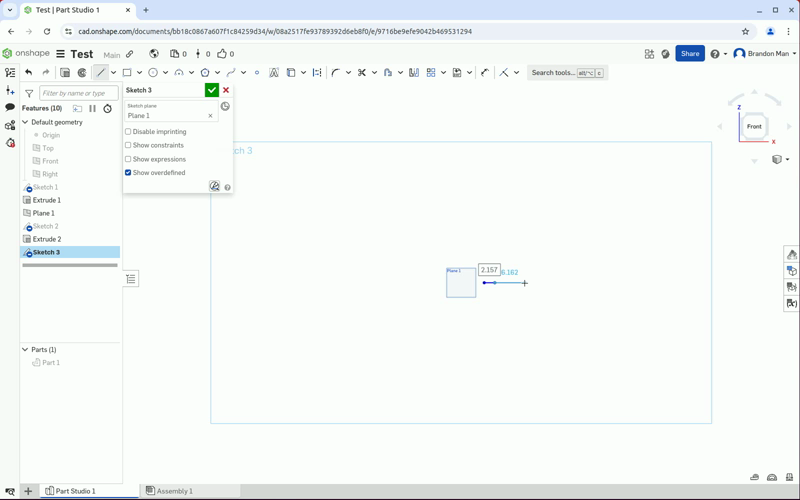
mouse_move(494, 244)
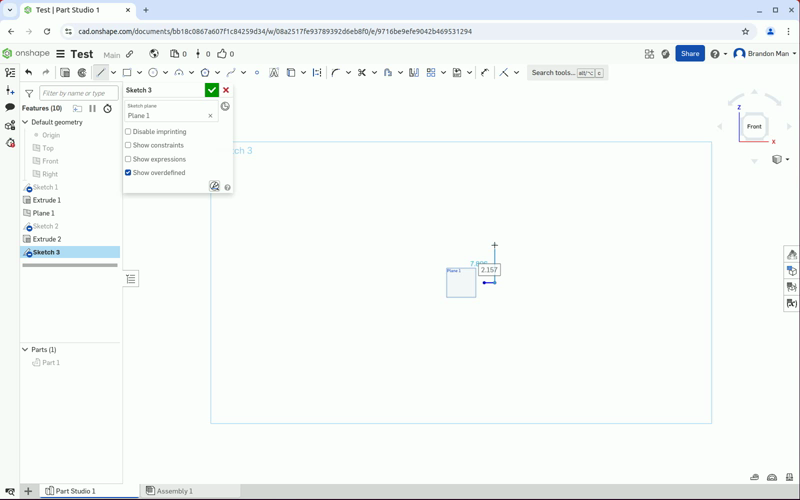
click(494, 244)
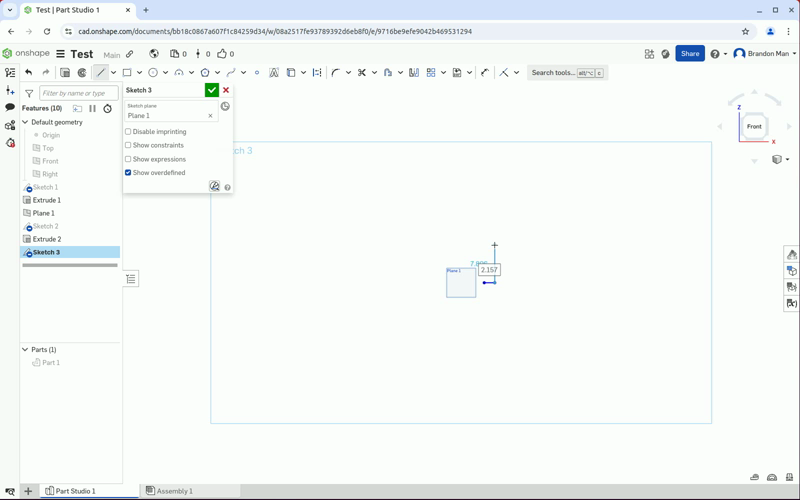
key_up(shift)
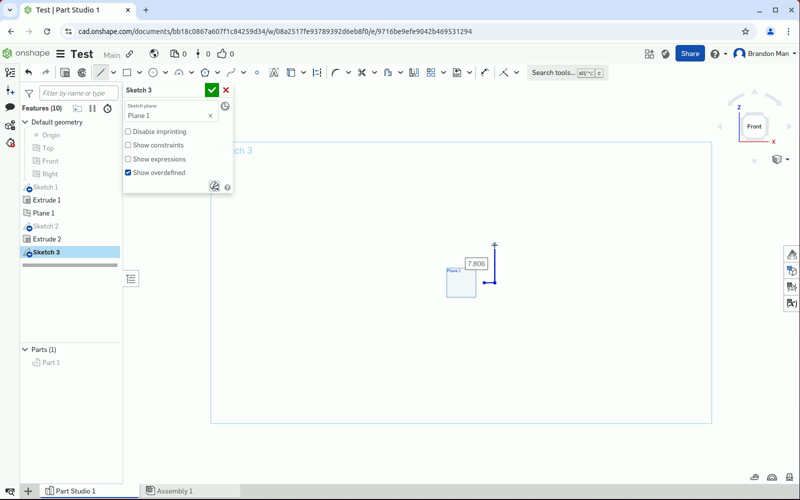
key_down(shift)
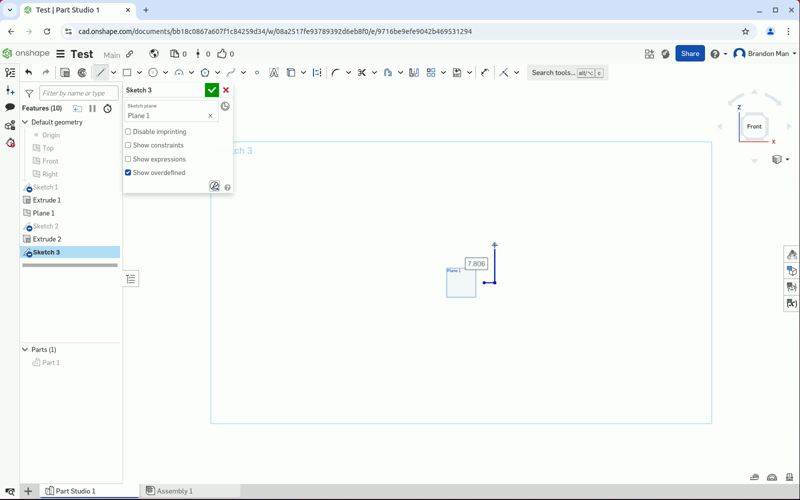
mouse_move(524, 244)
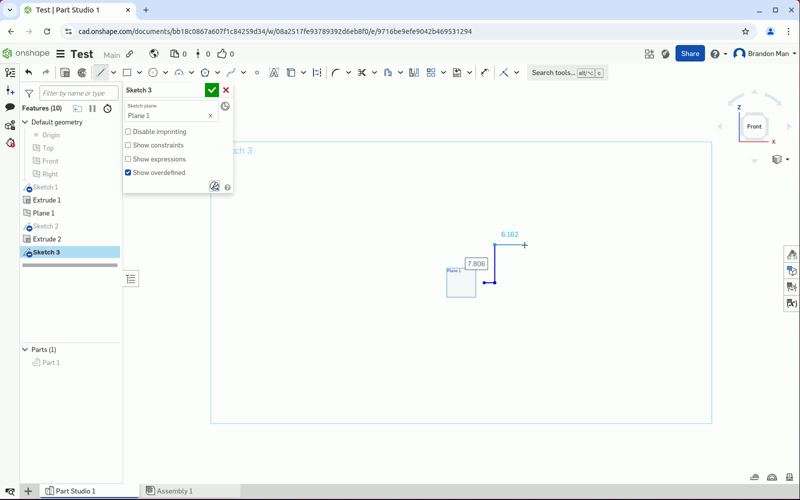
mouse_move(484, 244)
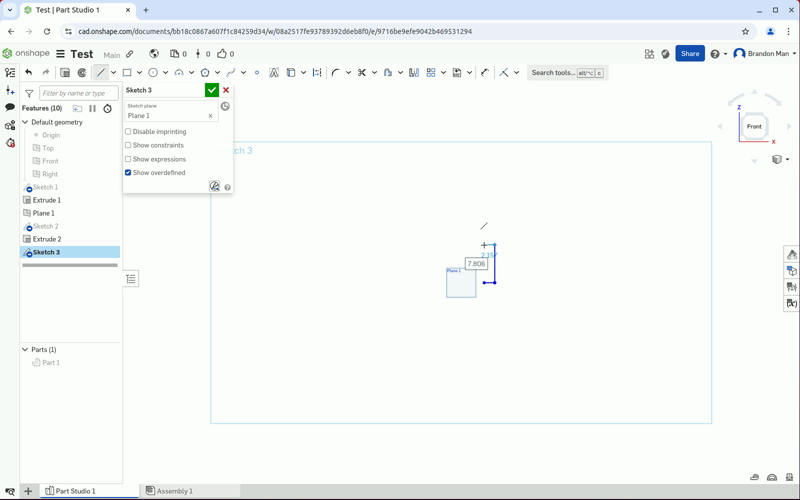
click(484, 244)
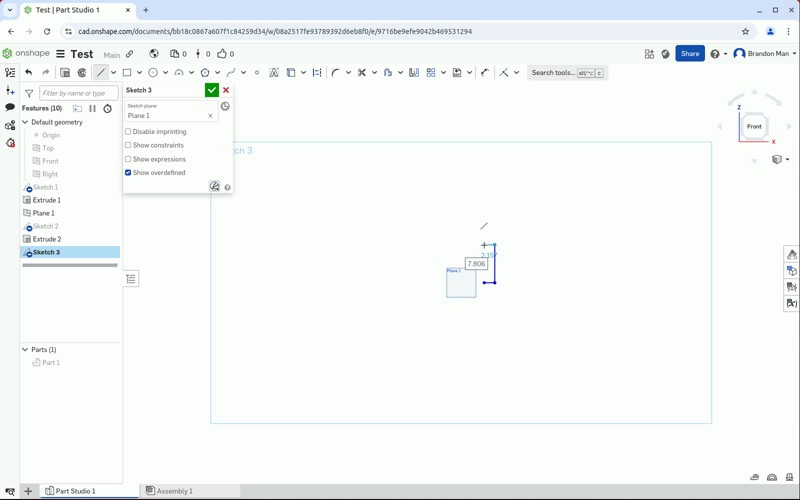
key_up(shift)
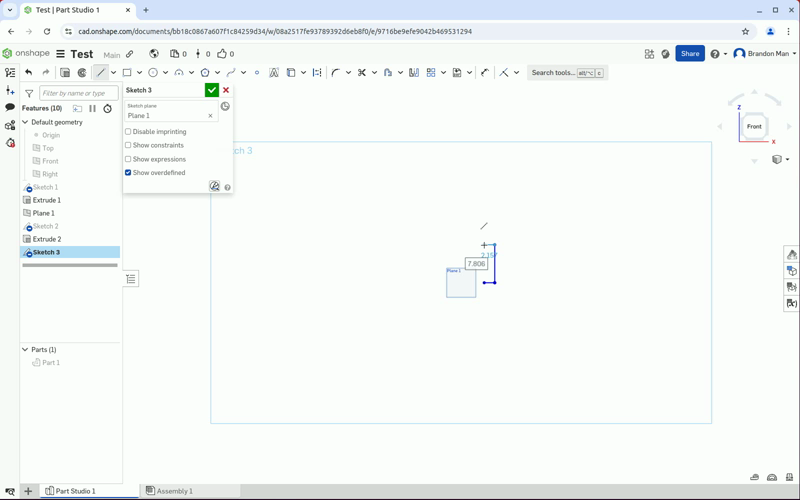
mouse_move(514, 244)
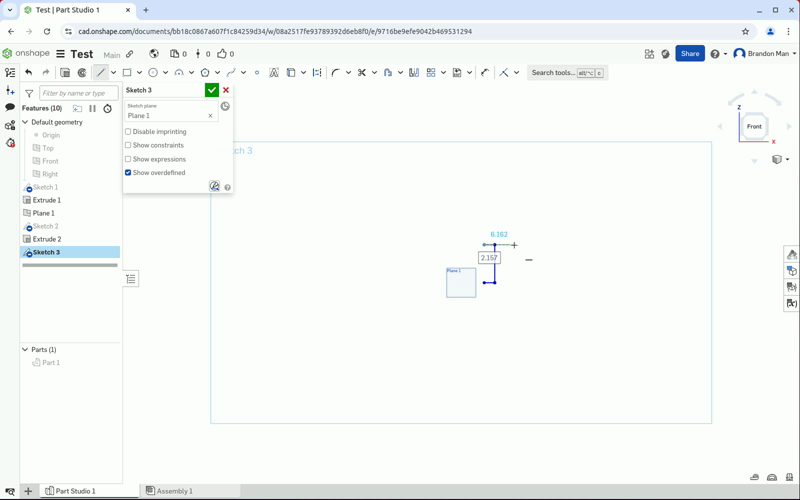
key_down(shift)
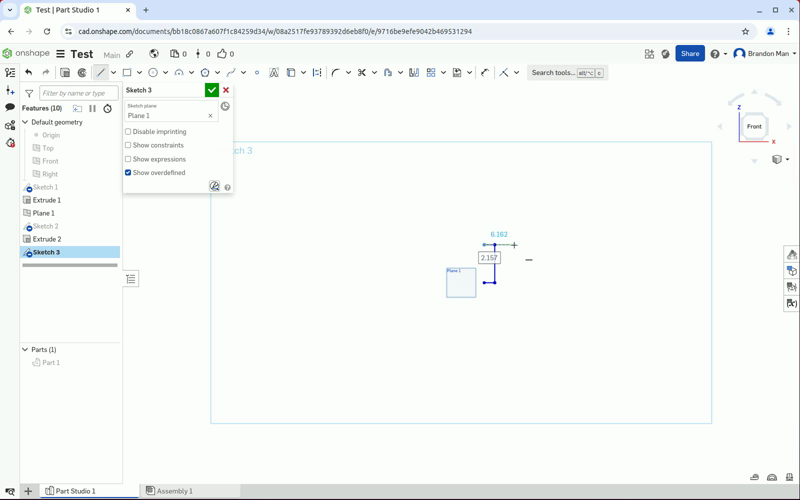
mouse_move(484, 282)
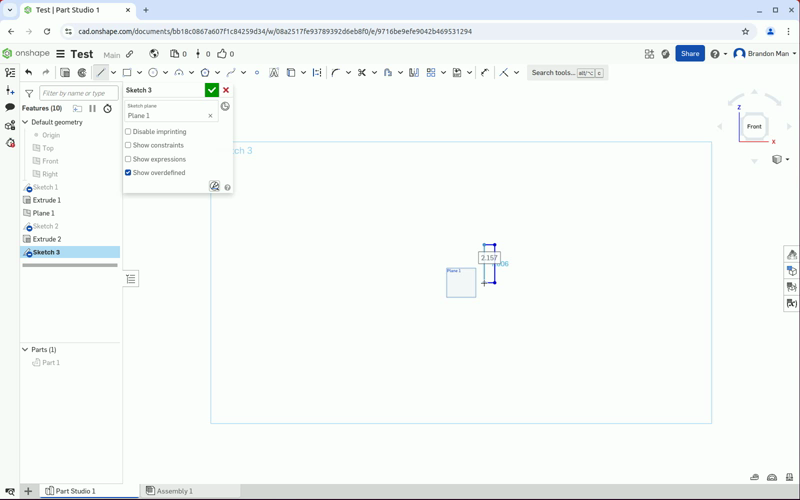
key_up(shift)
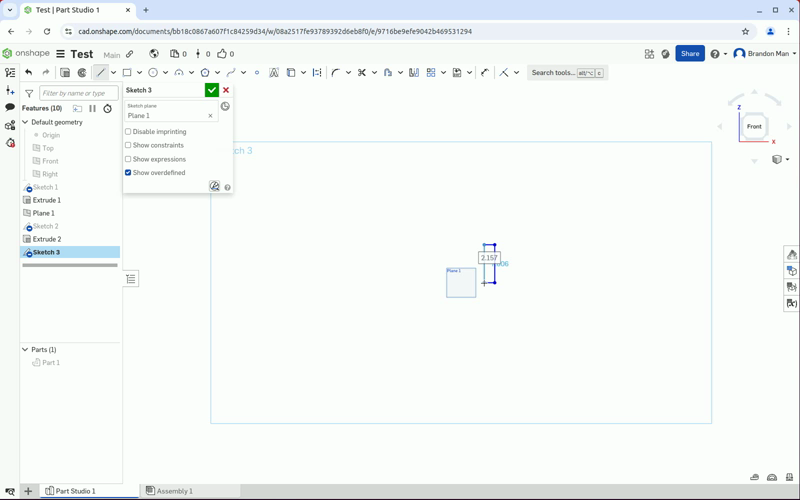
click(484, 282)
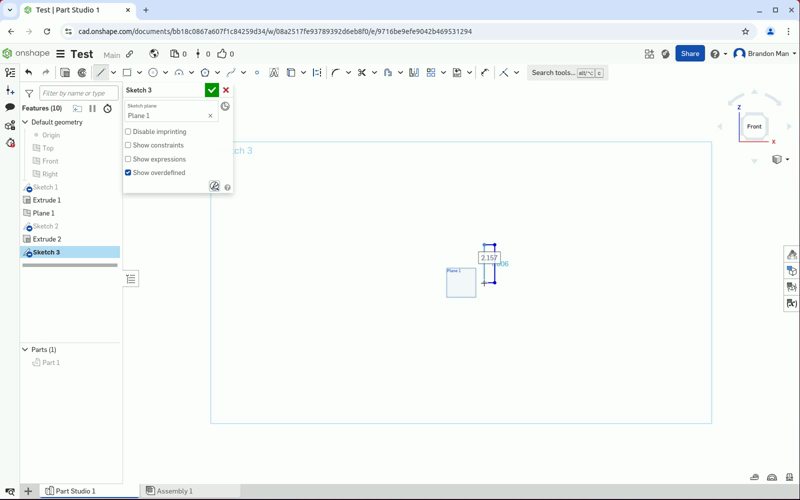
key(esc)
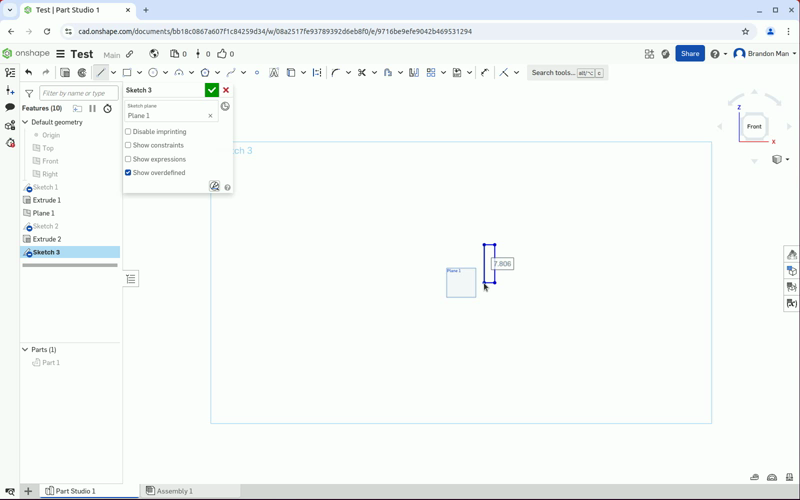
mouse_move(488, 251)
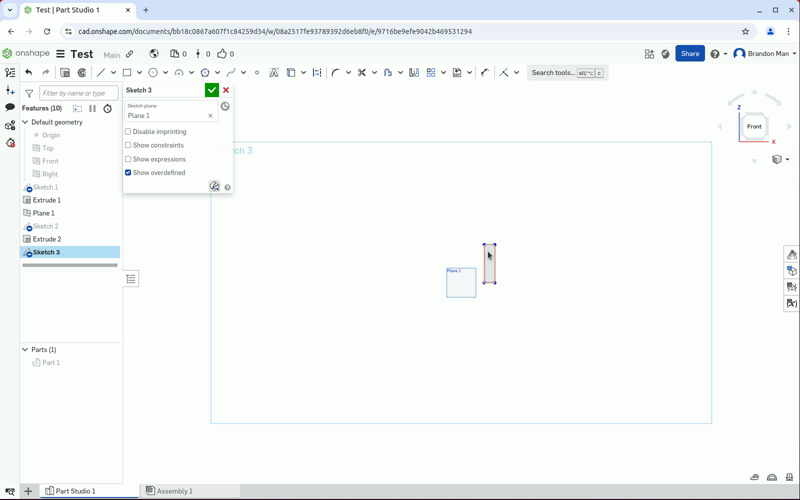
scroll(6)
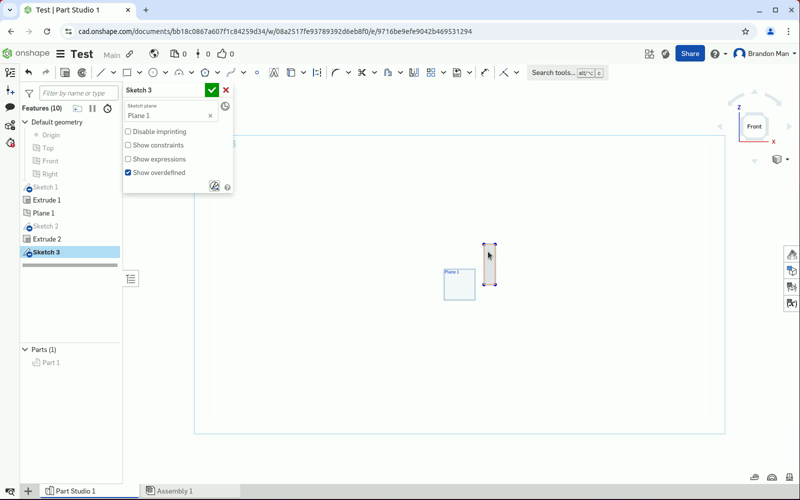
scroll(6)
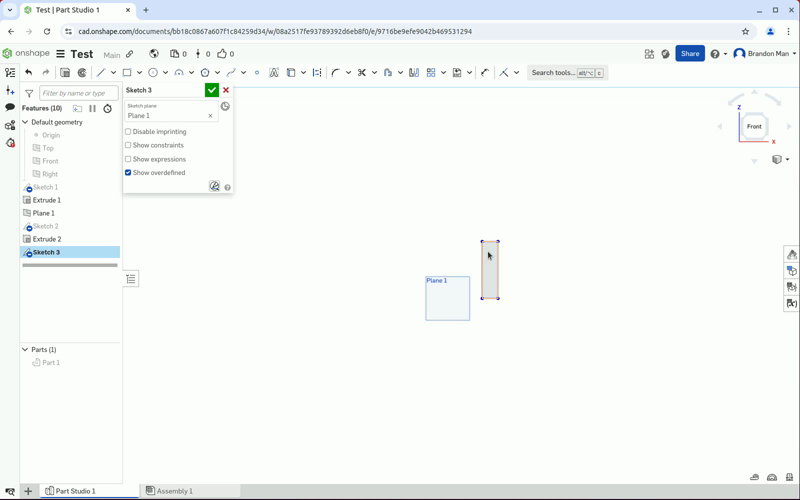
scroll(6)
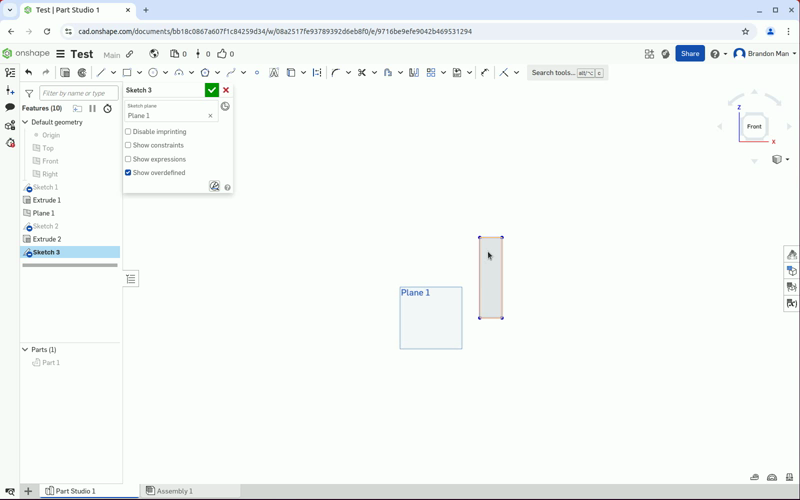
scroll(6)
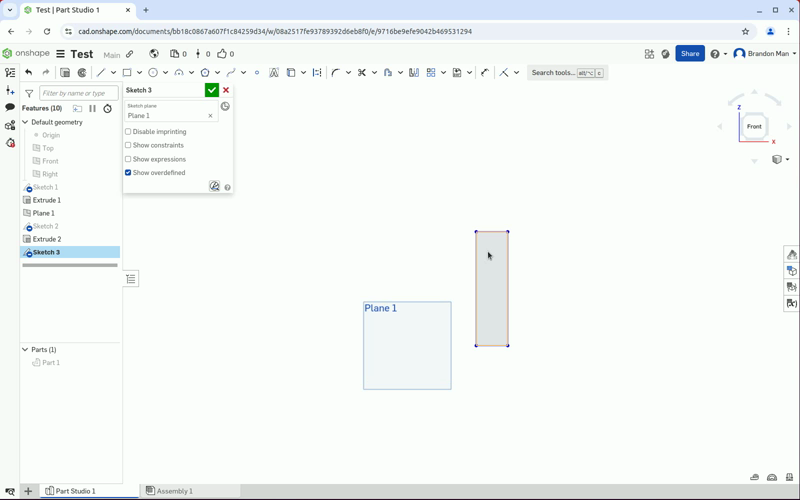
scroll(6)
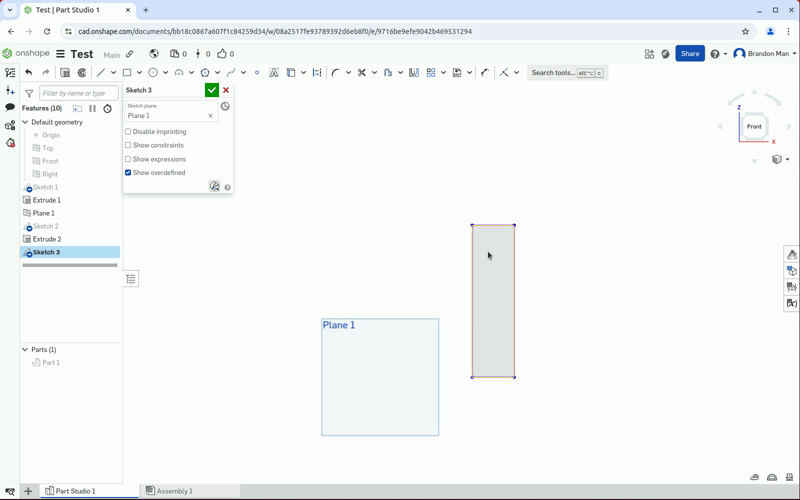
scroll(6)
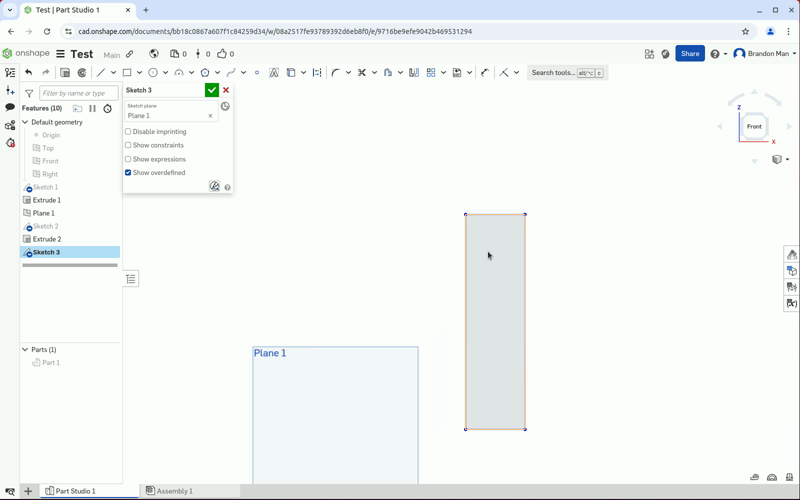
scroll(6)
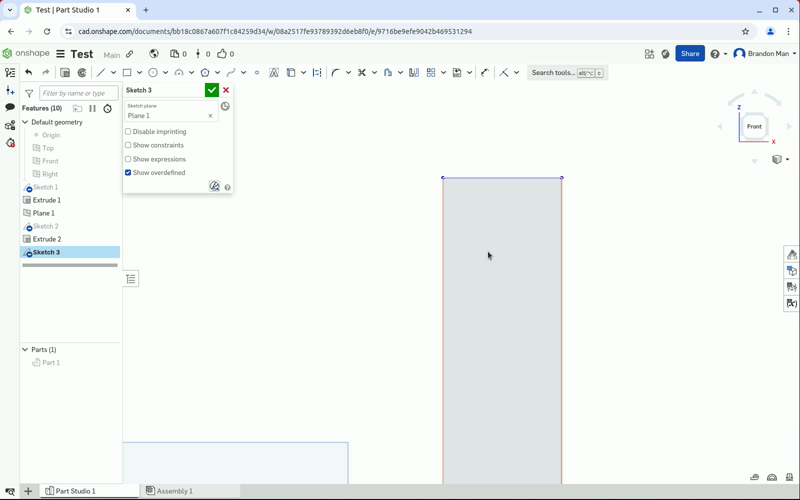
click(488, 251)
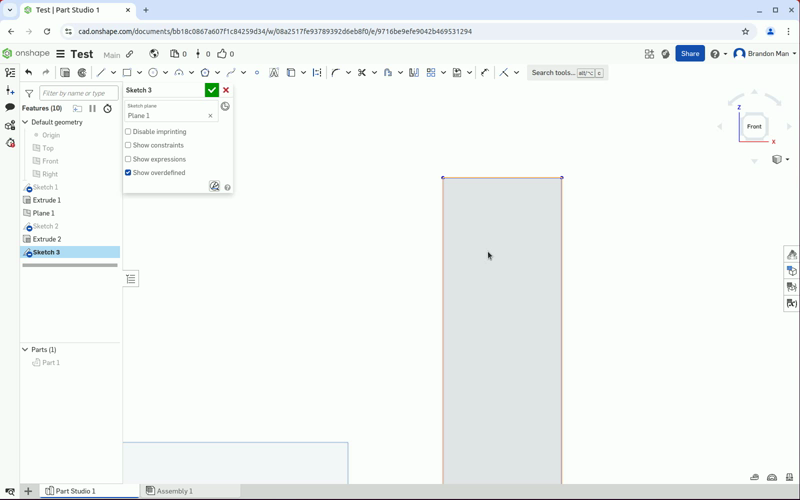
scroll(-6)
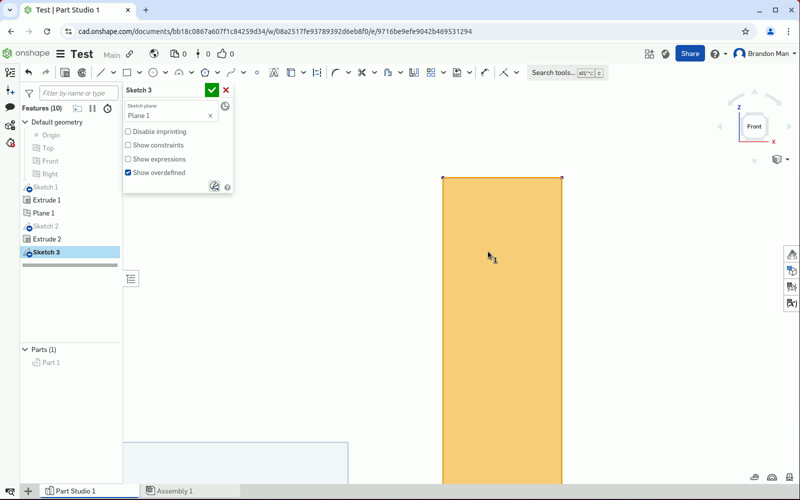
scroll(-6)
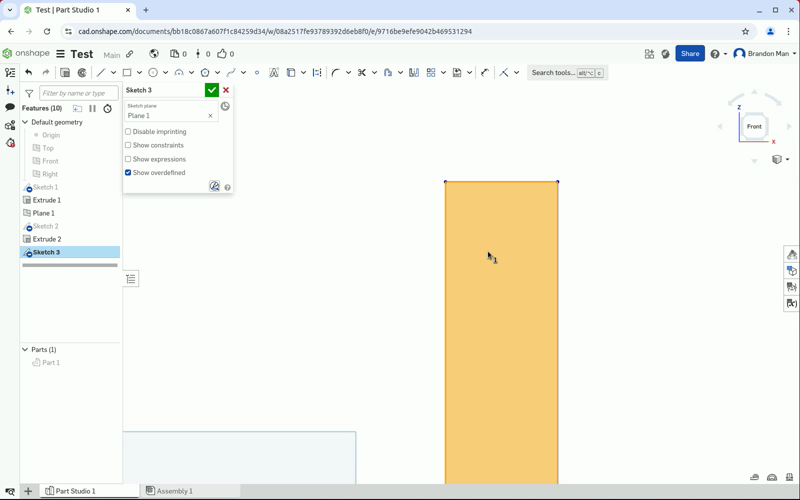
scroll(-6)
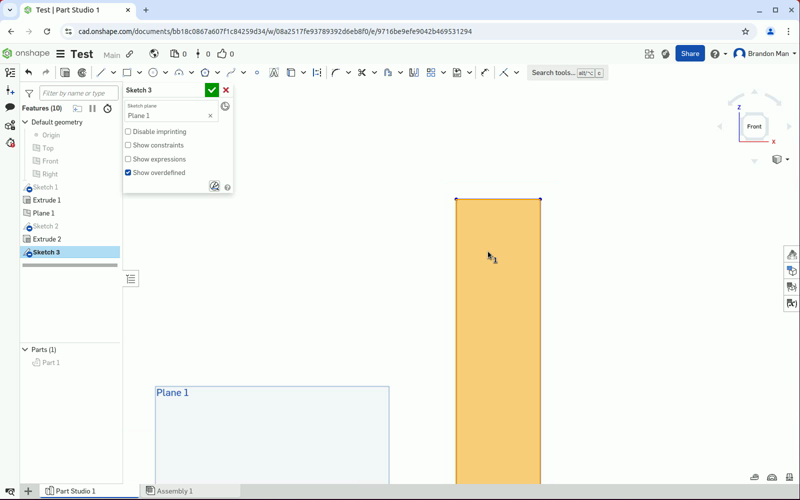
scroll(-6)
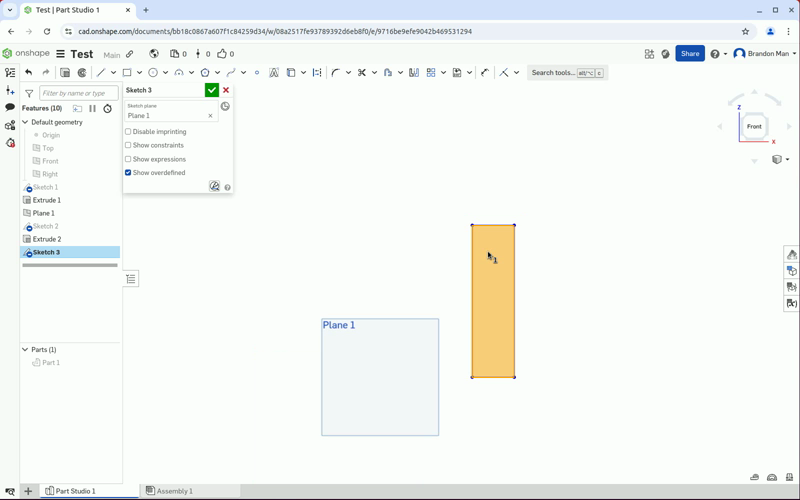
scroll(-6)
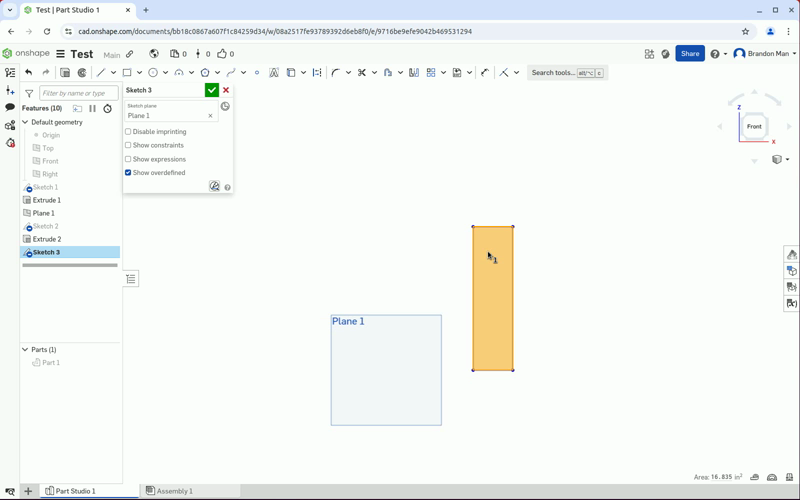
scroll(-6)
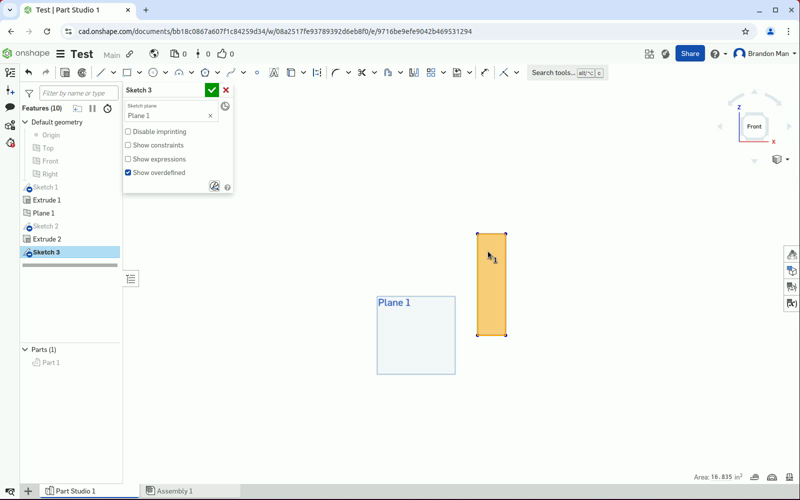
scroll(-6)
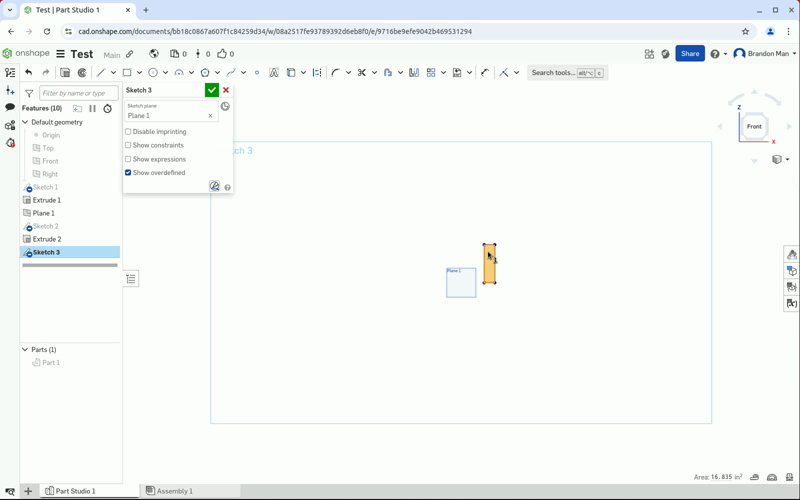
mouse_move(73, 352)
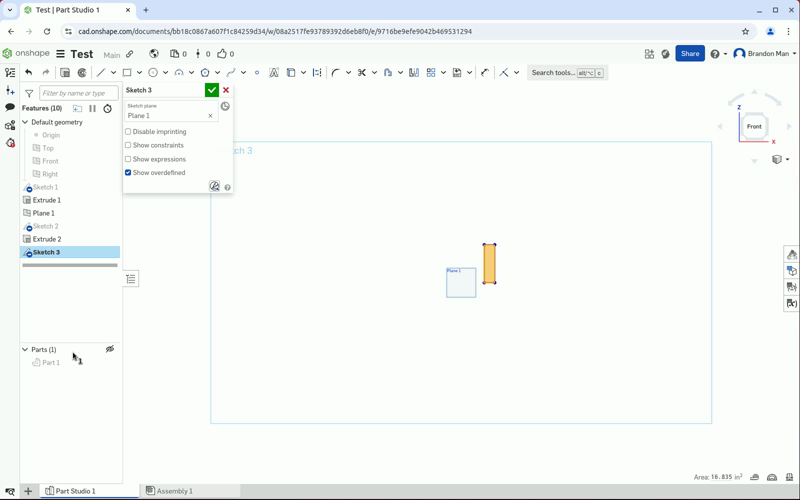
key(shift+y)
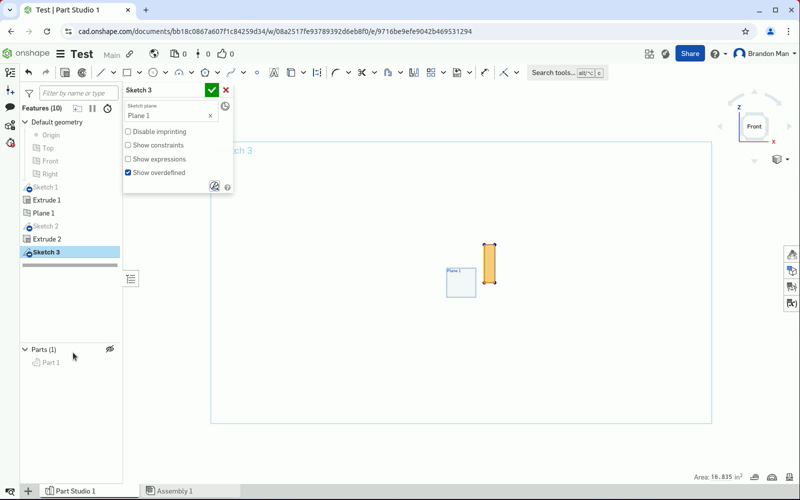
key(shift+e)
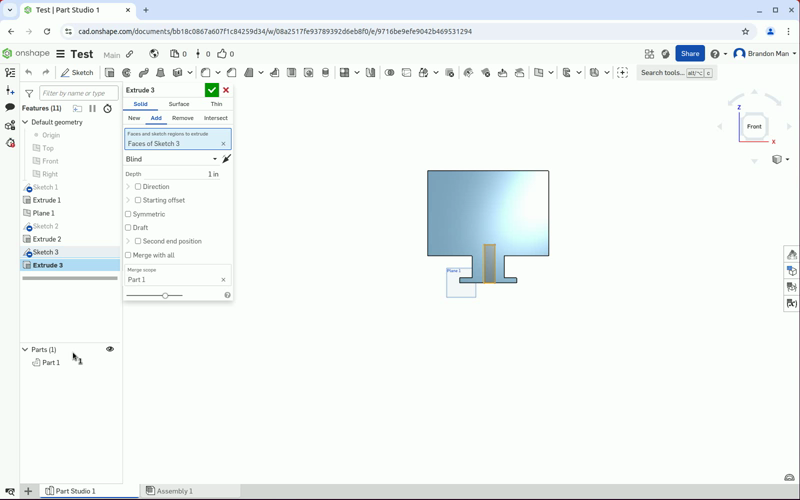
mouse_move(143, 106)
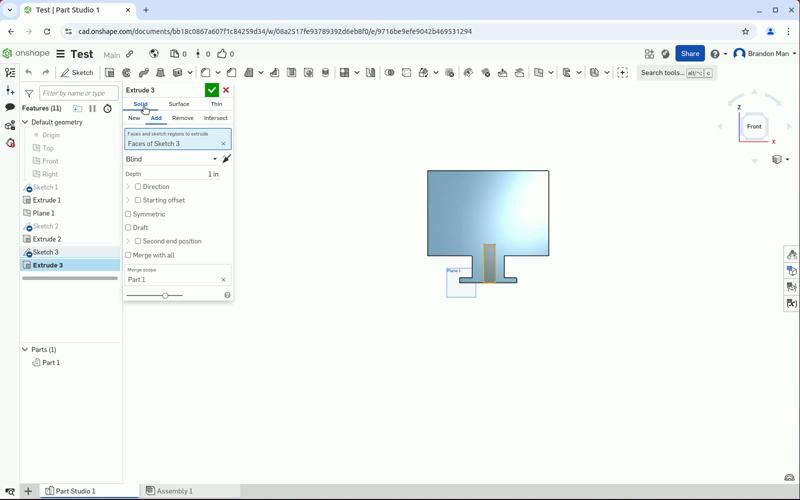
click(143, 106)
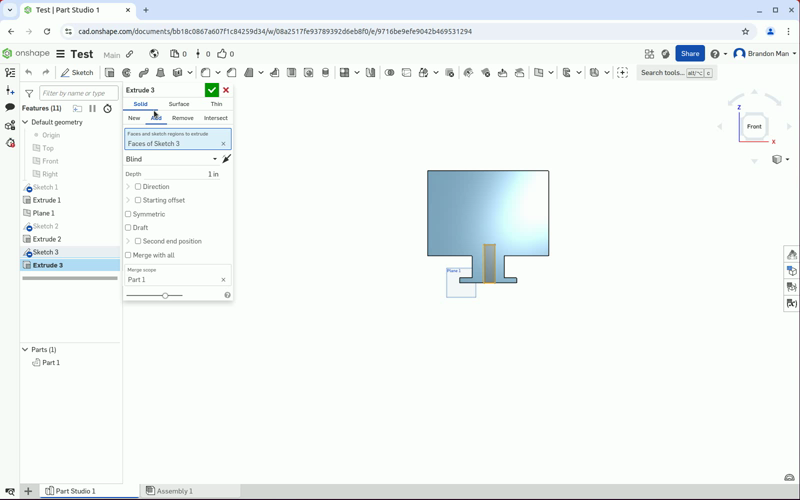
mouse_move(186, 120)
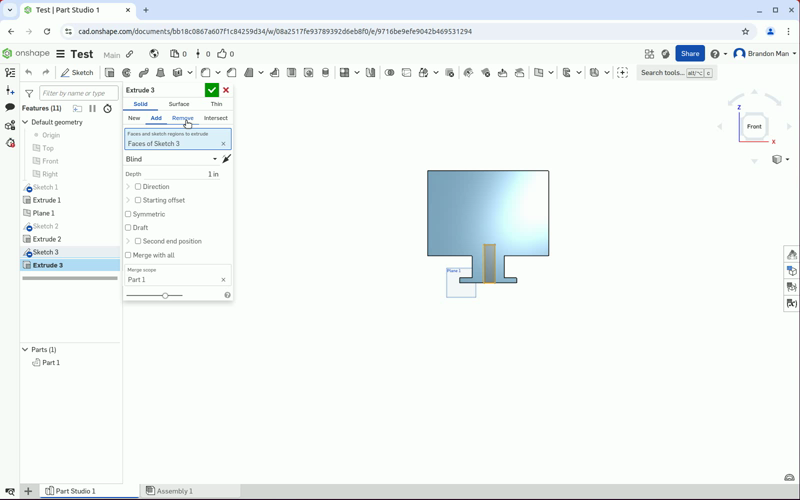
click(186, 120)
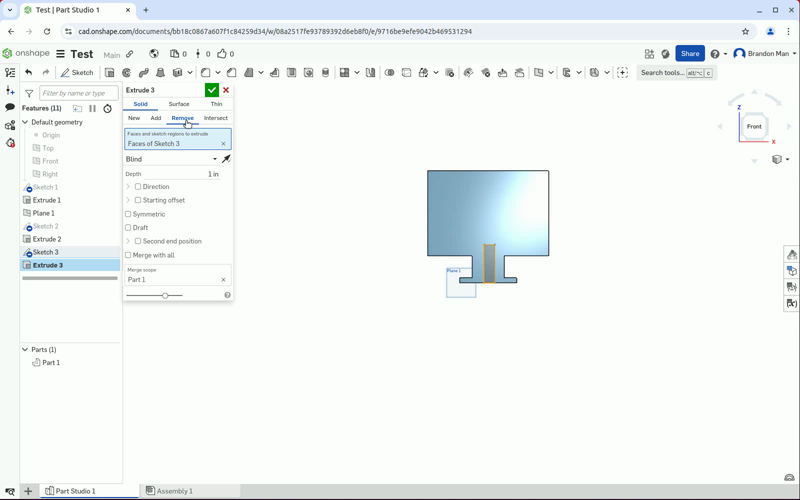
key(tab, 4)
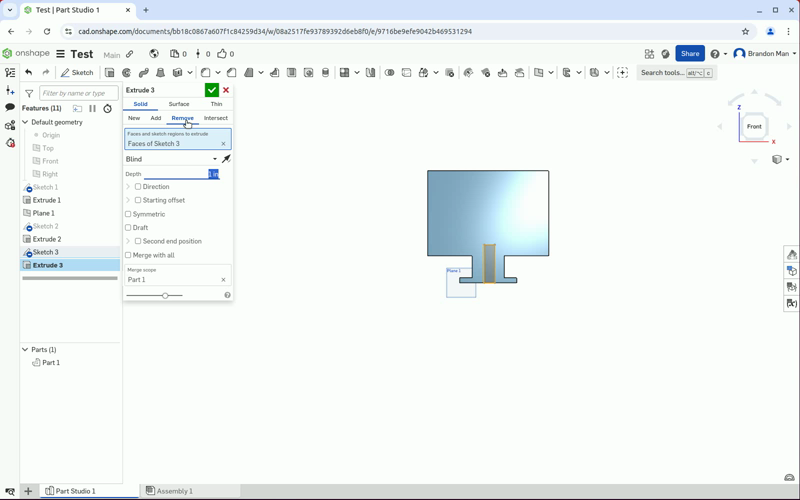
text(0.481)
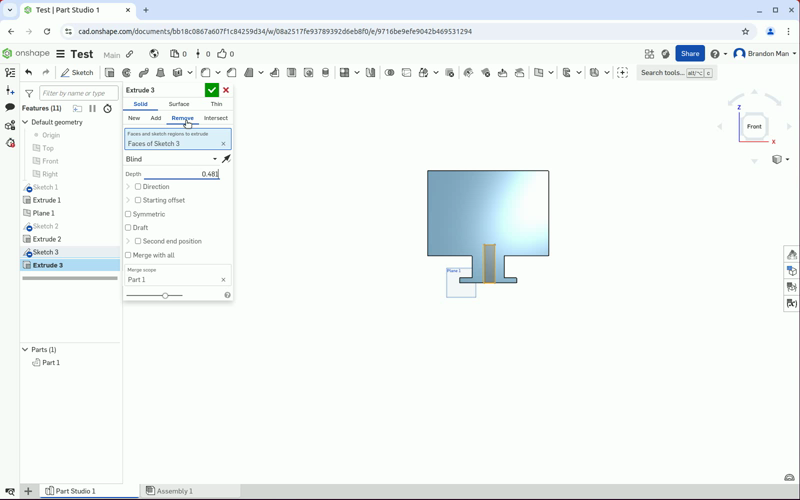
key(tab, 6)
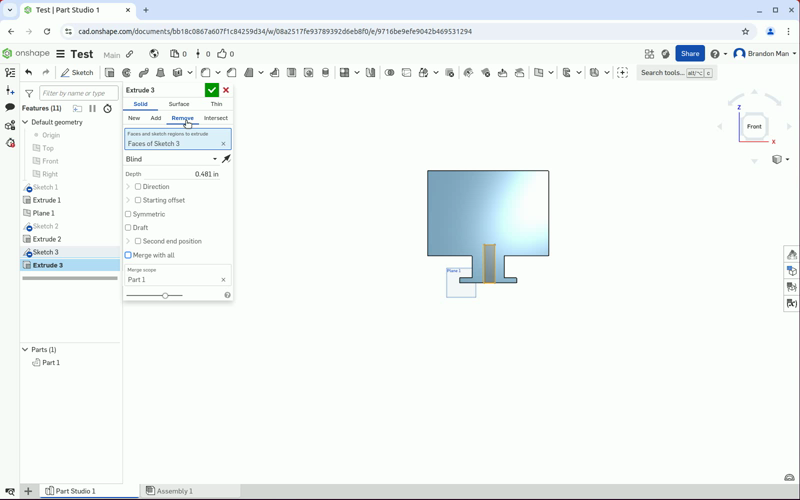
key(space)
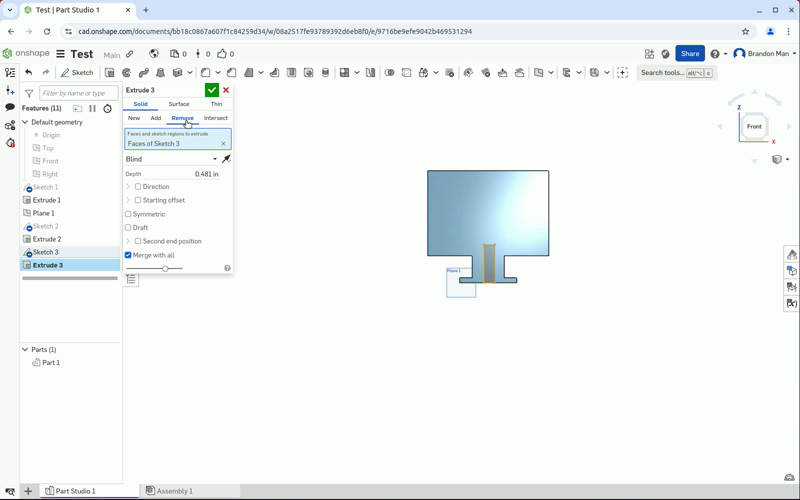
key(enter)
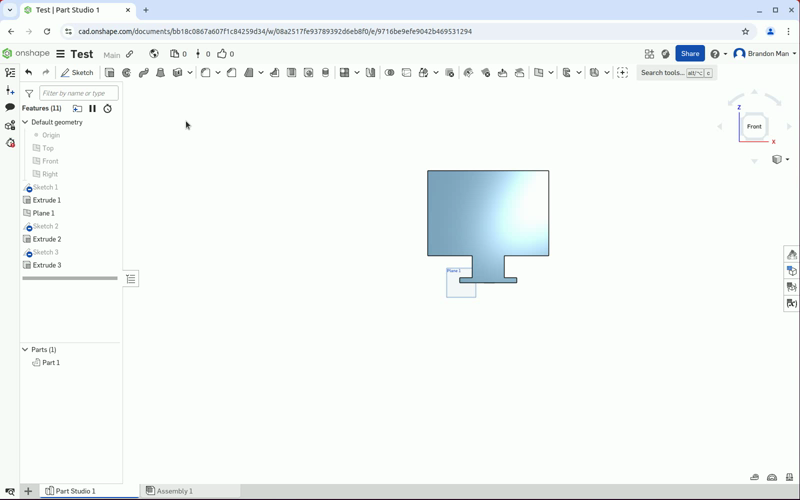
key(shift+h)
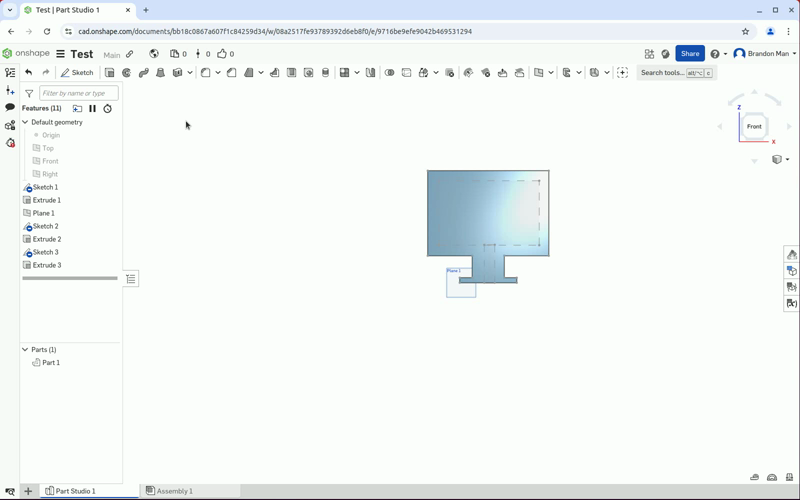
key(shift+h)
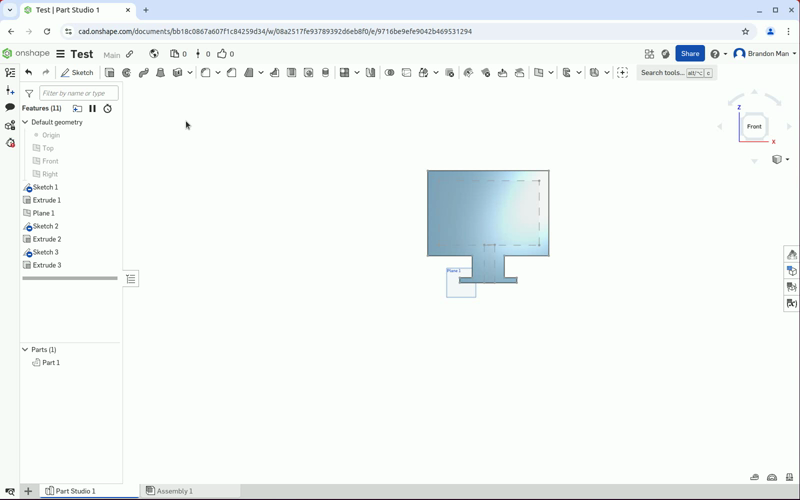
key(shift+7)
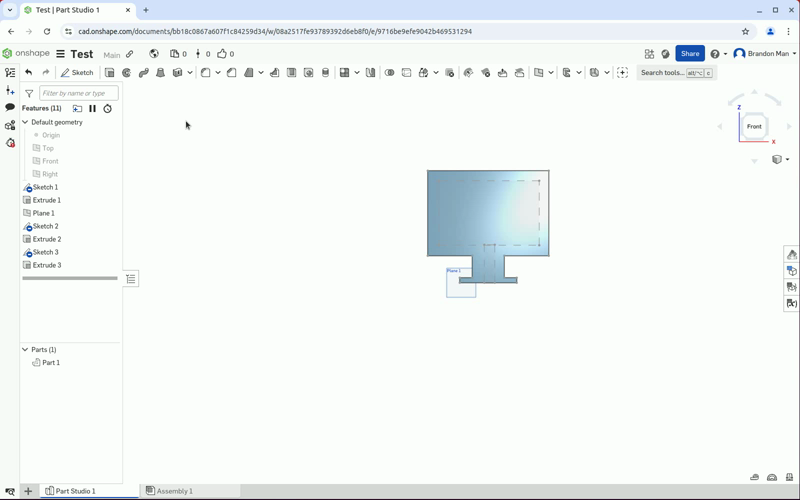
key(left, 2)
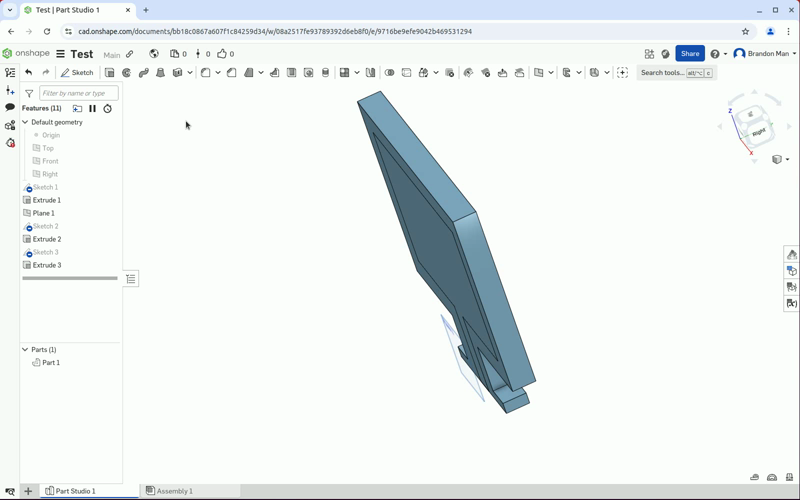
key(down, 2)
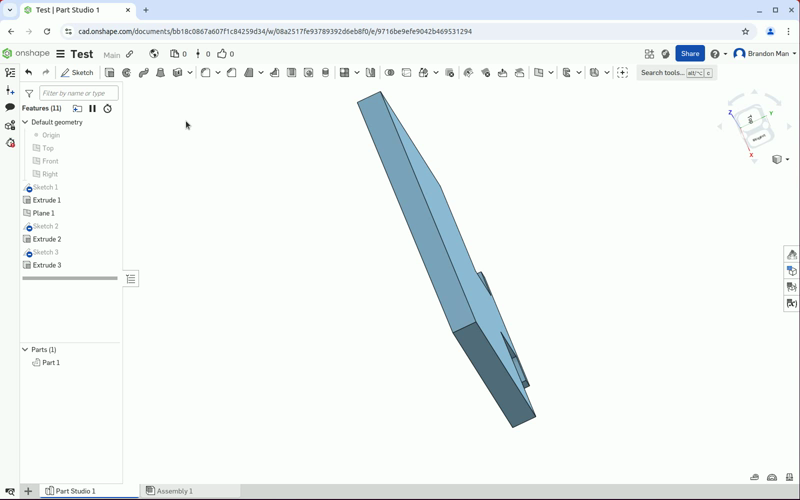
key(up, 2)
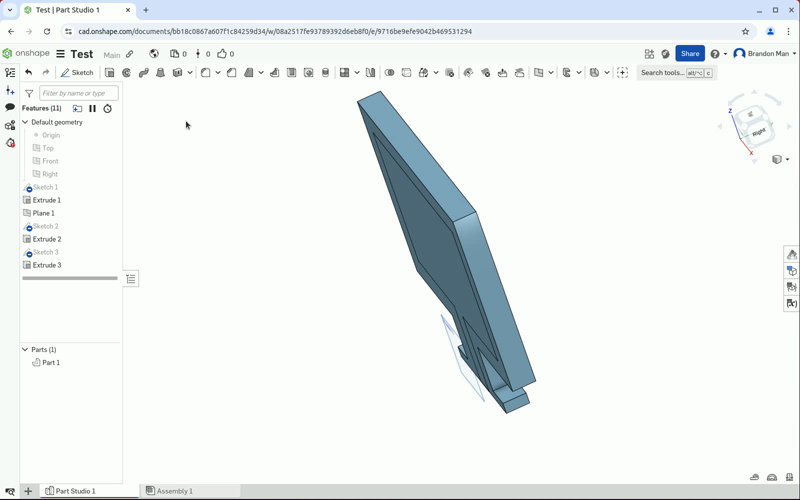
key(right, 2)
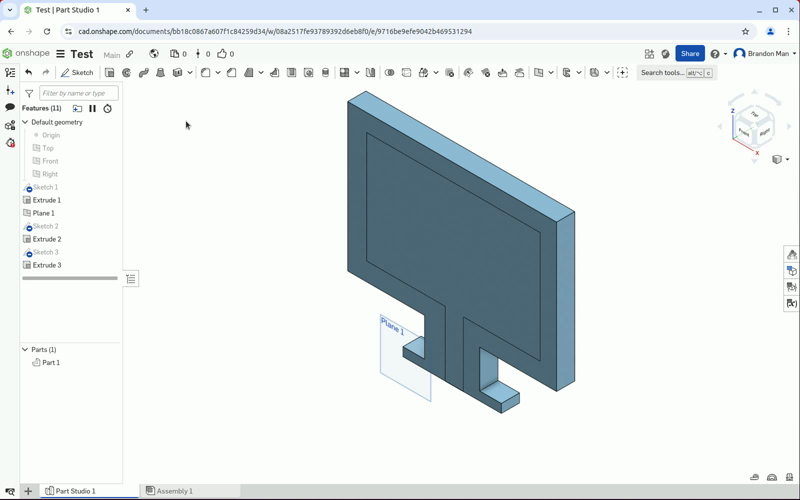
mouse_move(73, 189)
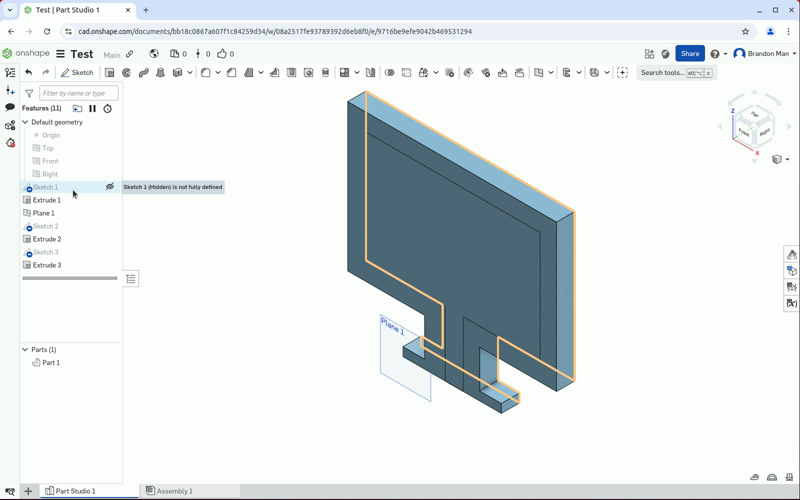
click(73, 189)